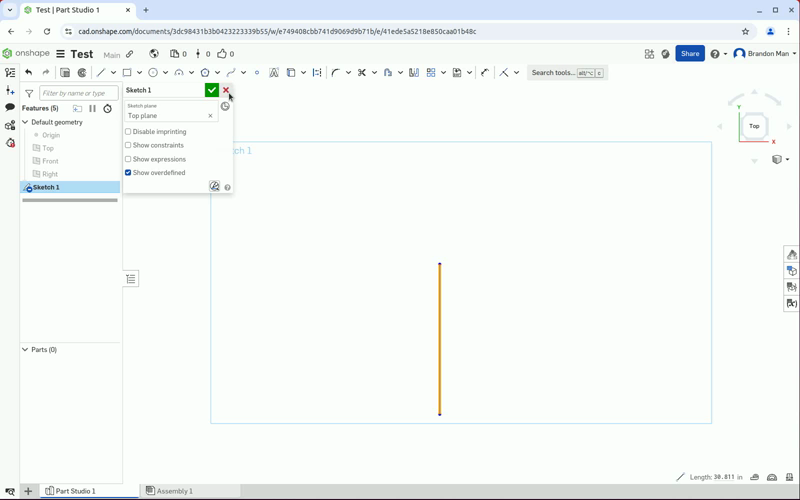
key(shift+h)
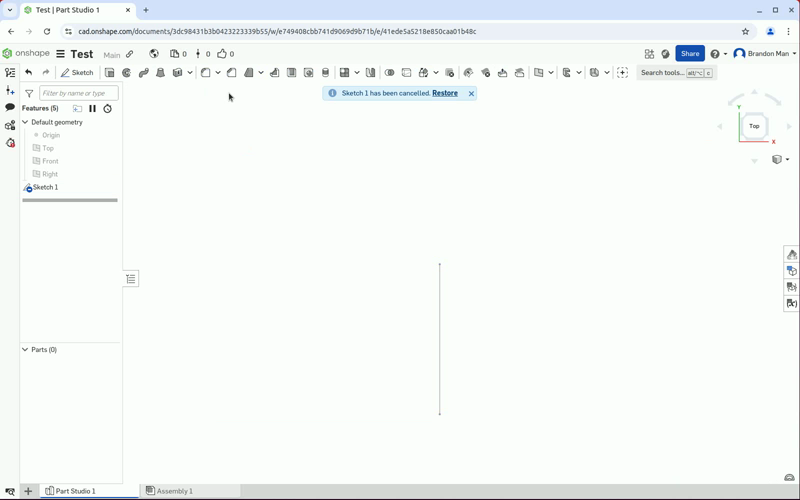
key(shift+s)
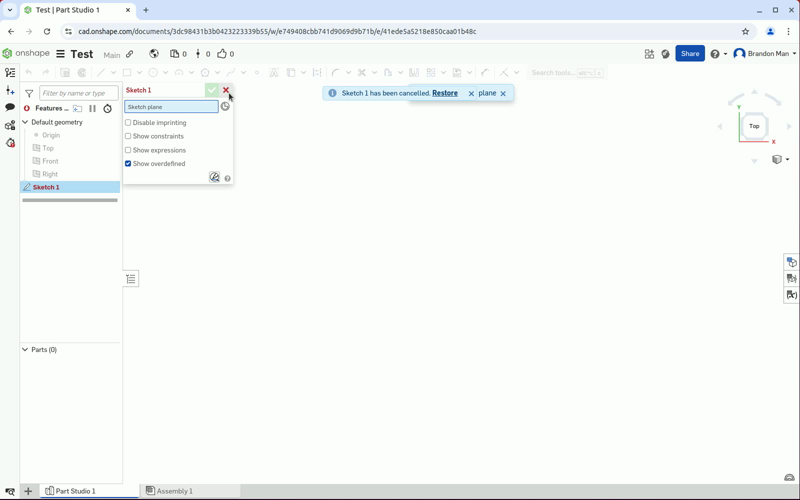
mouse_move(73, 150)
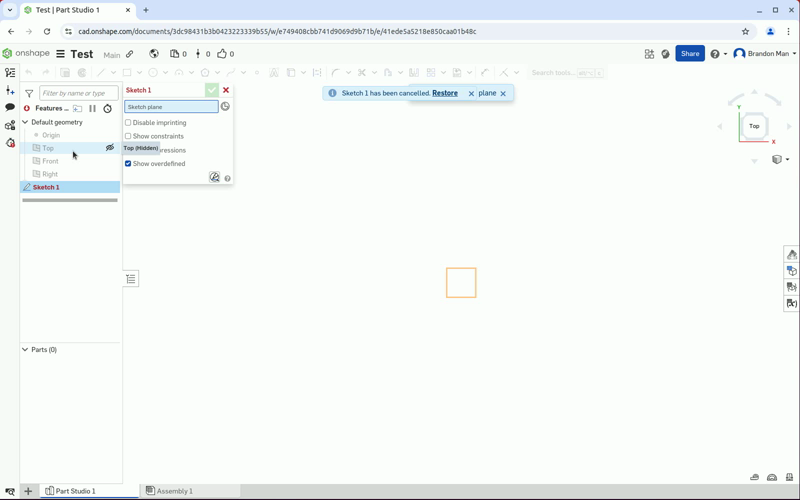
click(73, 150)
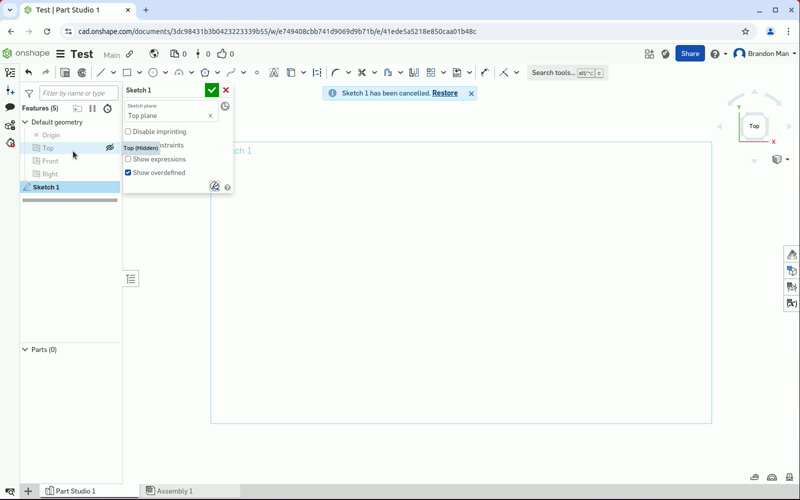
mouse_move(73, 352)
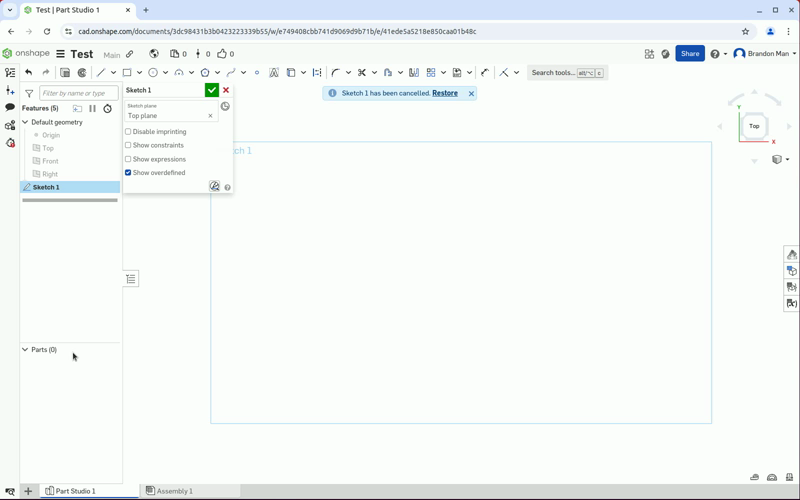
key(y)
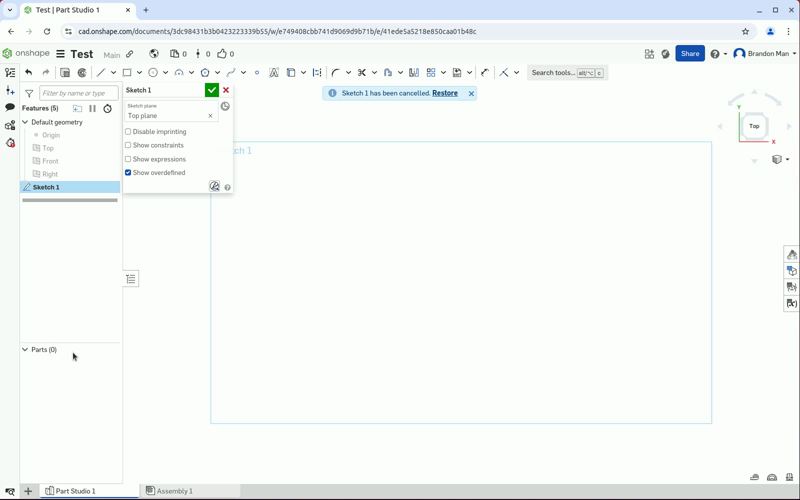
key(l)
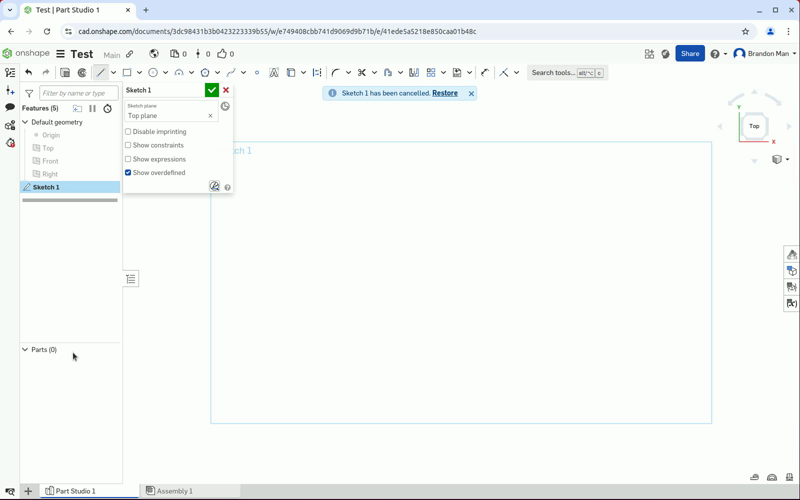
key_down(shift)
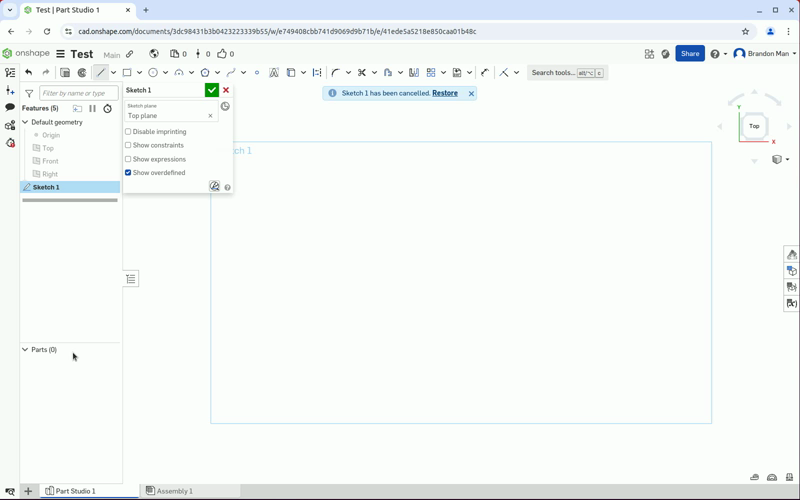
mouse_move(418, 266)
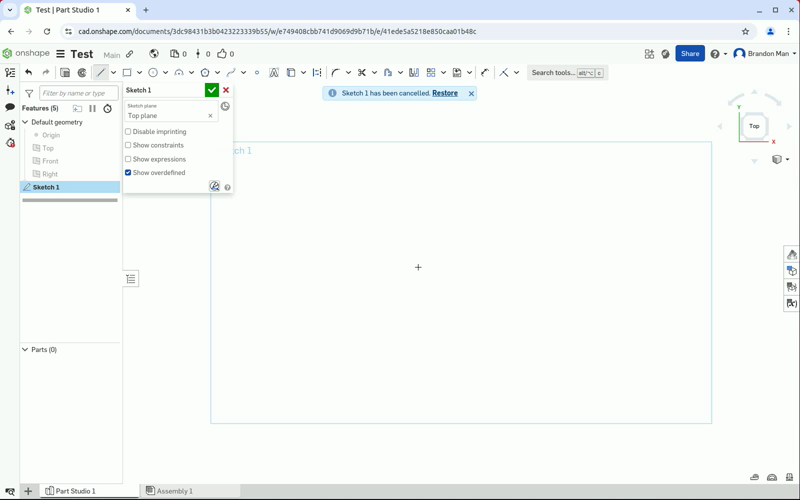
click(418, 266)
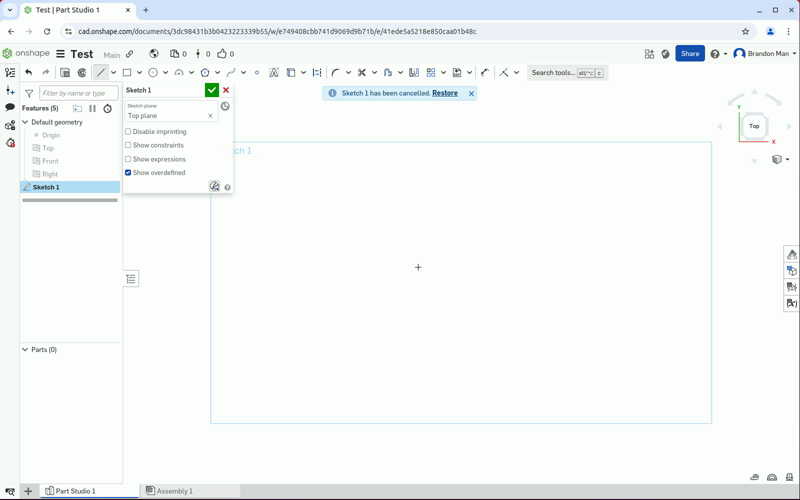
key_up(shift)
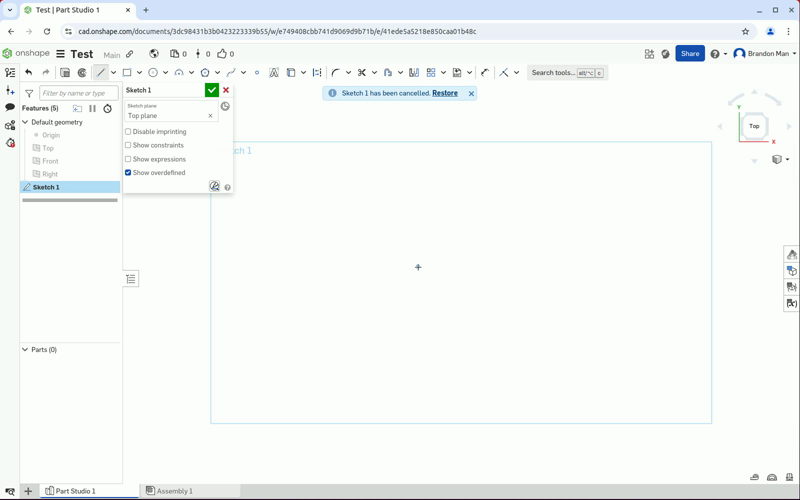
key_down(shift)
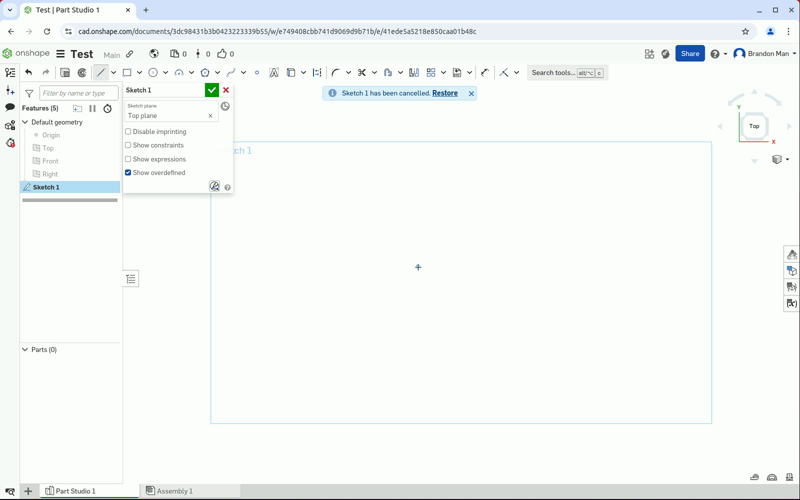
mouse_move(448, 266)
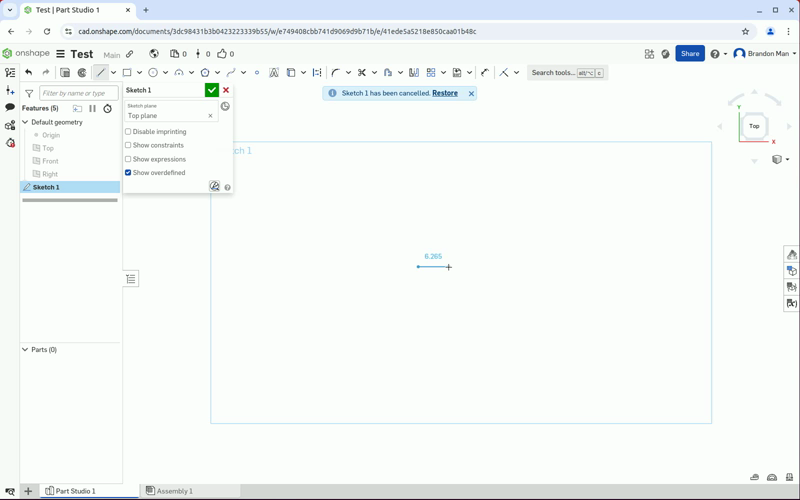
mouse_move(459, 266)
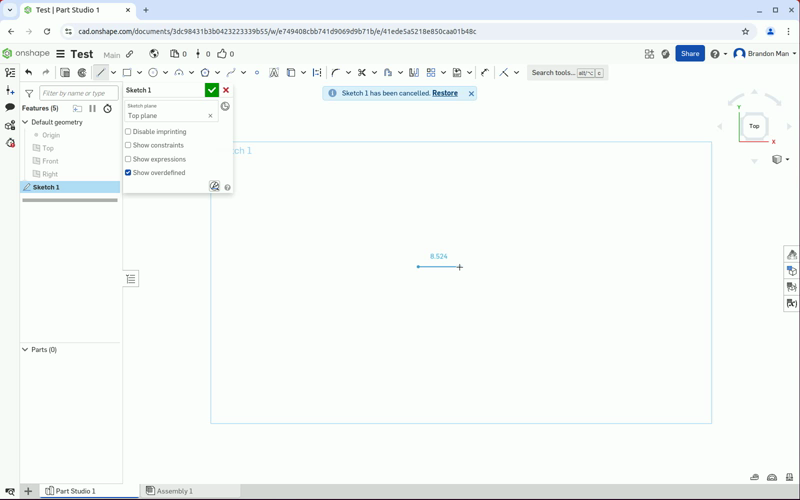
click(459, 266)
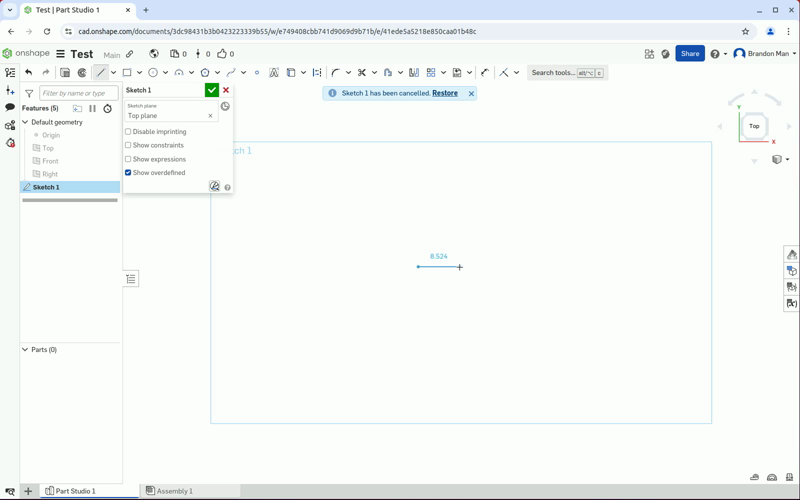
key_up(shift)
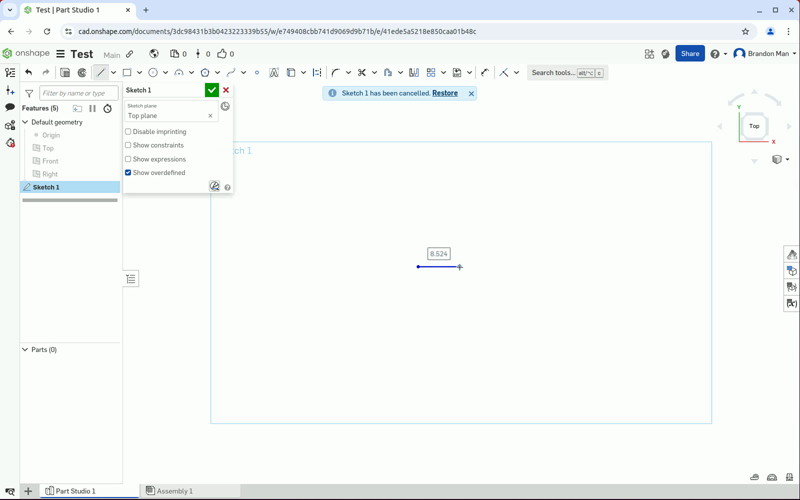
key_down(shift)
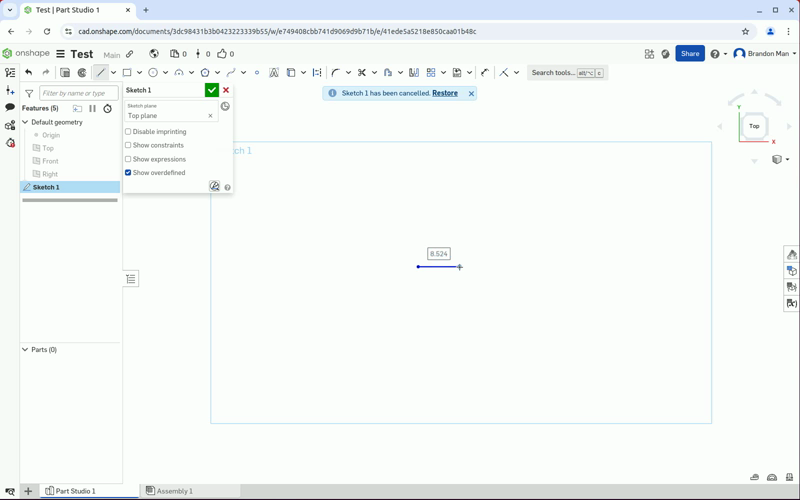
mouse_move(489, 266)
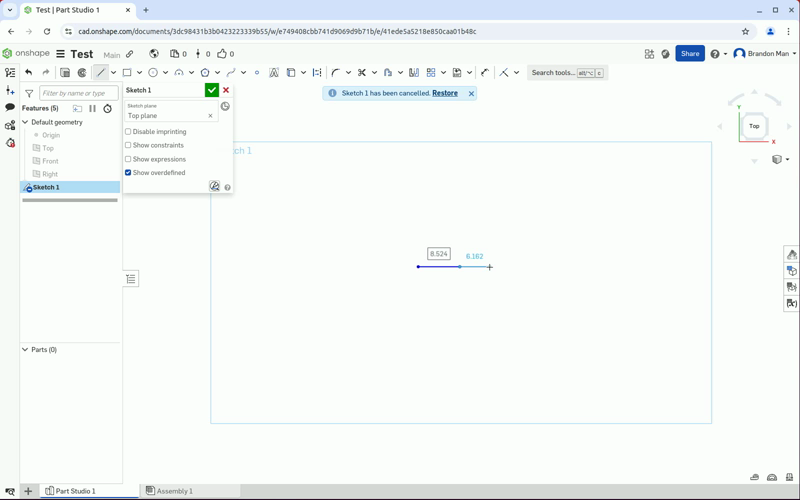
mouse_move(459, 245)
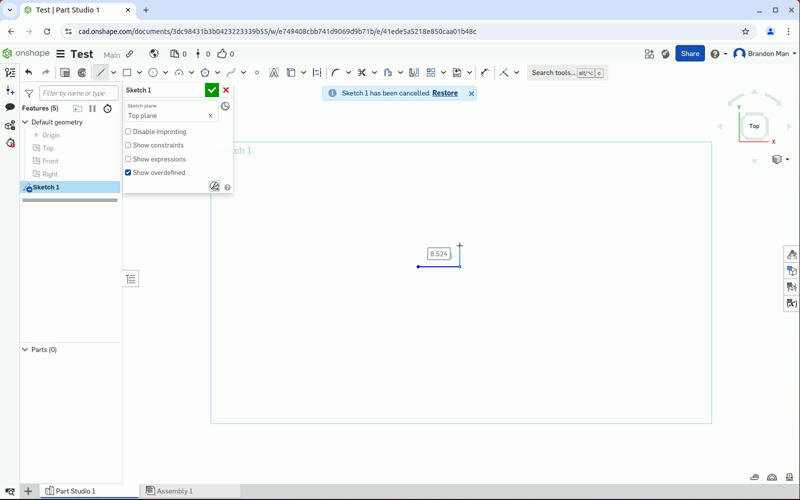
click(459, 245)
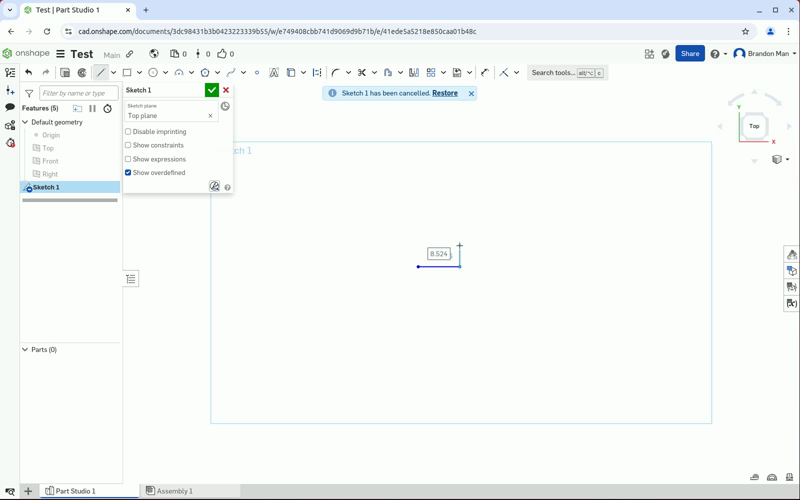
key_up(shift)
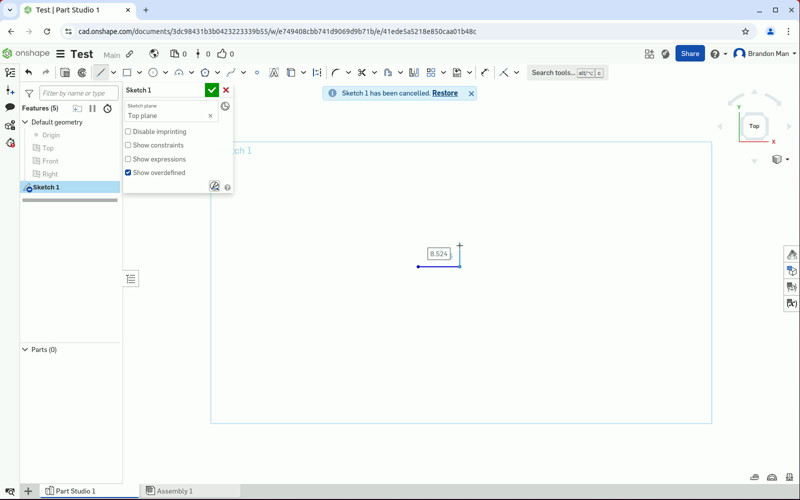
key_down(shift)
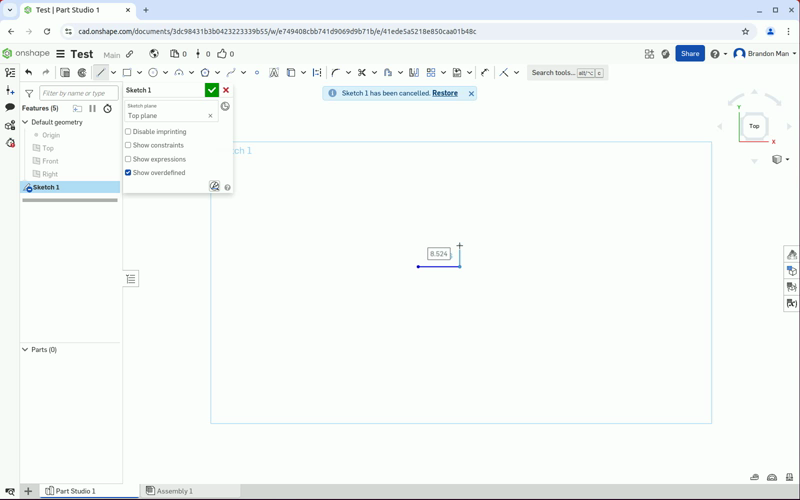
mouse_move(489, 245)
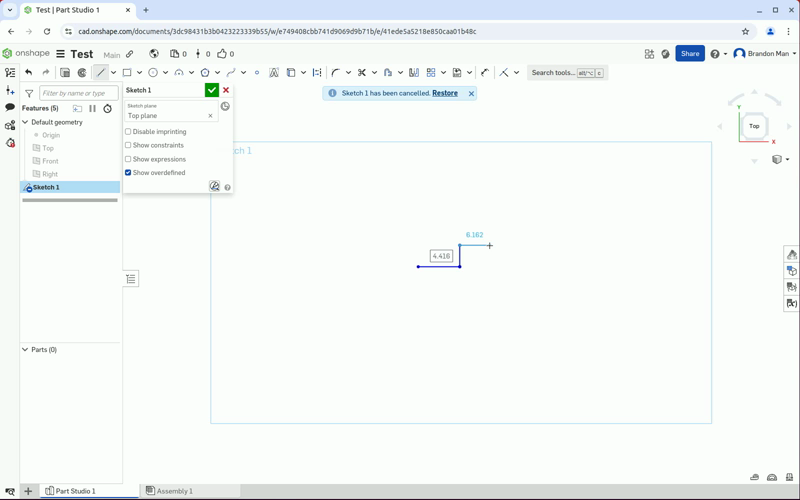
mouse_move(459, 223)
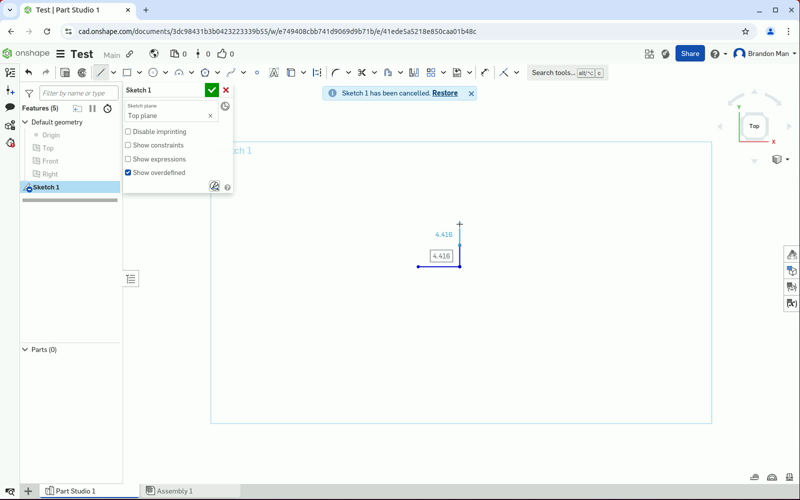
click(459, 223)
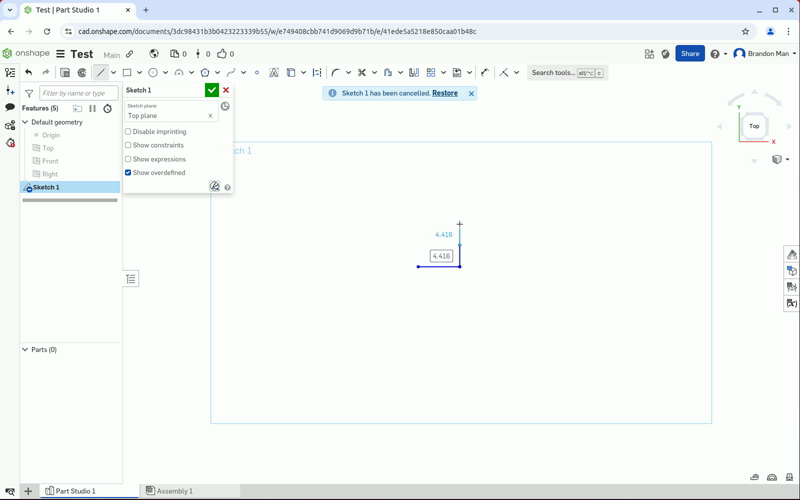
key_up(shift)
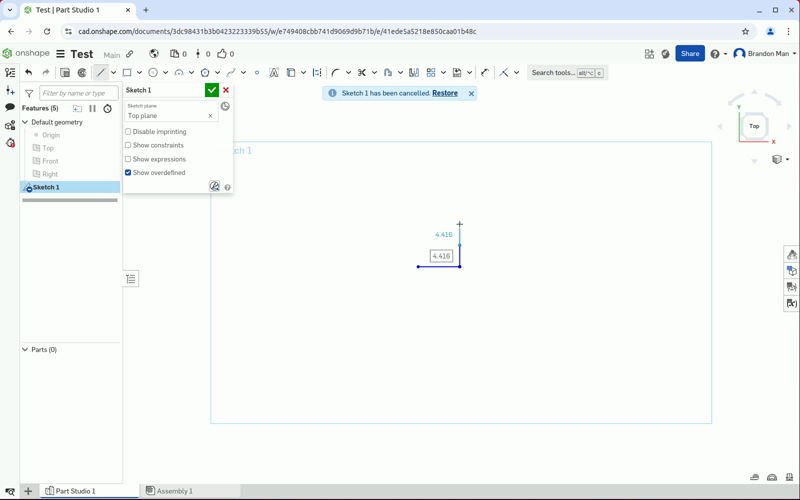
key_down(shift)
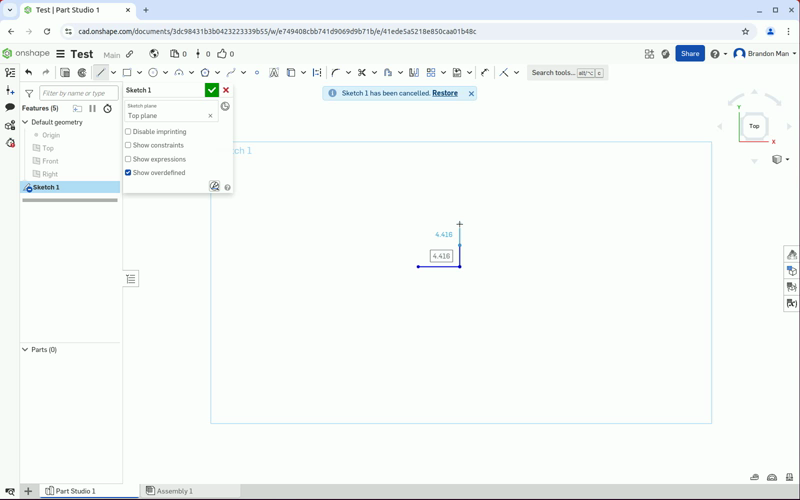
mouse_move(489, 223)
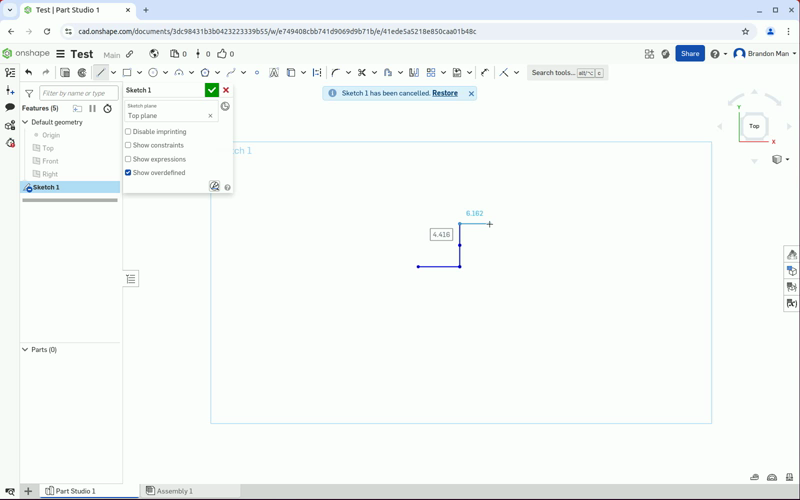
mouse_move(418, 223)
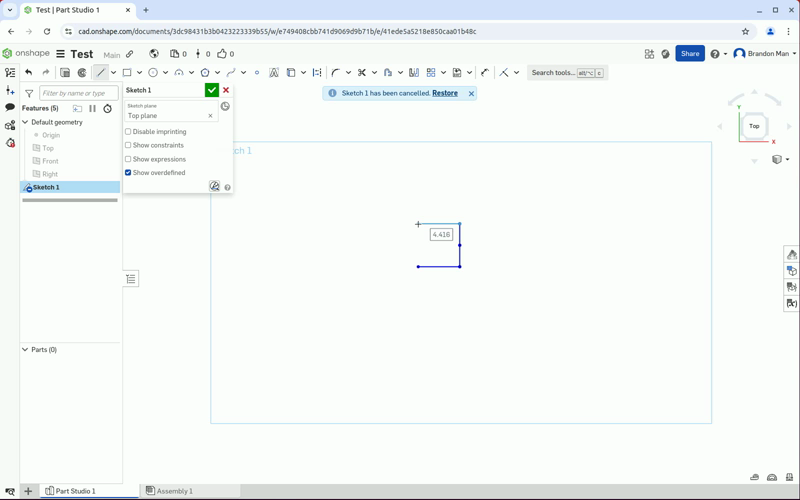
click(418, 223)
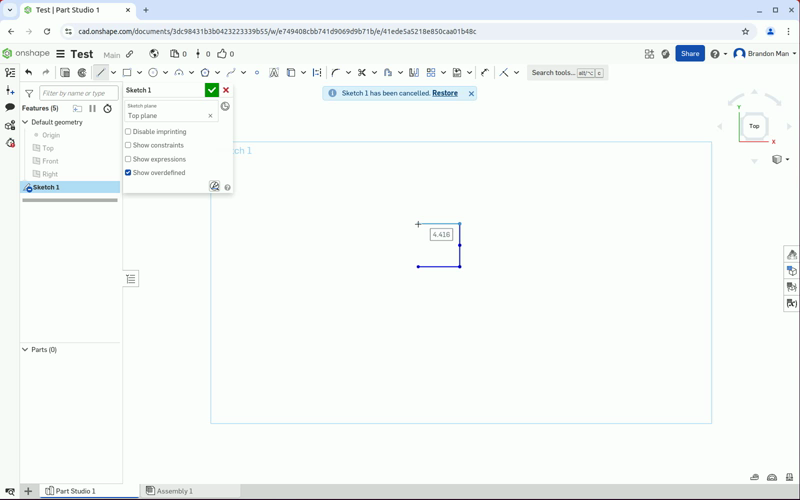
key_up(shift)
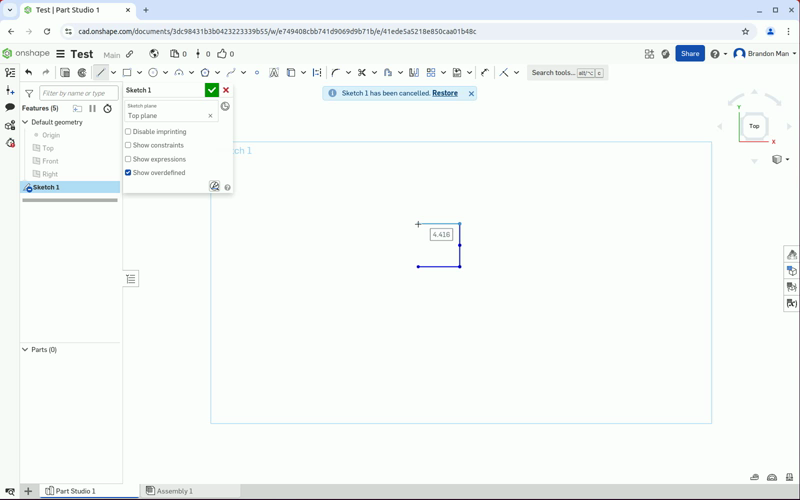
key(esc)
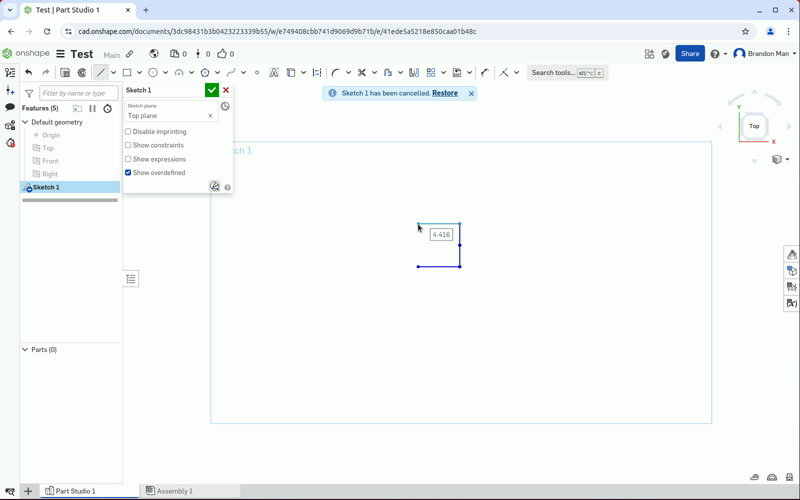
key(a)
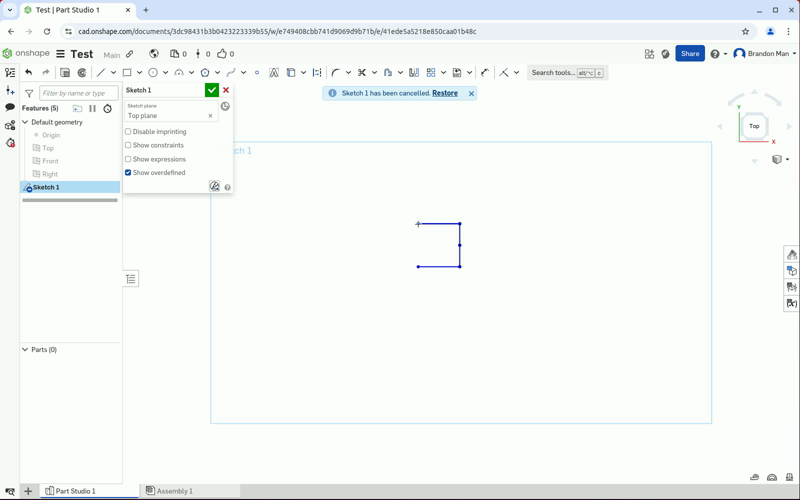
mouse_move(418, 223)
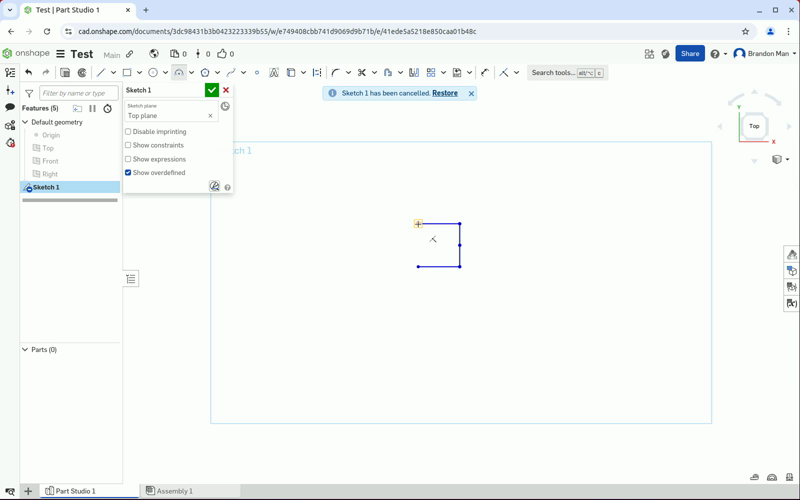
click(418, 223)
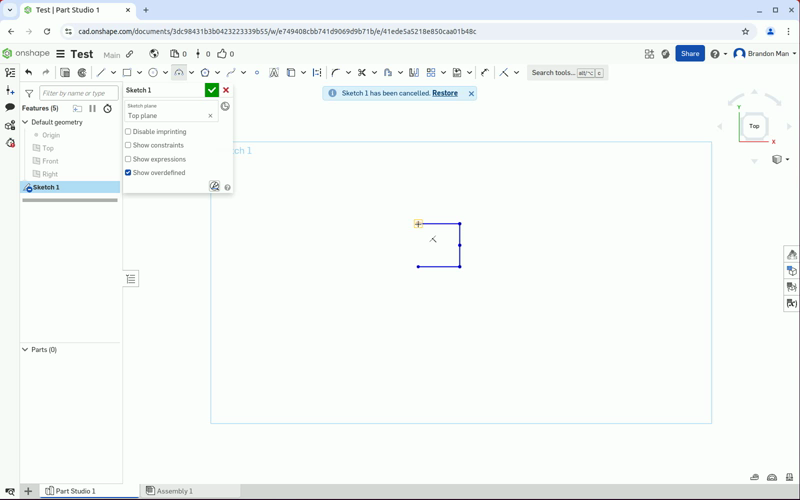
mouse_move(418, 266)
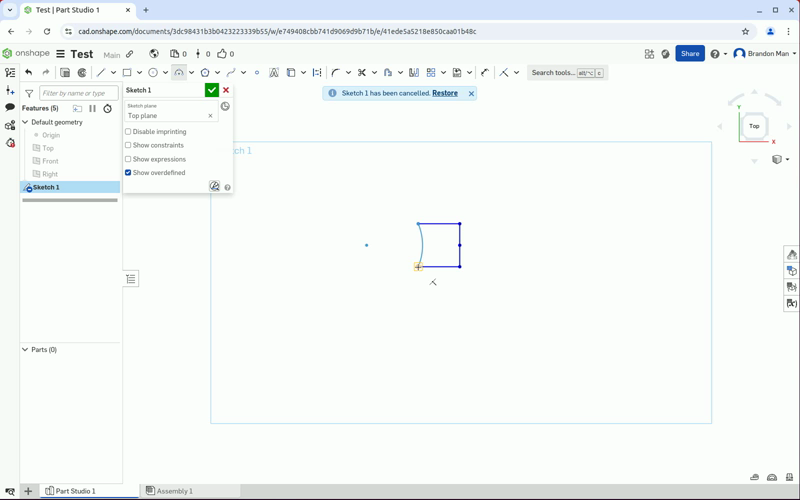
click(418, 266)
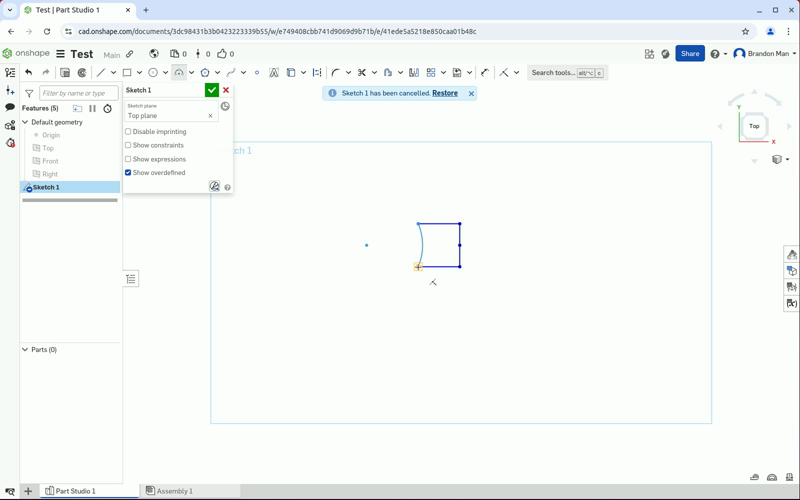
key_down(shift)
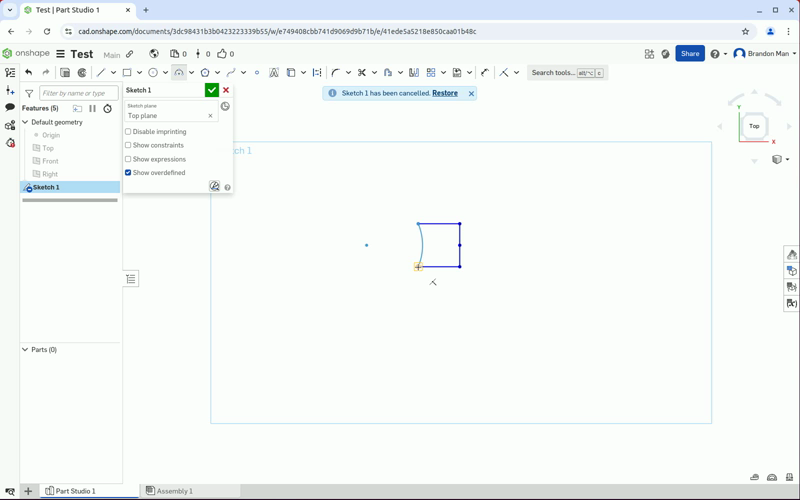
mouse_move(347, 245)
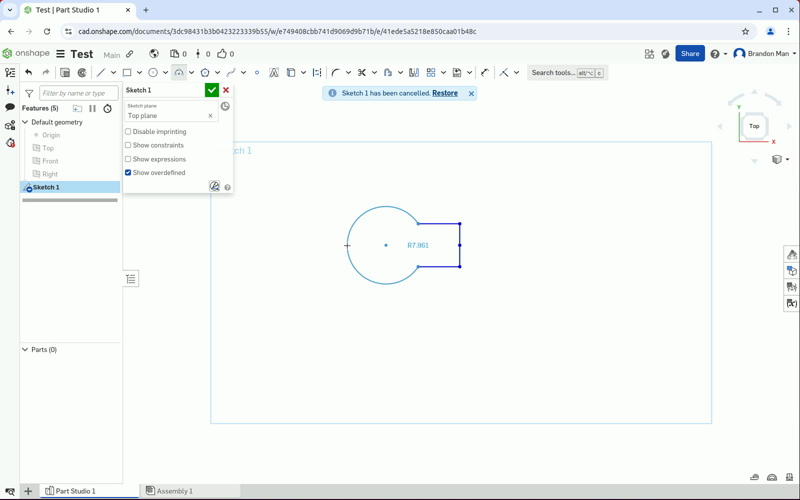
click(347, 245)
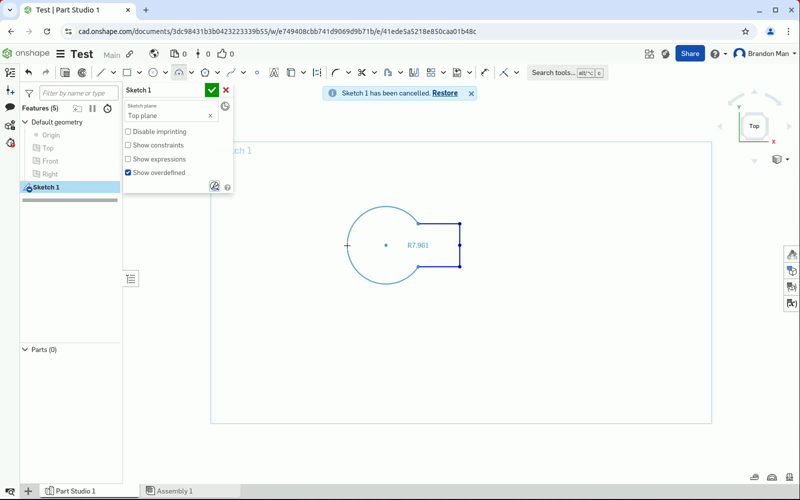
key_up(shift)
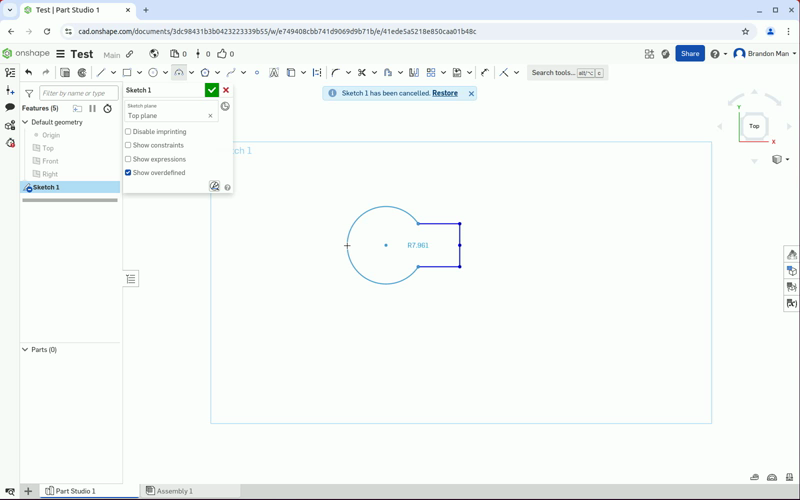
key(esc)
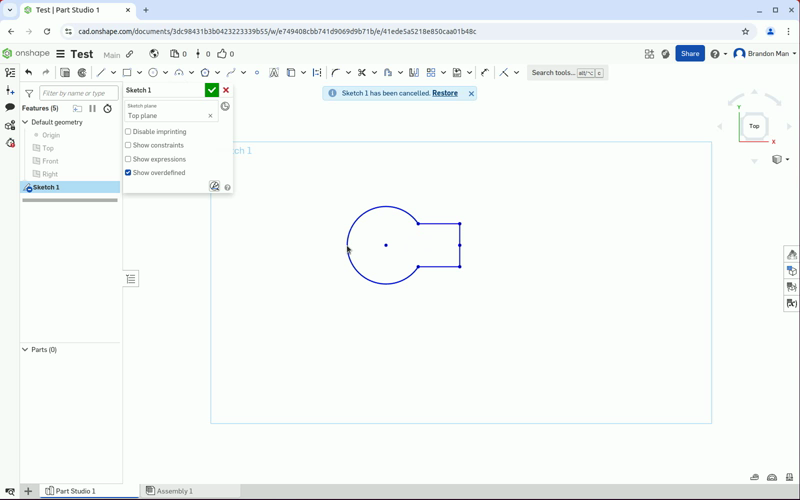
key(l)
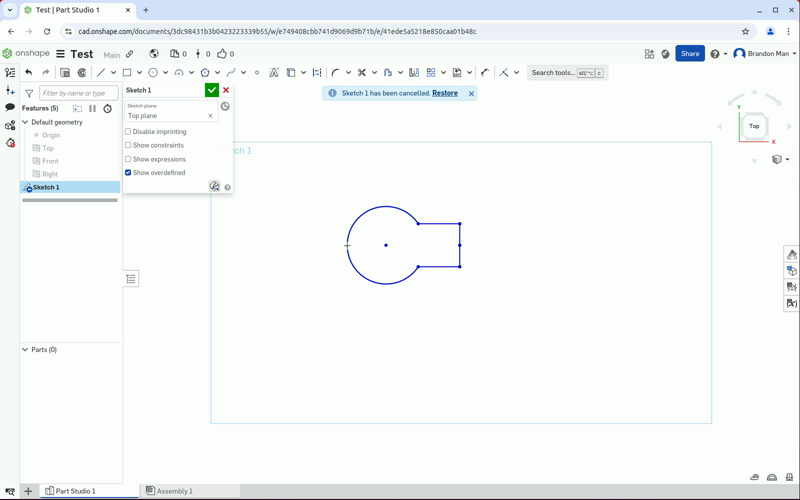
key_down(shift)
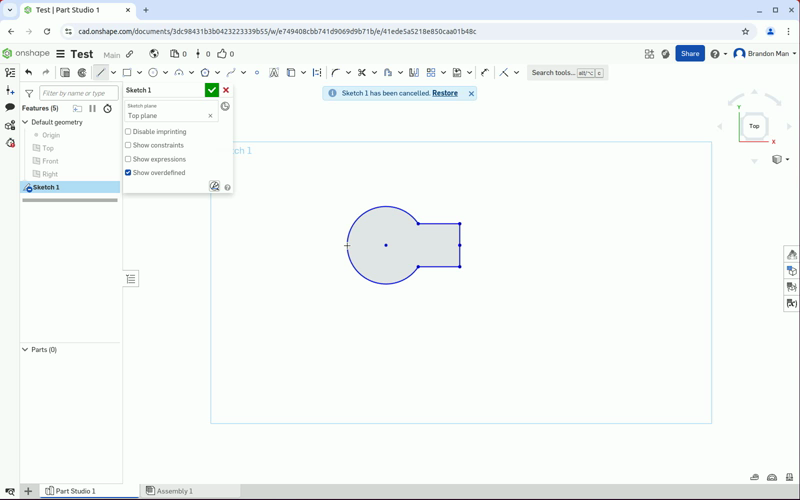
mouse_move(401, 250)
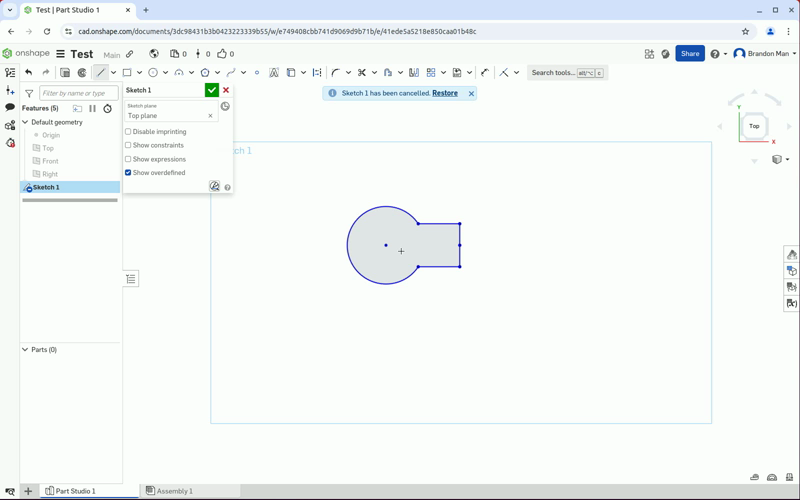
click(401, 250)
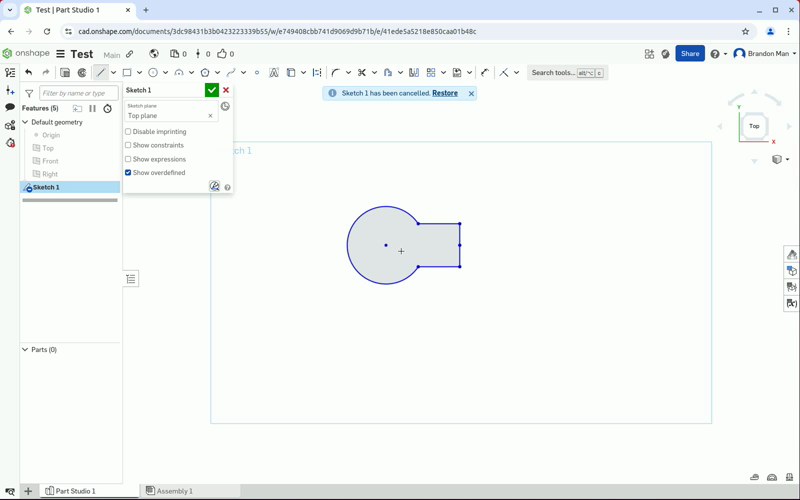
key_up(shift)
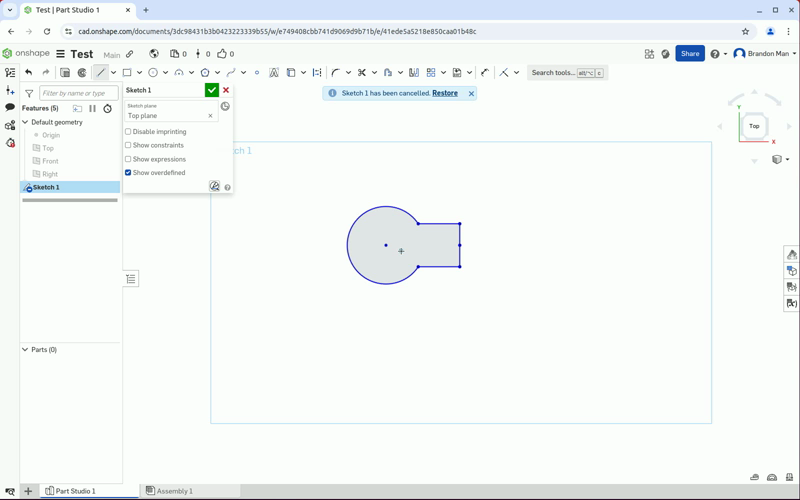
key_down(shift)
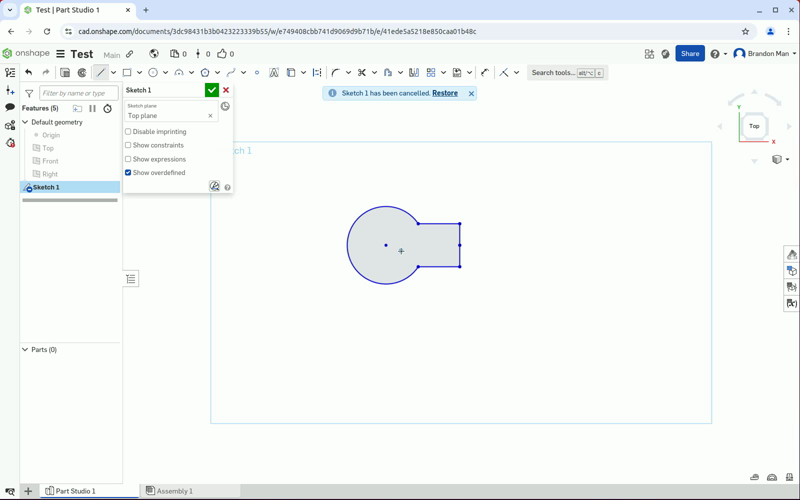
mouse_move(431, 250)
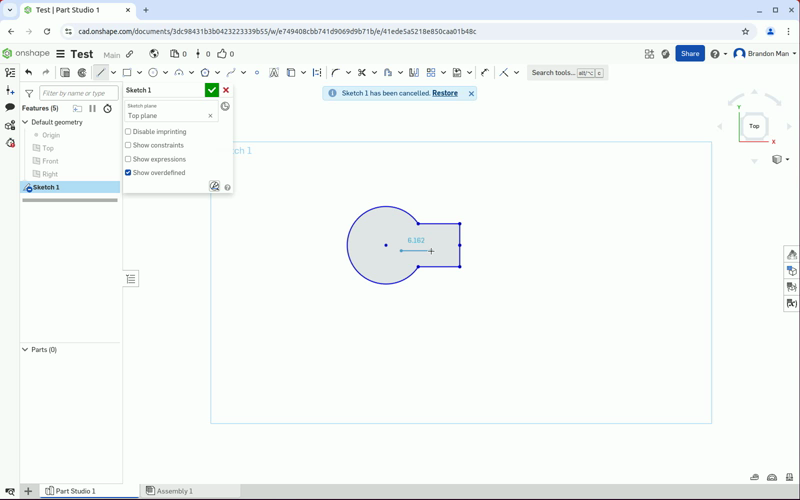
mouse_move(411, 250)
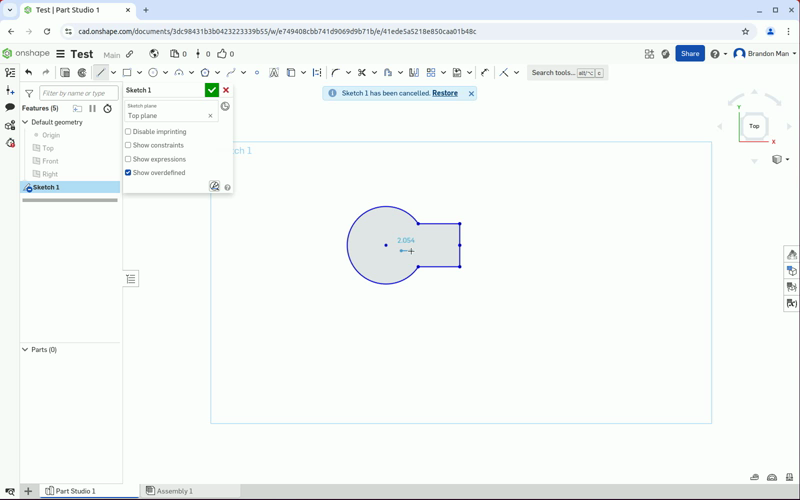
click(411, 250)
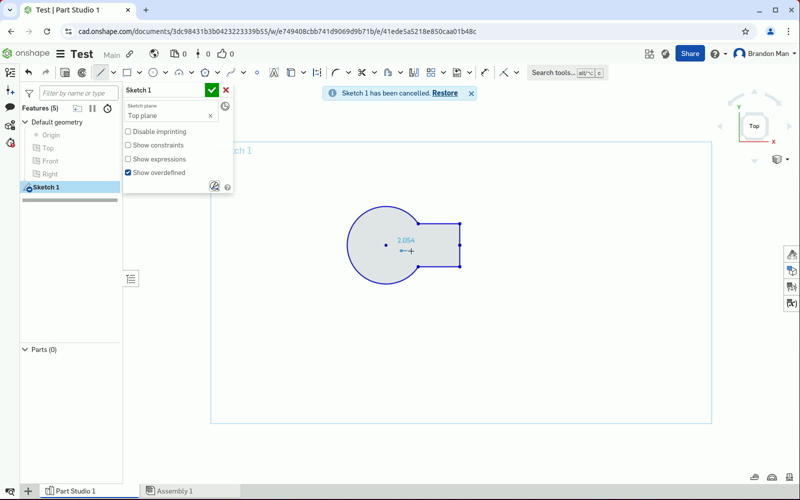
key_up(shift)
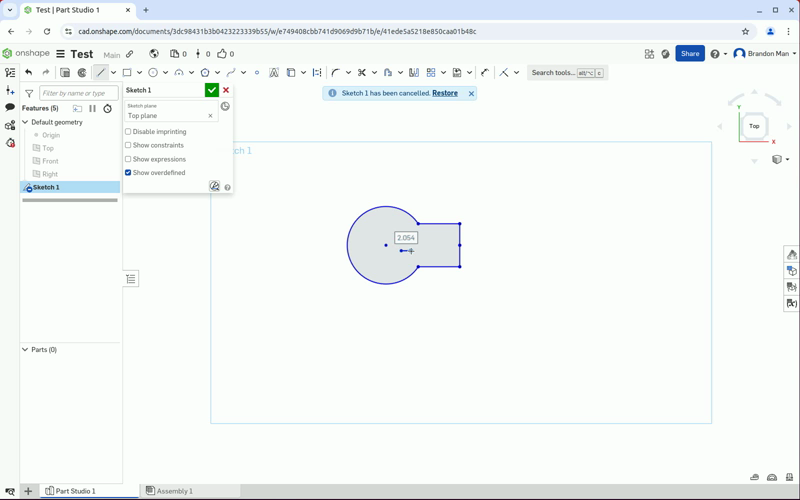
key_down(shift)
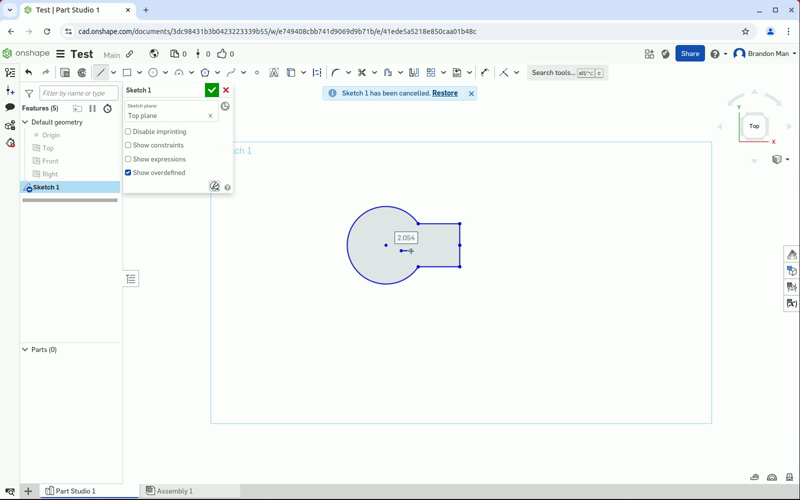
mouse_move(441, 250)
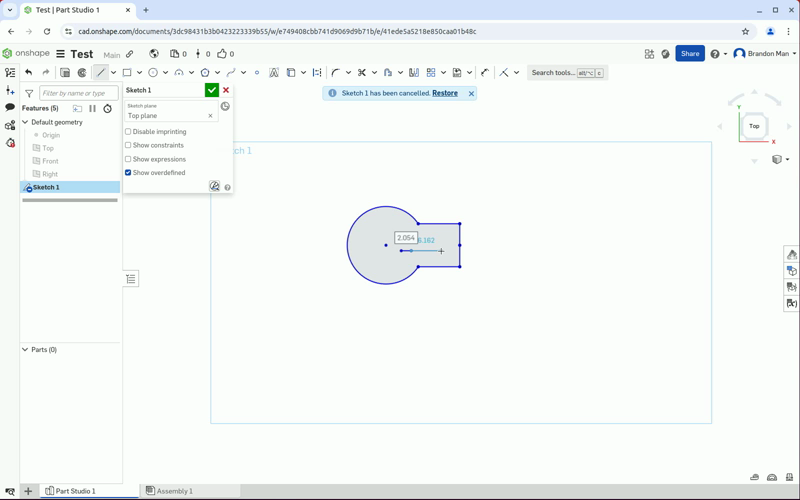
mouse_move(411, 245)
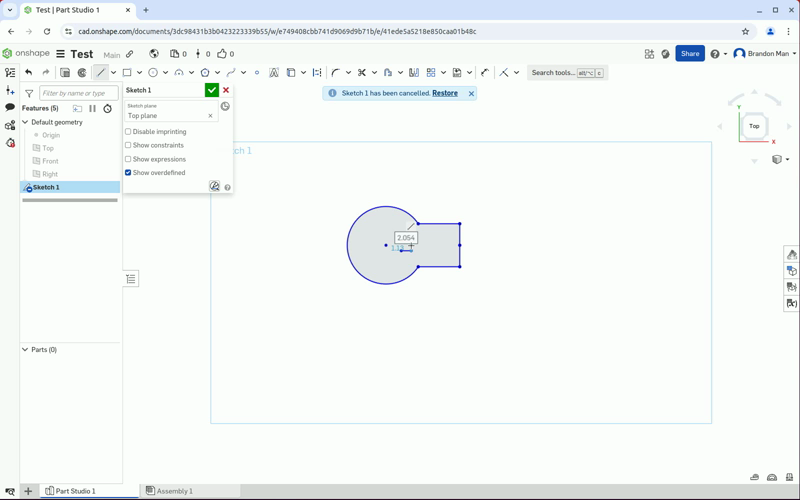
scroll(6)
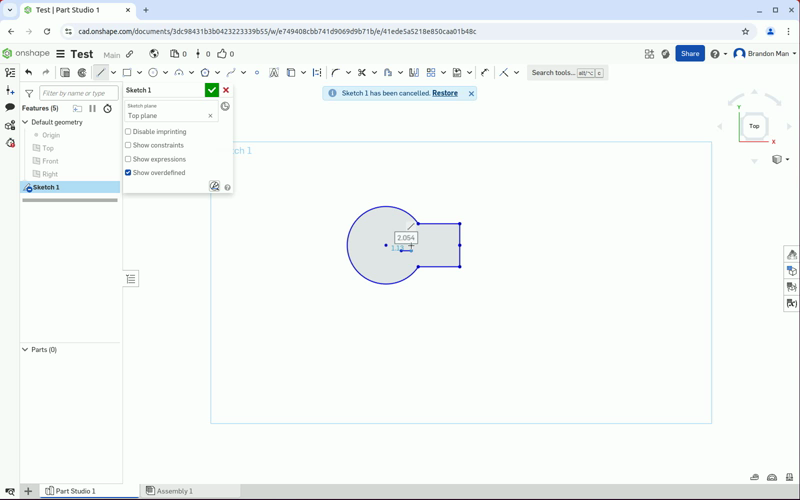
scroll(6)
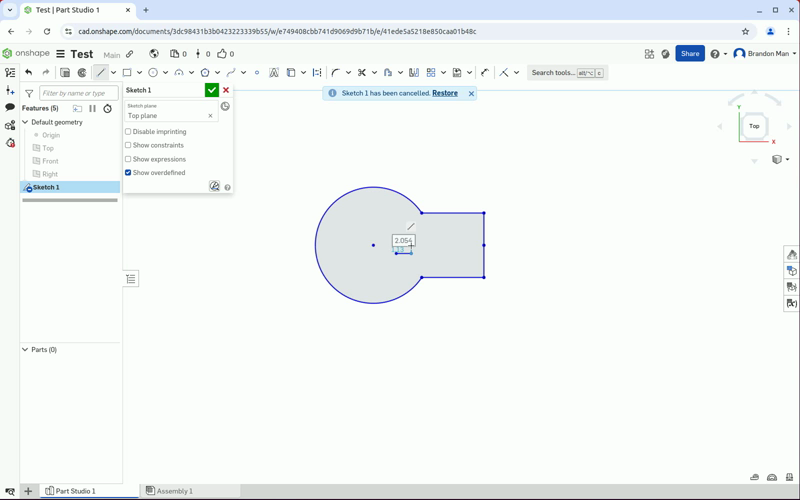
scroll(6)
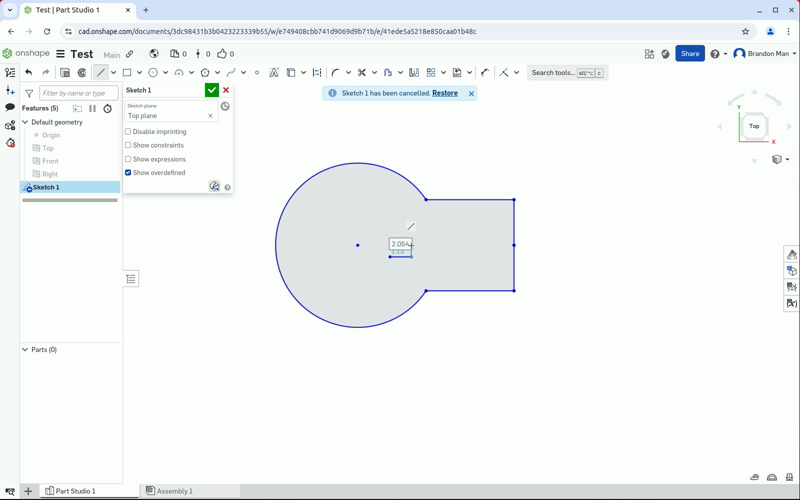
scroll(6)
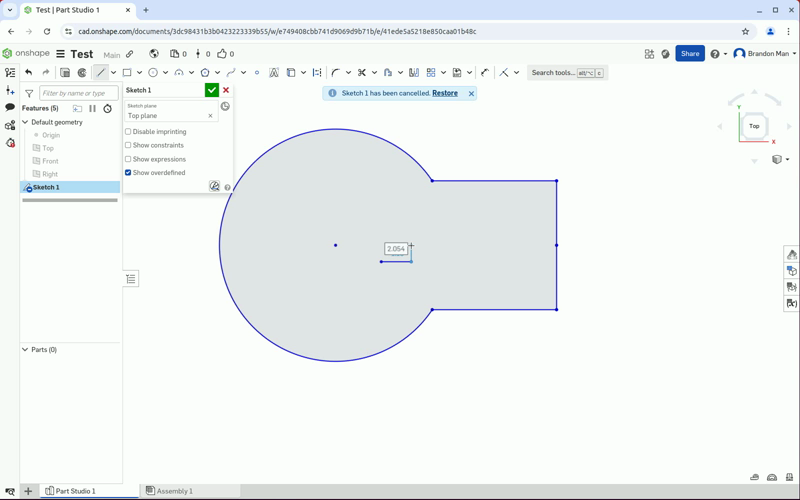
scroll(6)
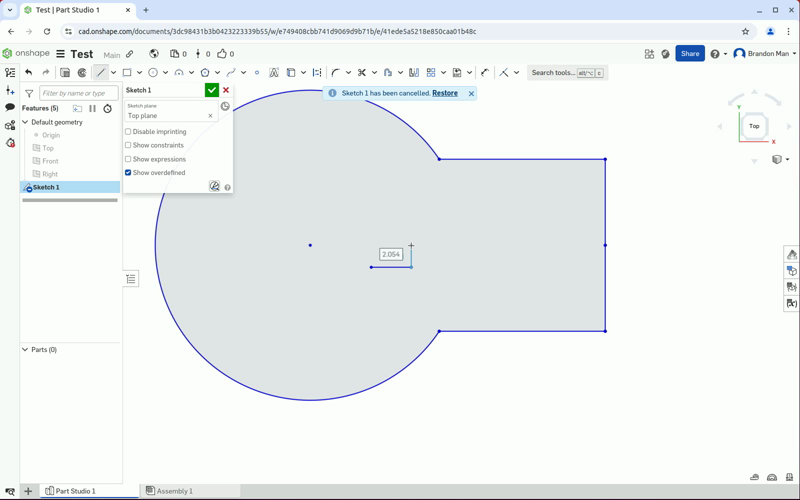
scroll(6)
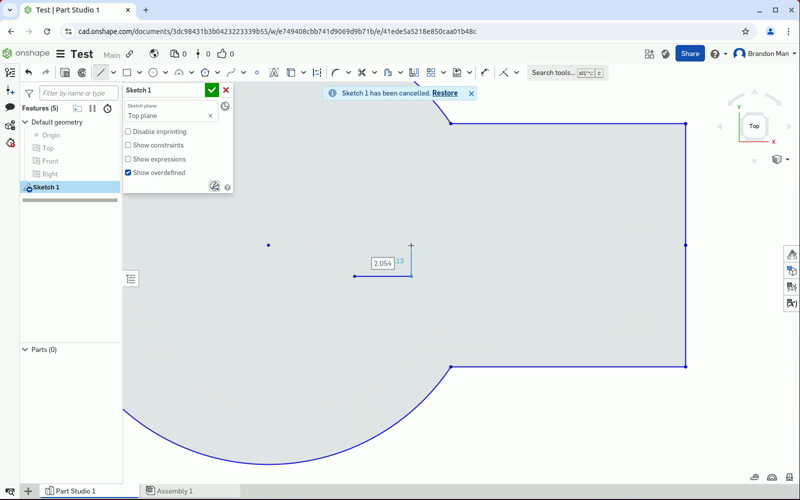
scroll(6)
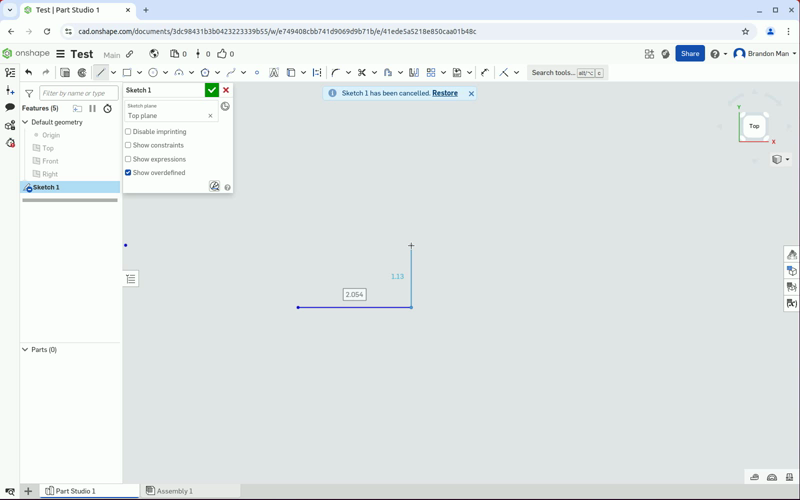
click(411, 245)
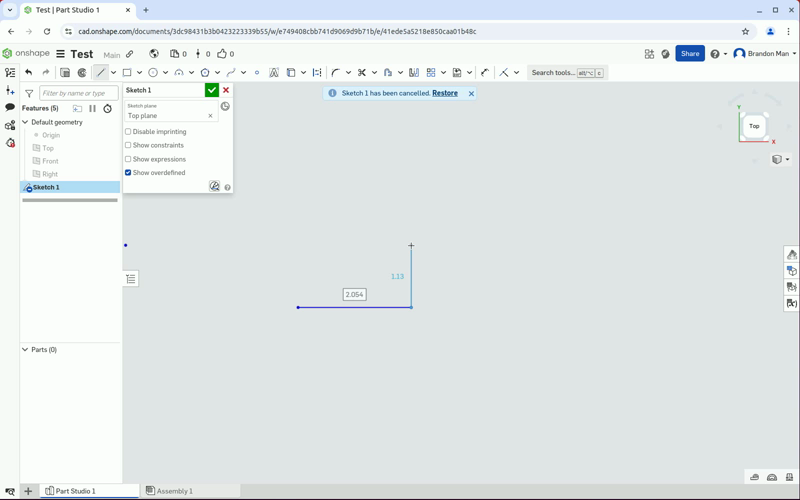
scroll(-6)
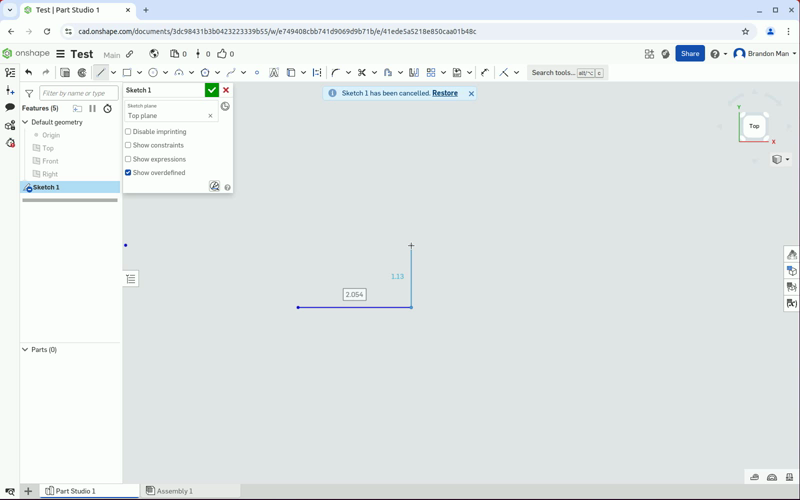
scroll(-6)
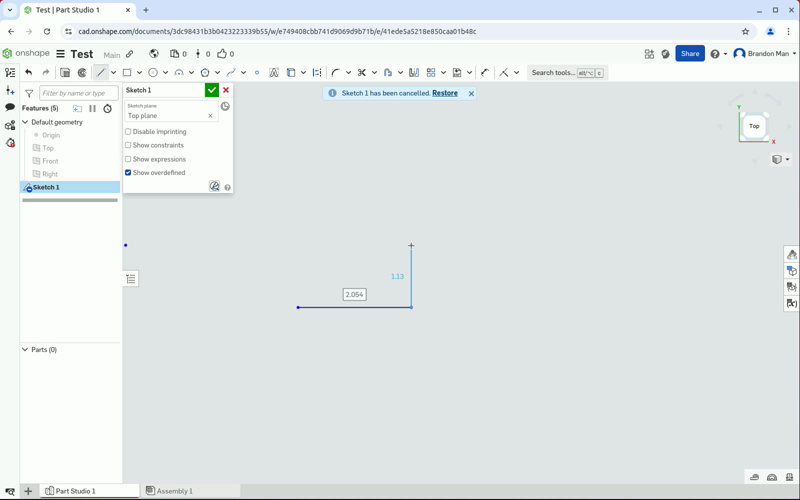
scroll(-6)
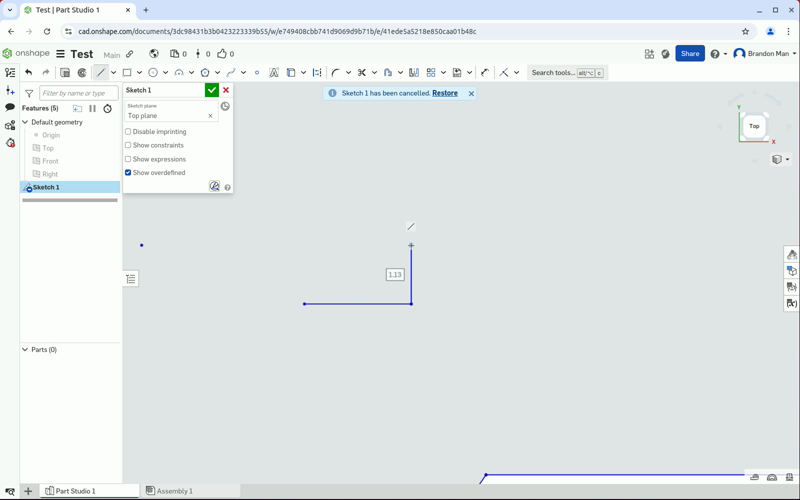
scroll(-6)
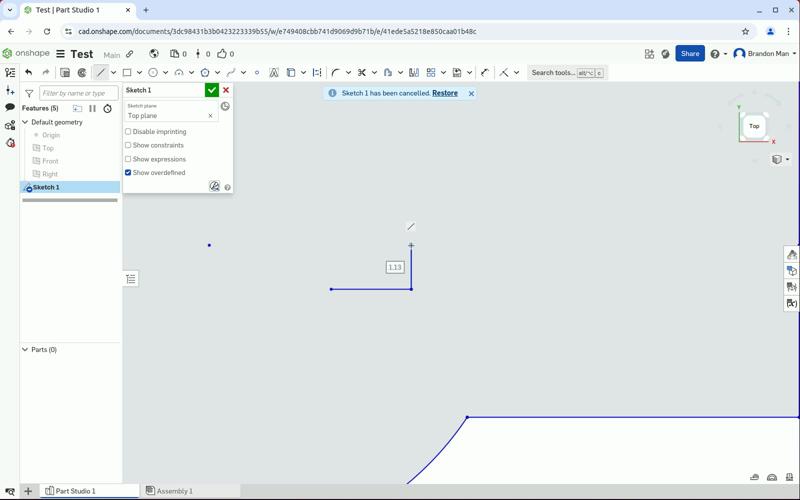
scroll(-6)
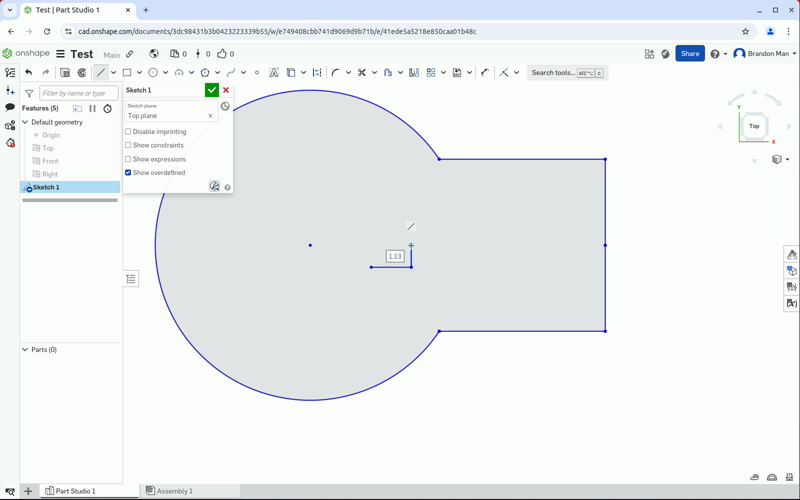
scroll(-6)
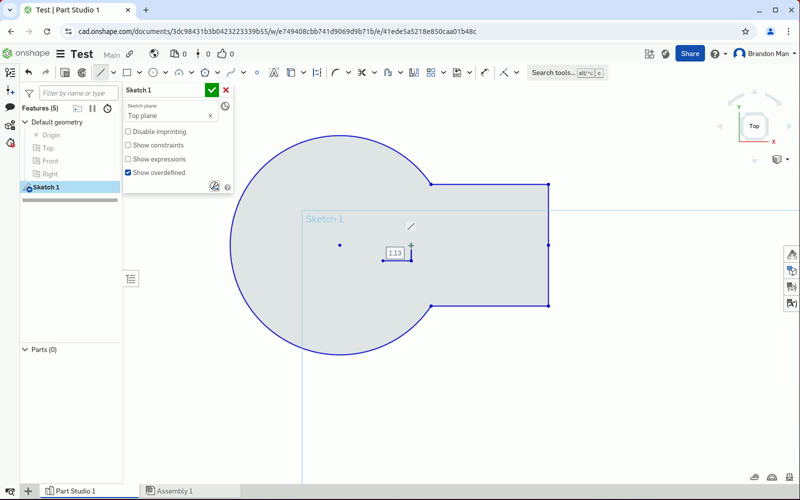
scroll(-6)
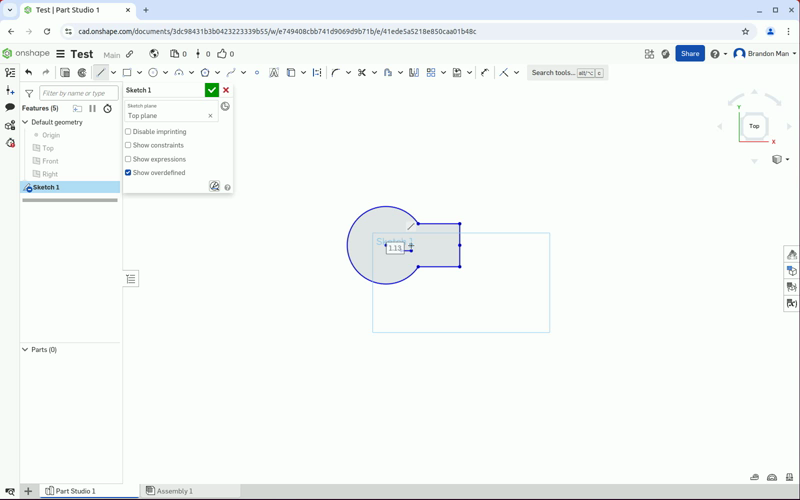
key_up(shift)
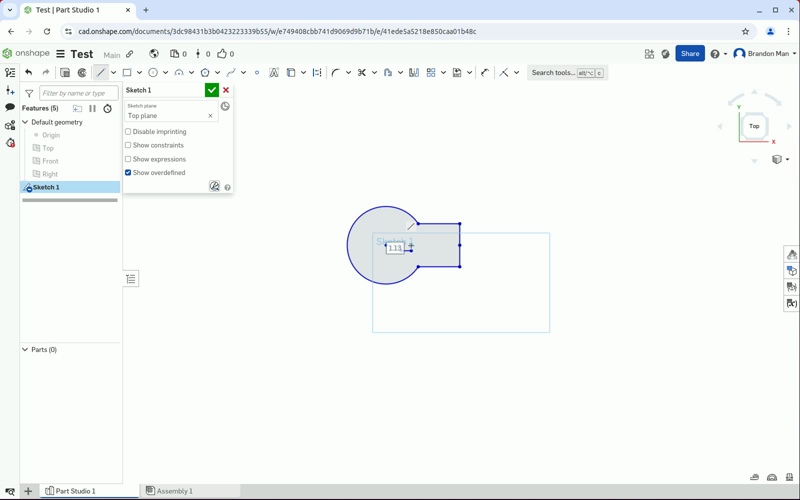
key_down(shift)
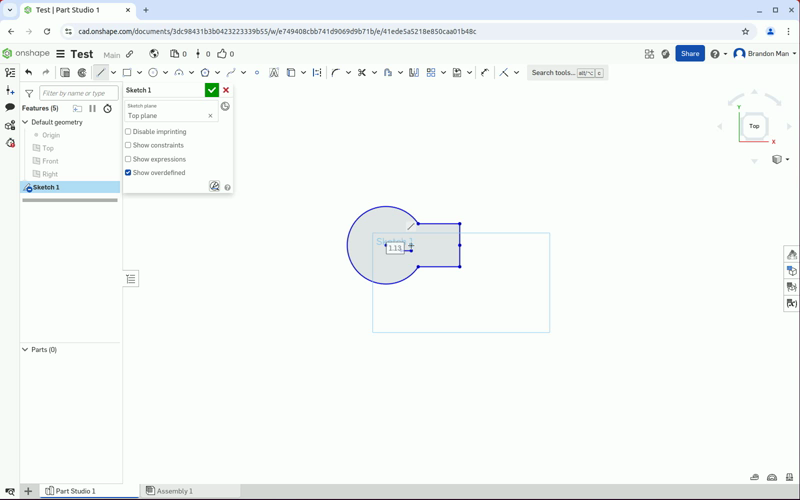
mouse_move(441, 245)
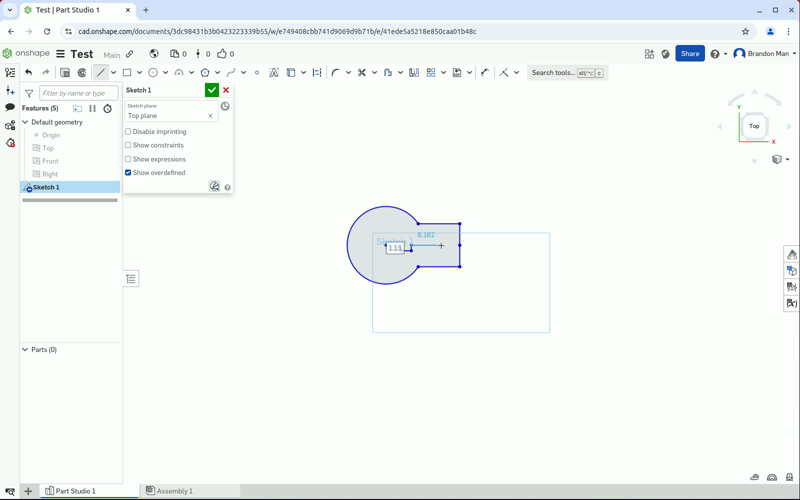
mouse_move(411, 239)
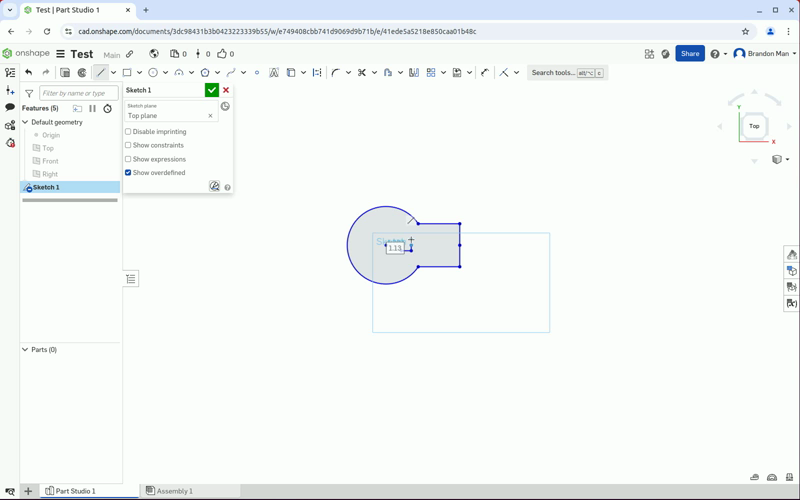
scroll(6)
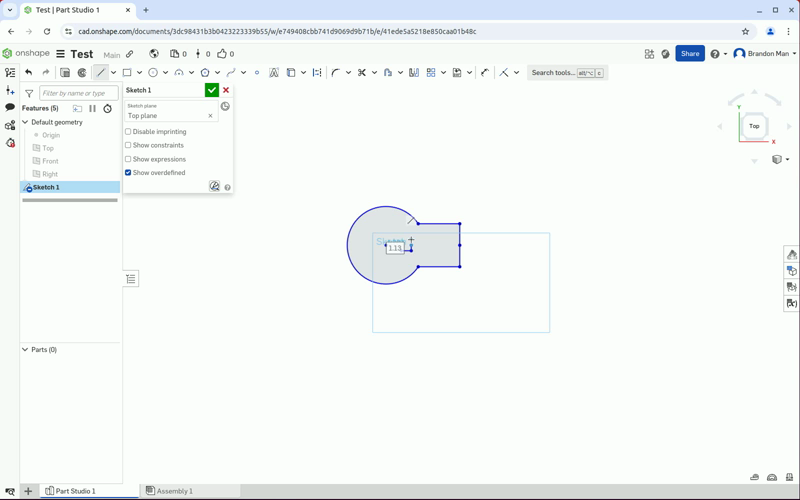
scroll(6)
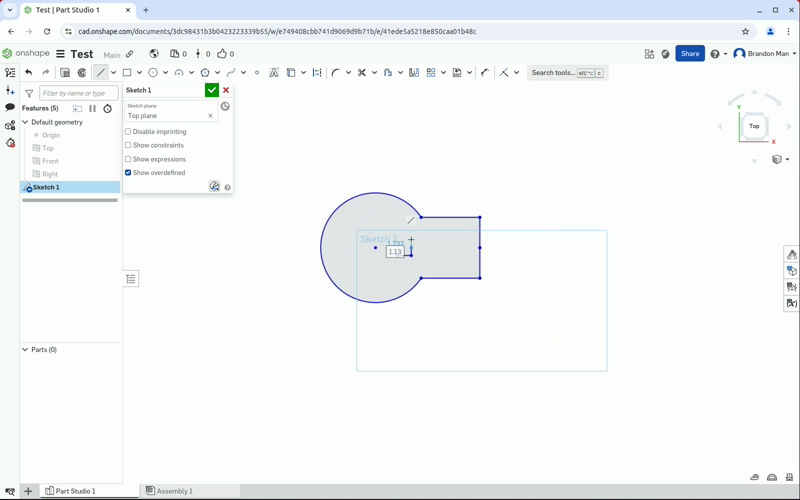
scroll(6)
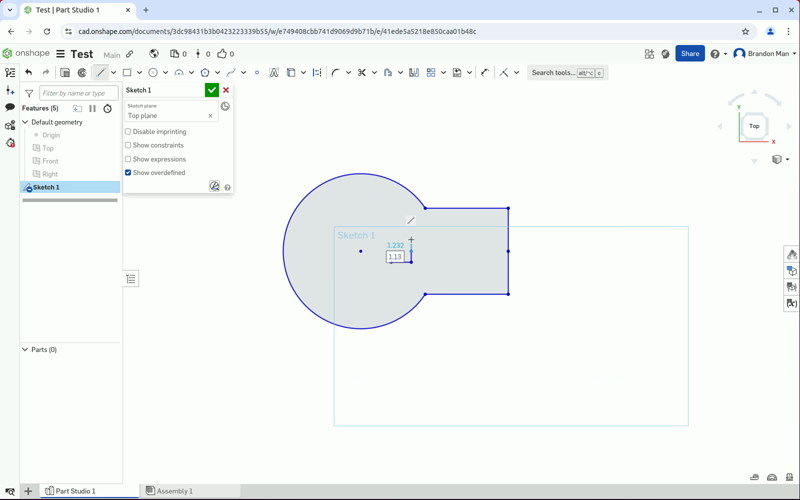
scroll(6)
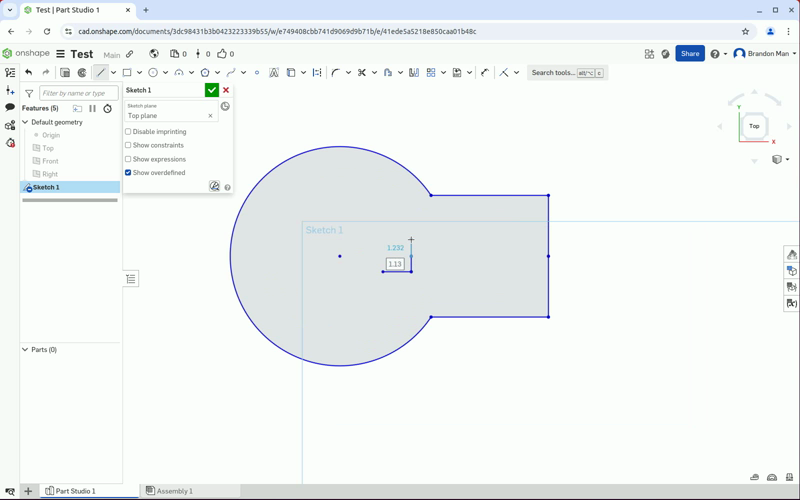
scroll(6)
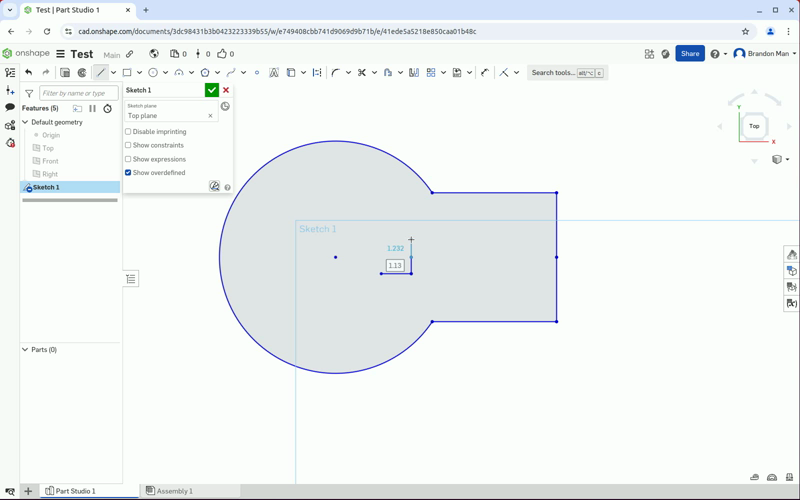
scroll(6)
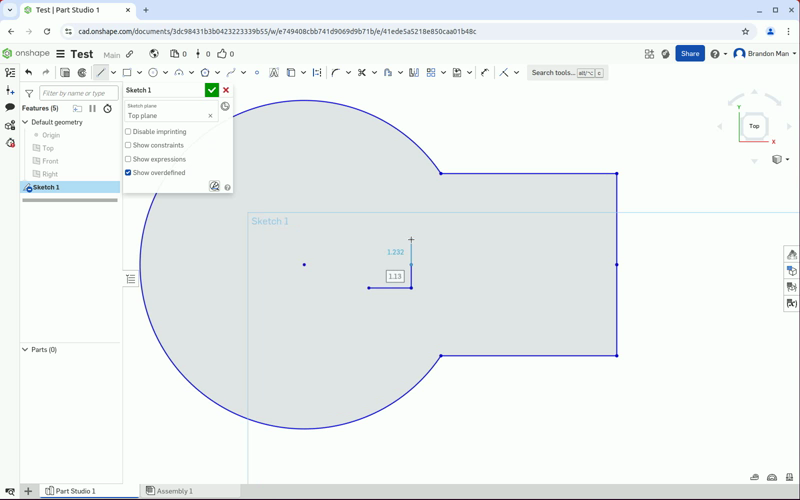
scroll(6)
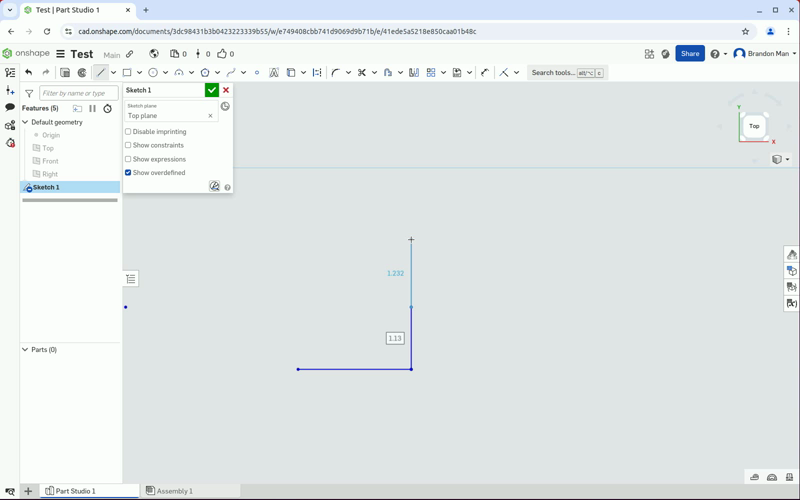
click(411, 239)
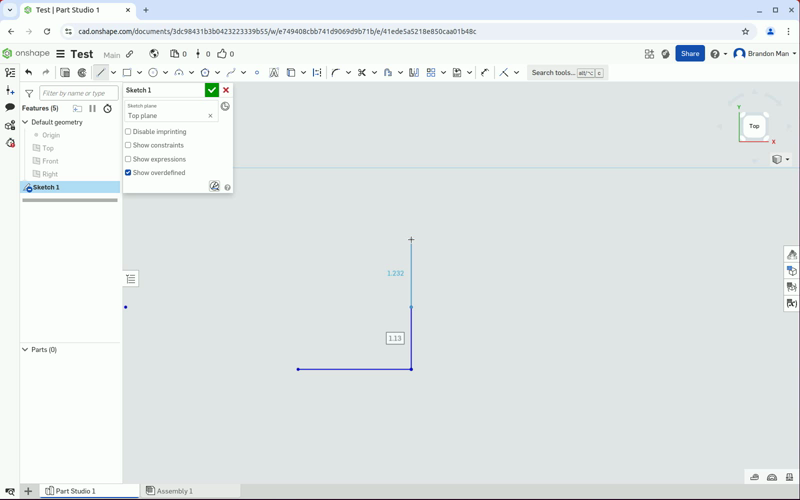
scroll(-6)
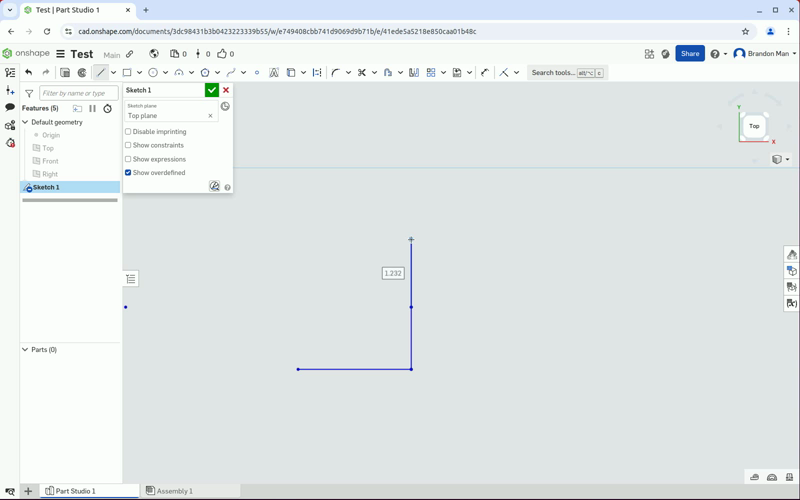
scroll(-6)
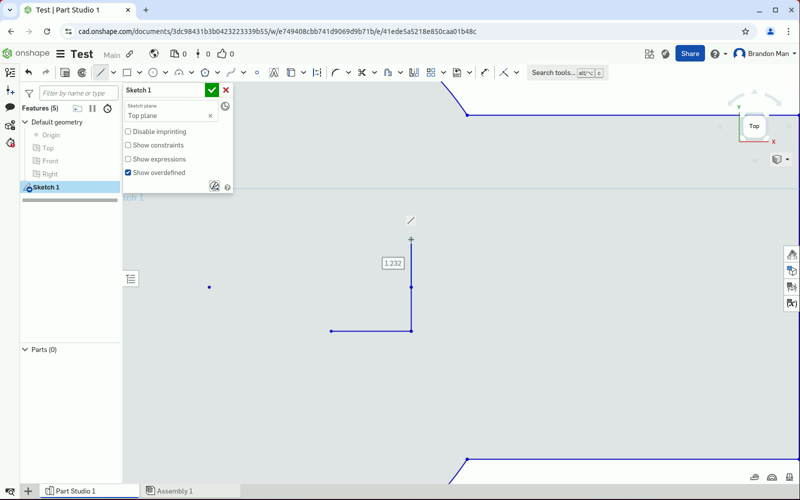
scroll(-6)
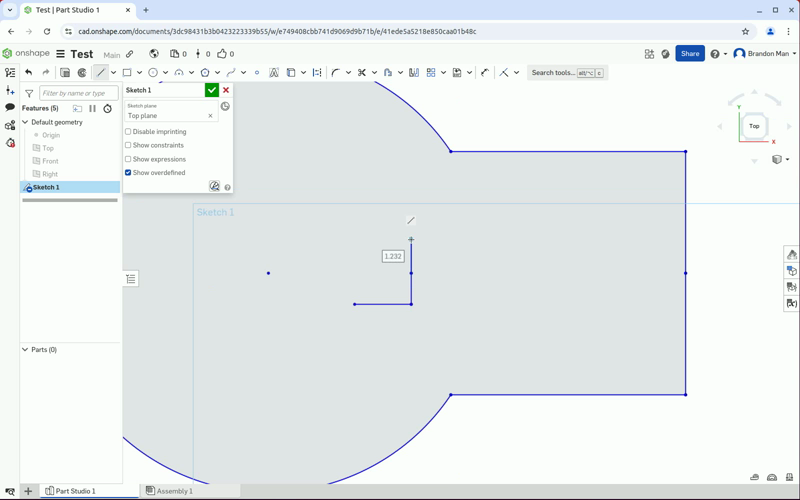
scroll(-6)
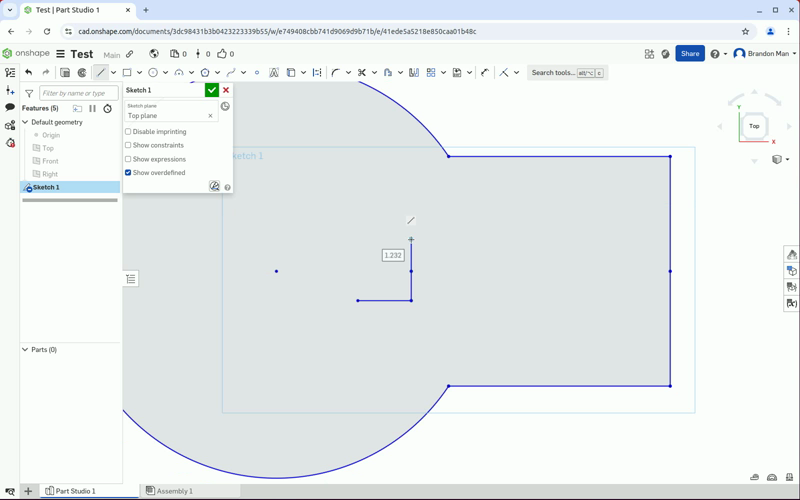
scroll(-6)
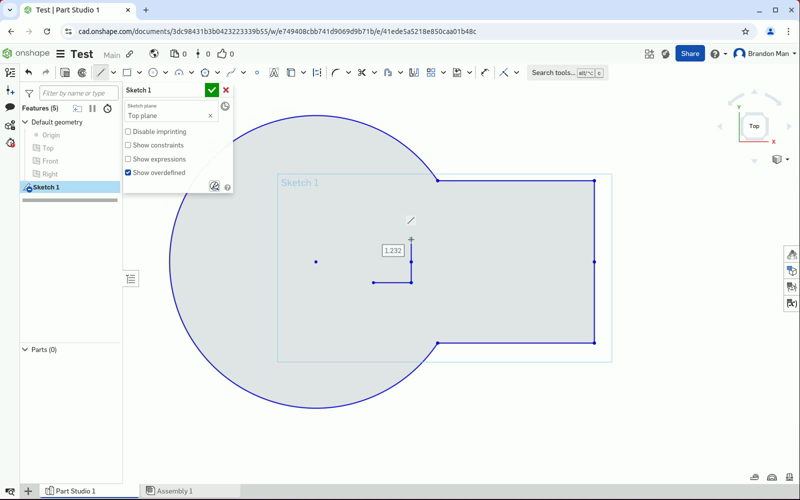
scroll(-6)
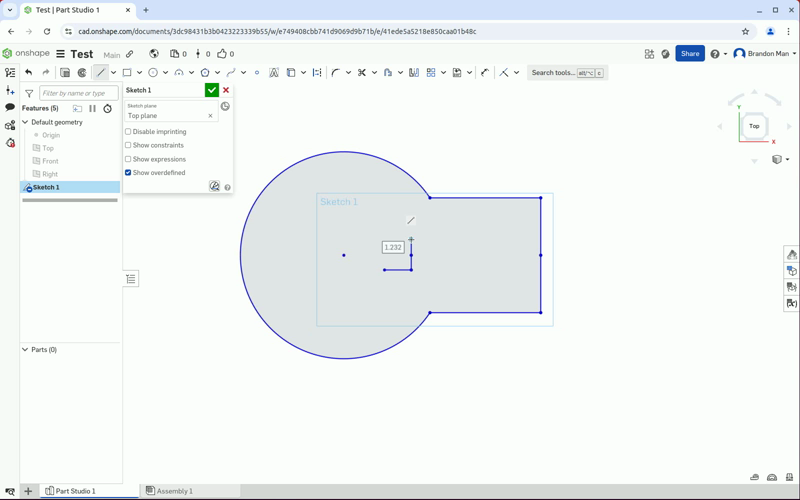
scroll(-6)
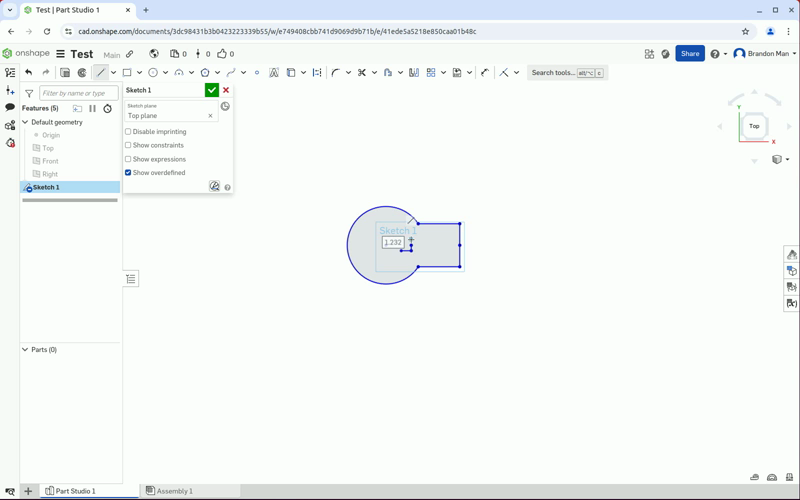
key_up(shift)
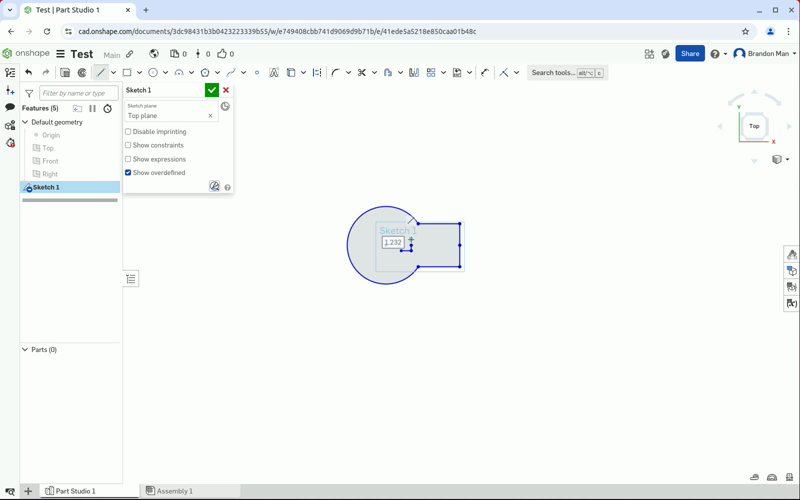
key_down(shift)
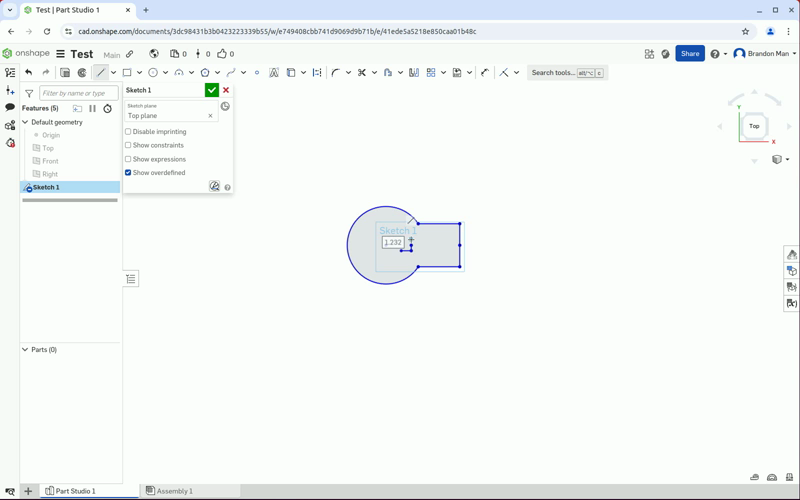
mouse_move(441, 239)
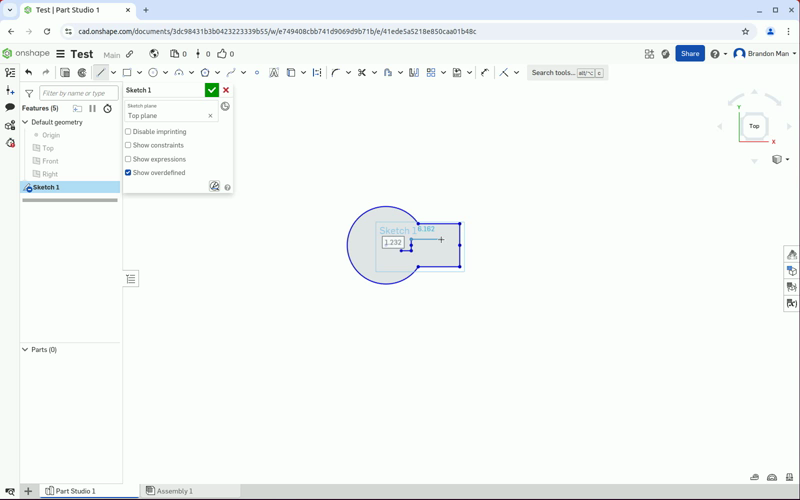
mouse_move(401, 239)
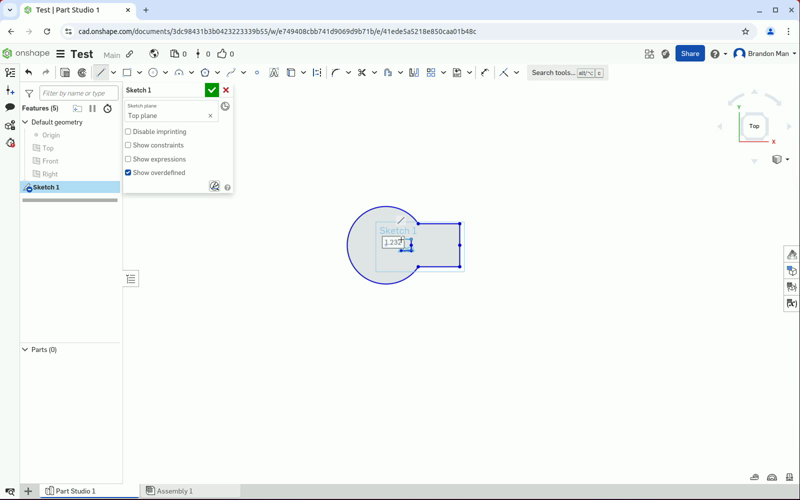
click(401, 239)
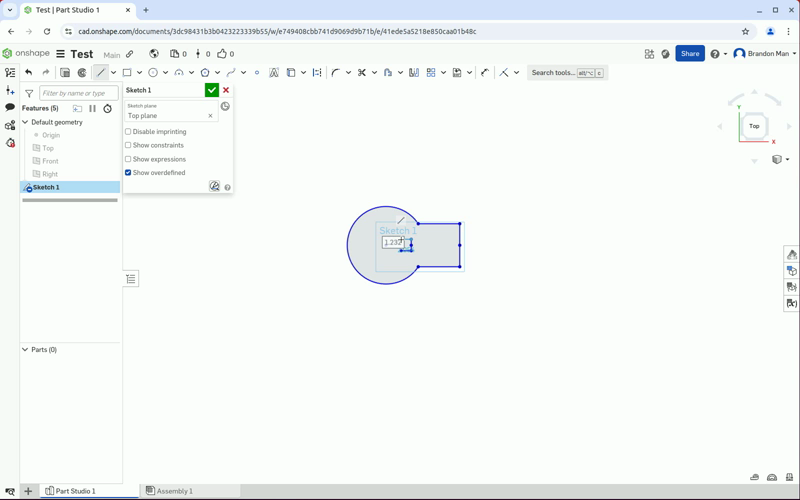
key_up(shift)
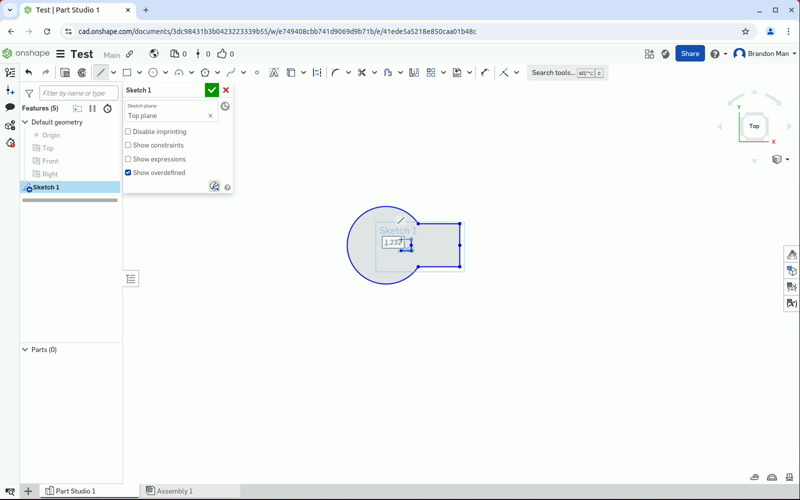
key(esc)
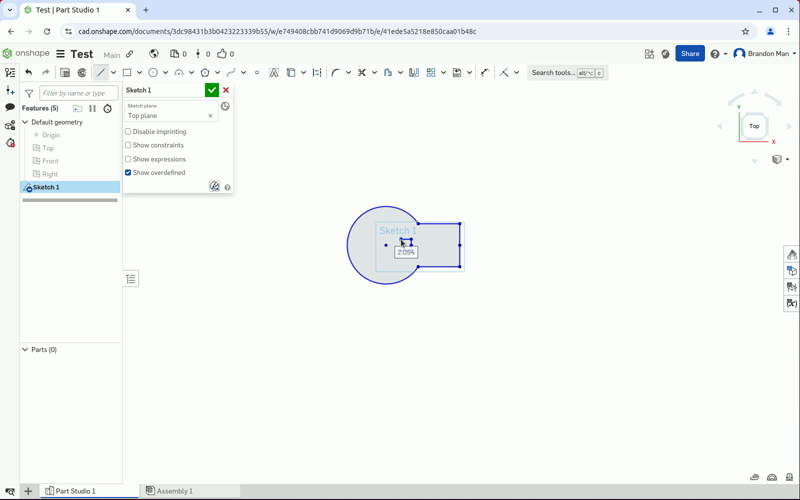
key(a)
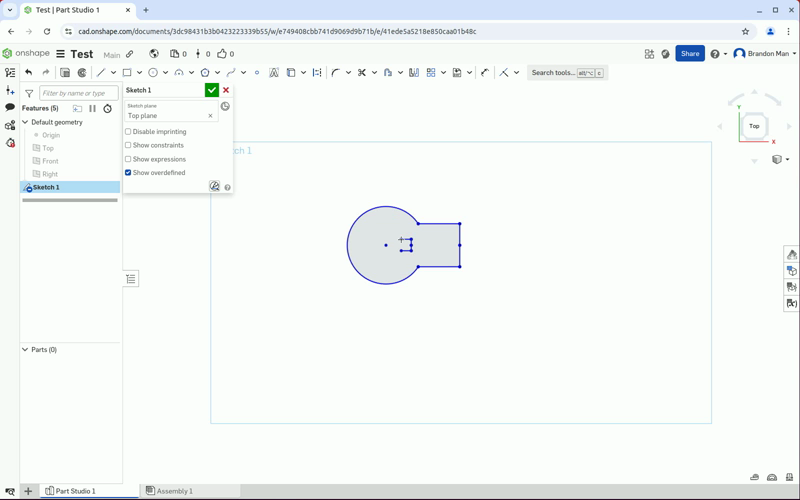
mouse_move(401, 239)
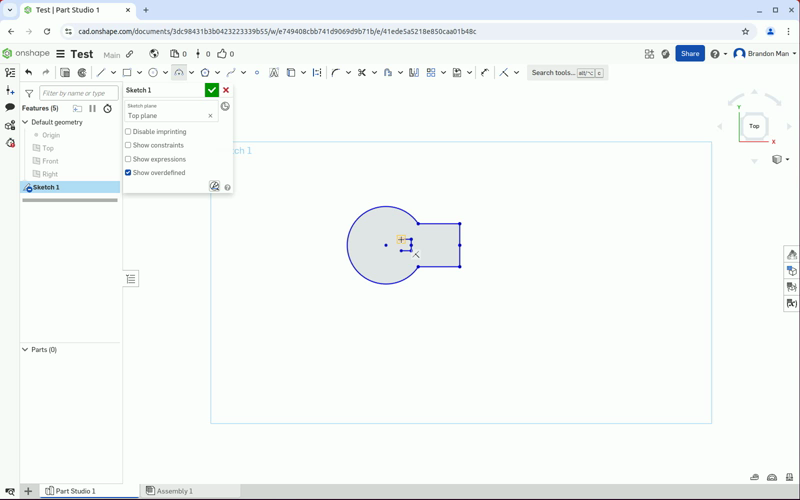
click(401, 239)
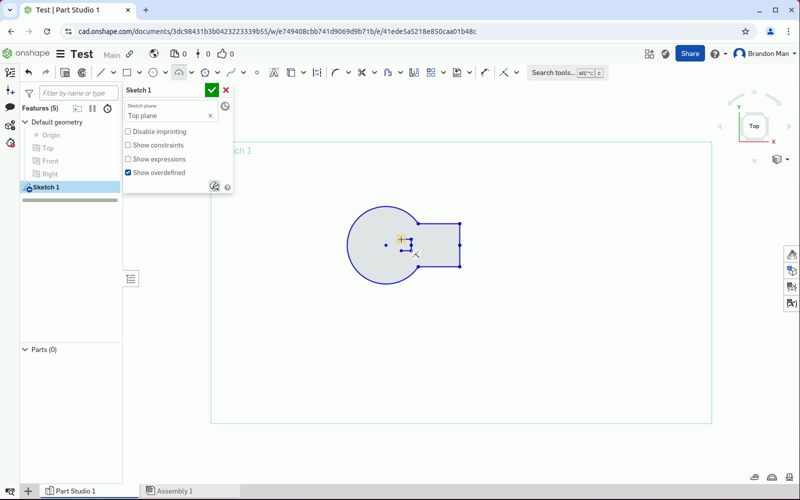
mouse_move(401, 250)
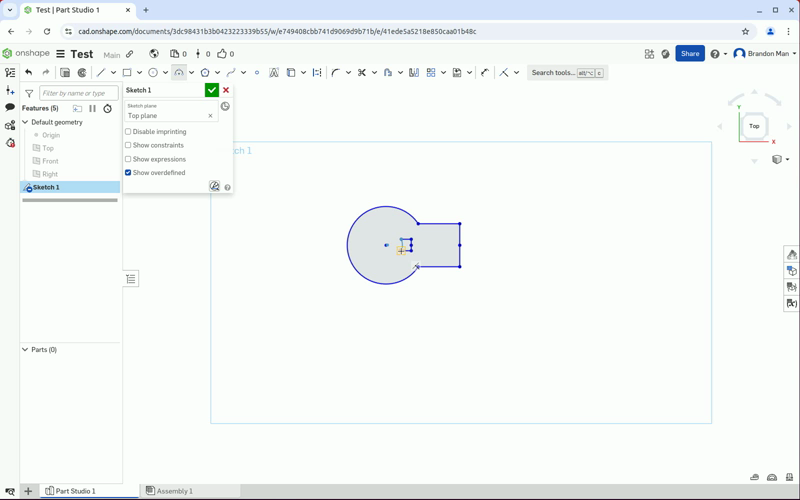
click(401, 250)
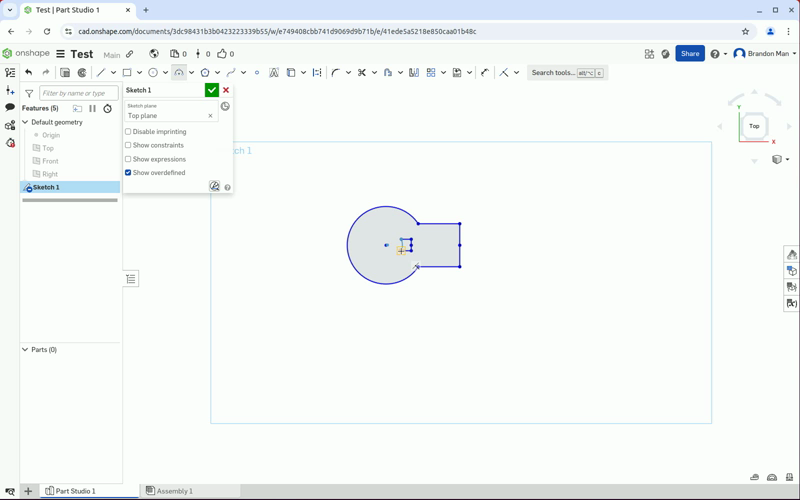
key_down(shift)
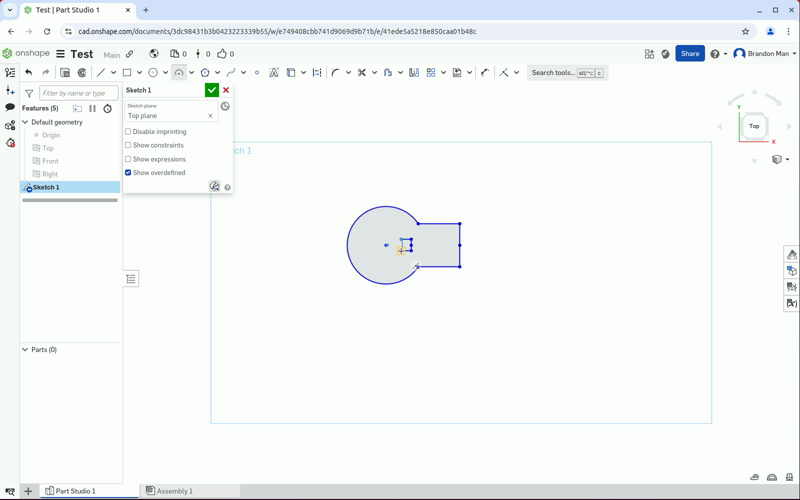
mouse_move(369, 245)
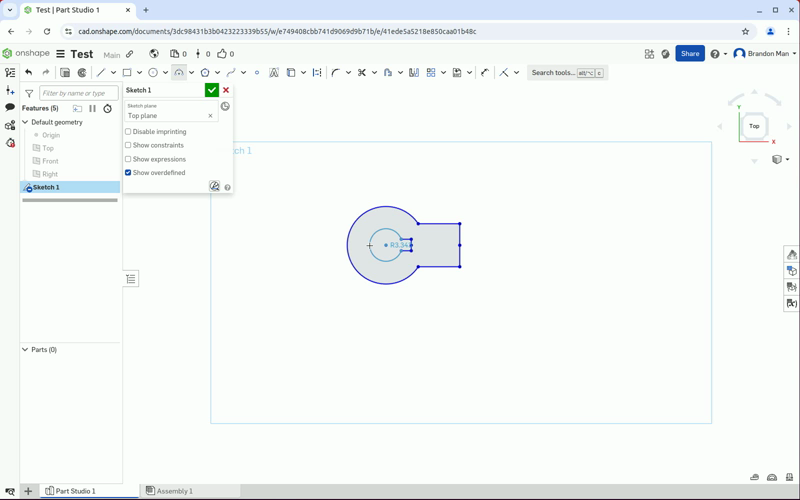
click(369, 245)
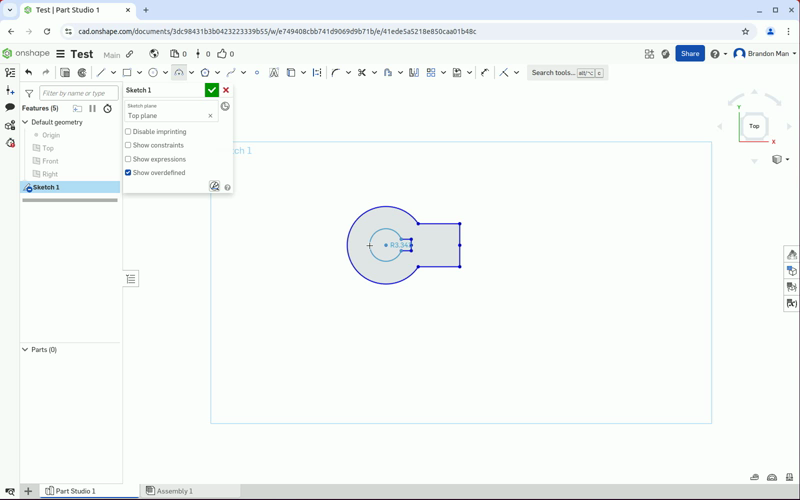
key_up(shift)
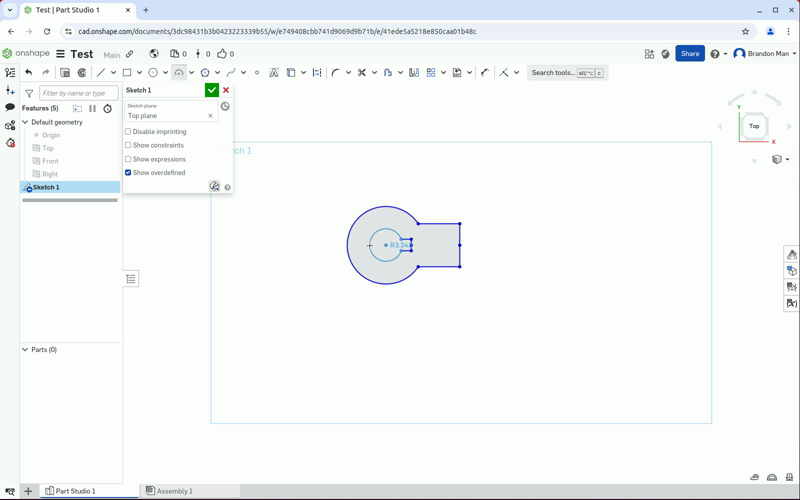
key(esc)
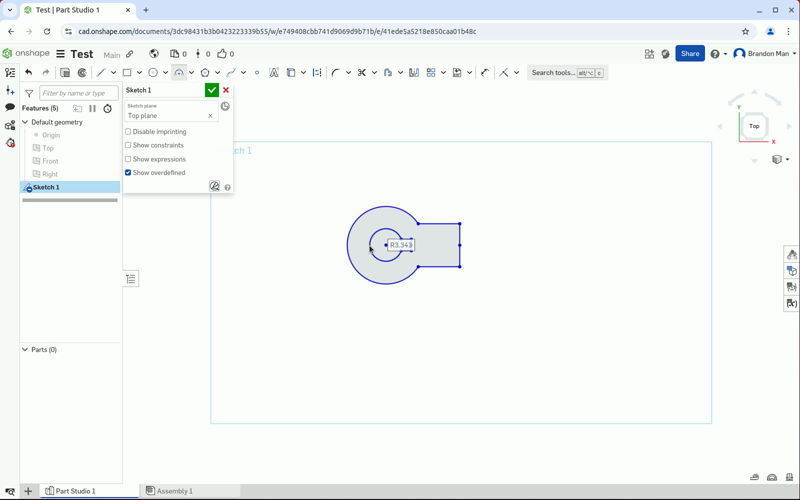
mouse_move(358, 235)
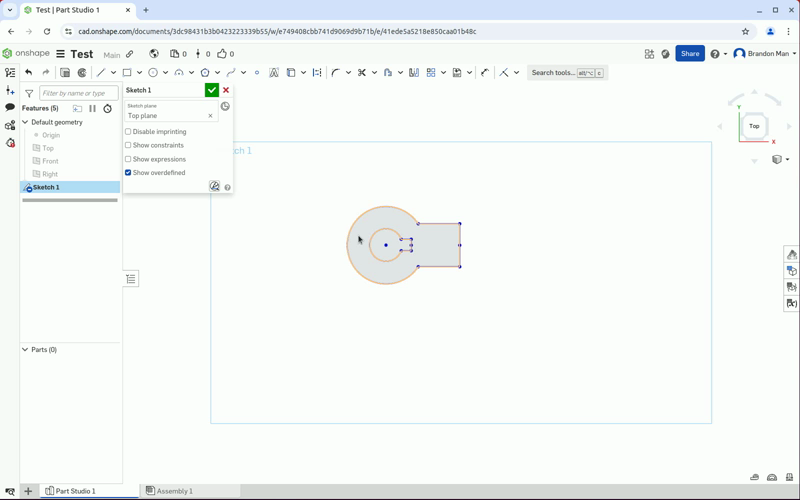
click(358, 235)
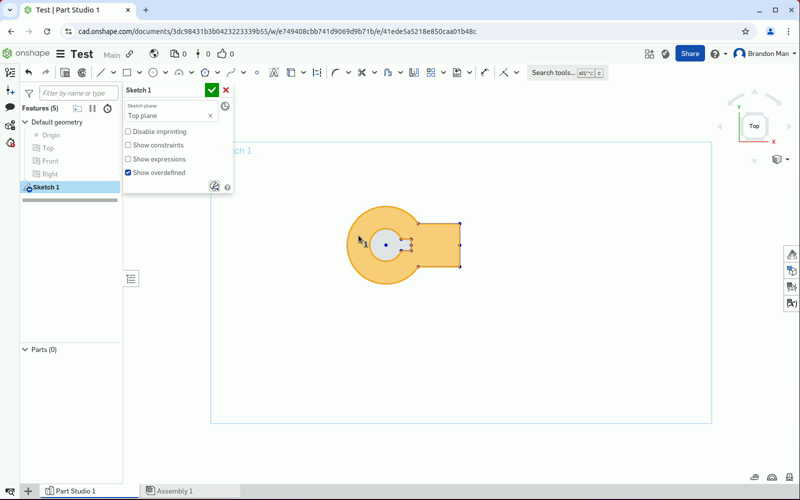
mouse_move(73, 352)
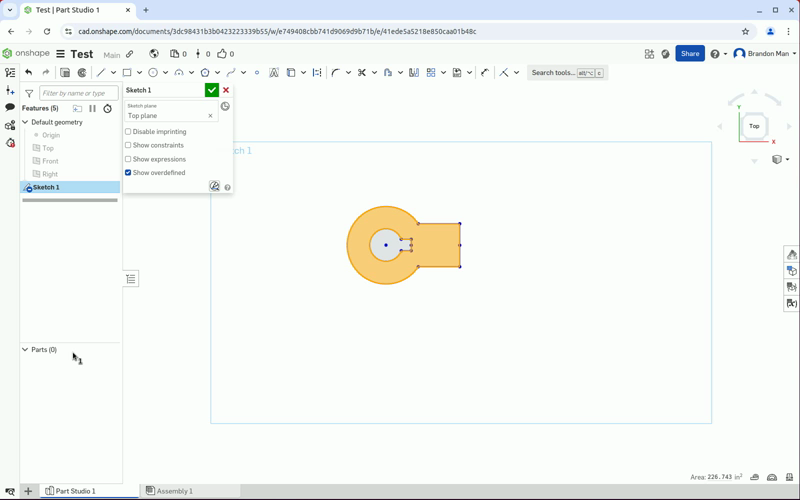
key(shift+y)
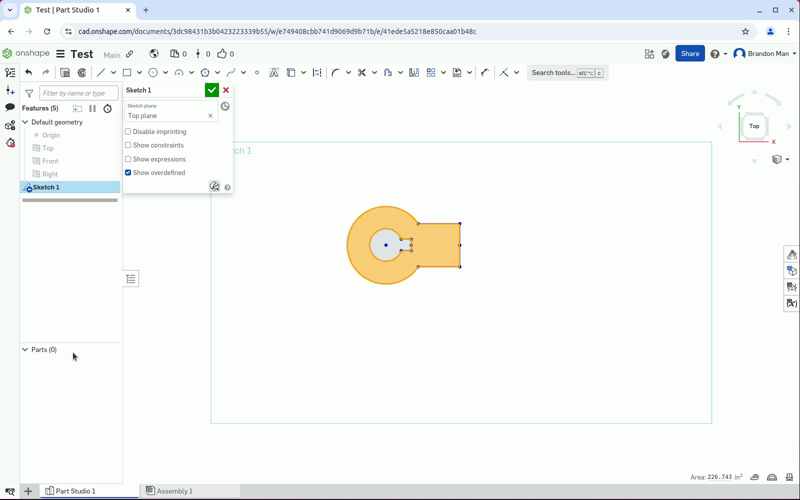
key(shift+e)
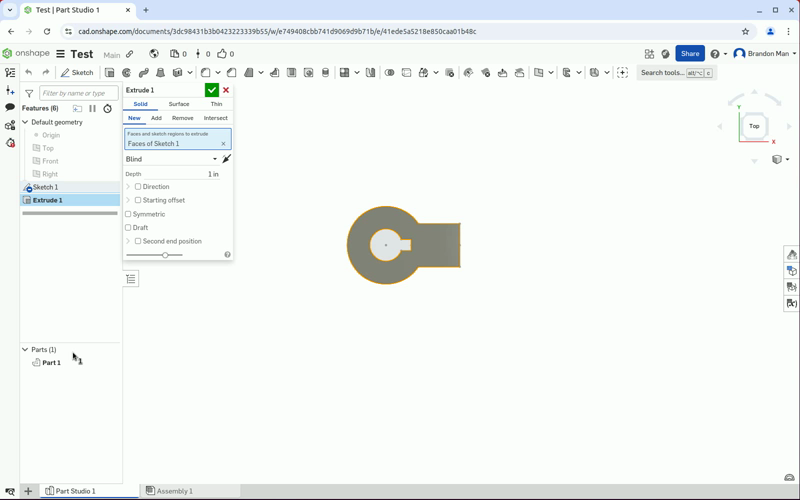
mouse_move(143, 106)
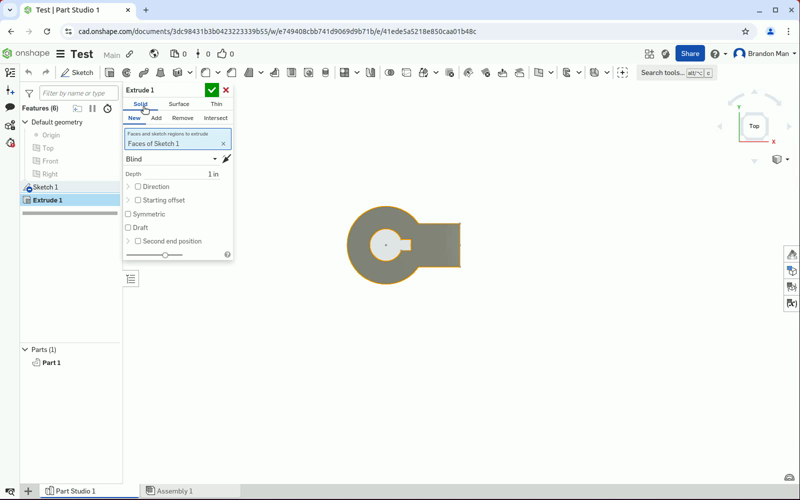
click(143, 106)
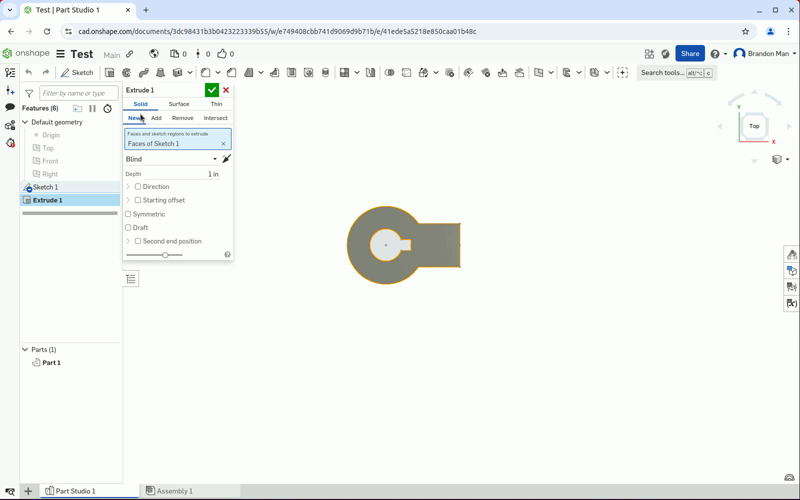
mouse_move(137, 120)
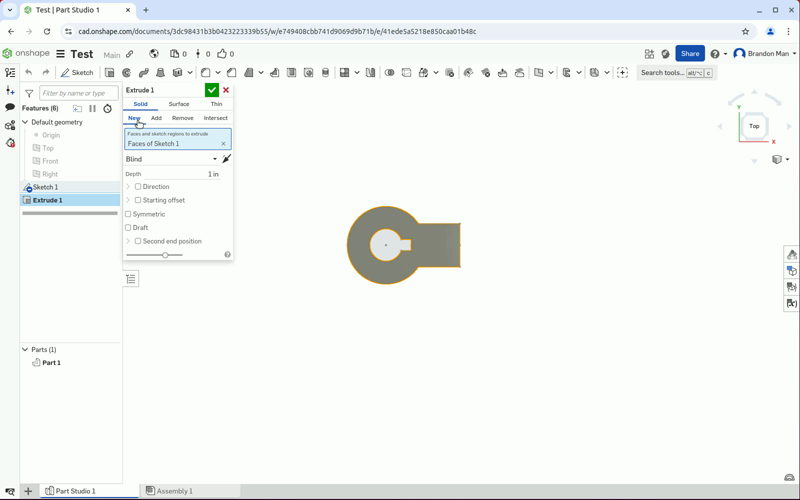
click(137, 120)
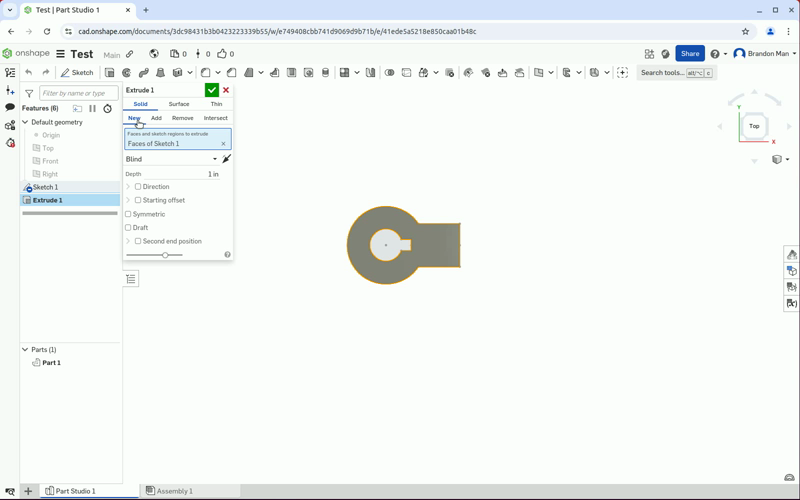
key(tab, 4)
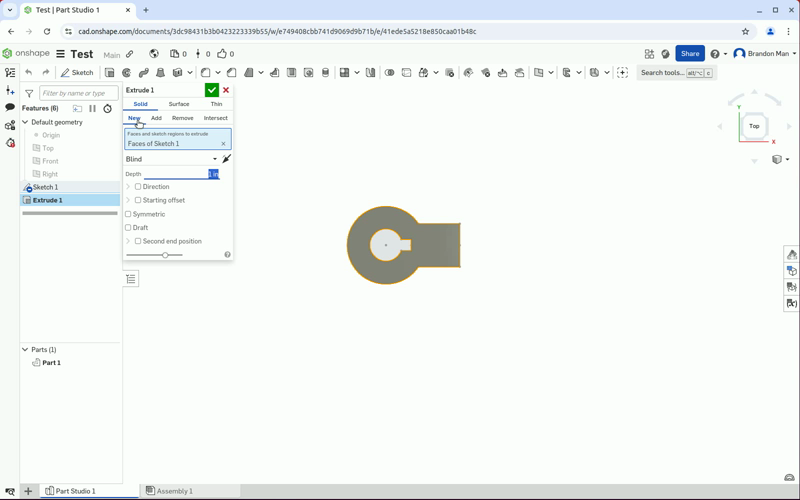
text(4.333)
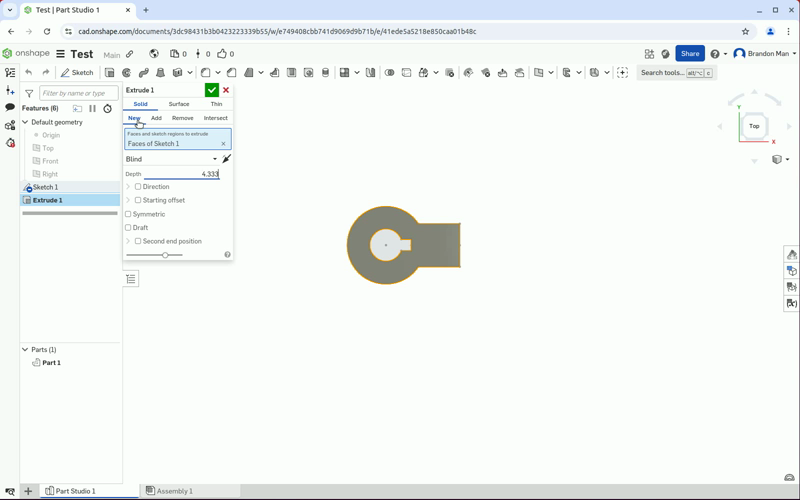
key(enter)
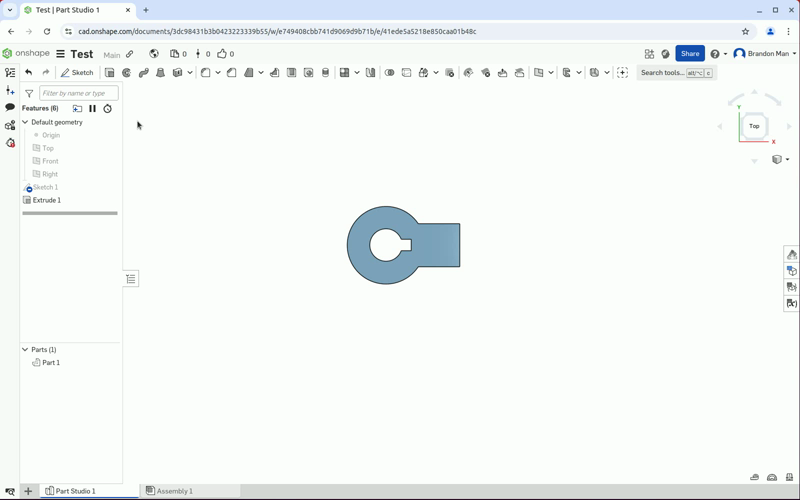
key(shift+h)
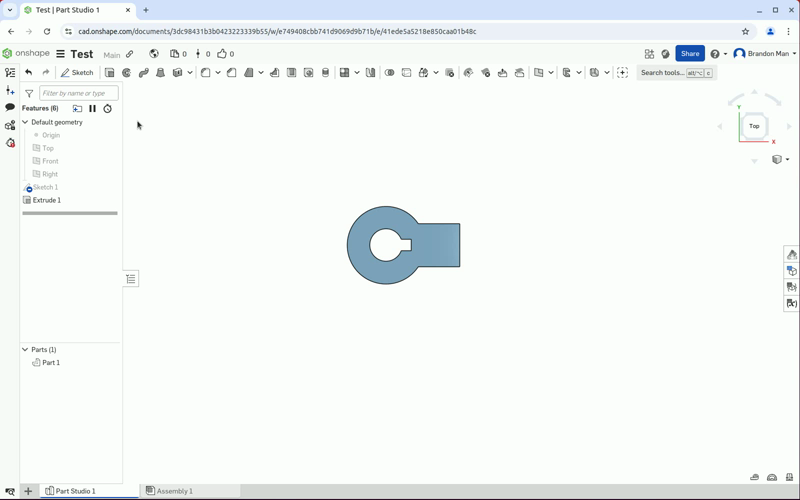
key(shift+h)
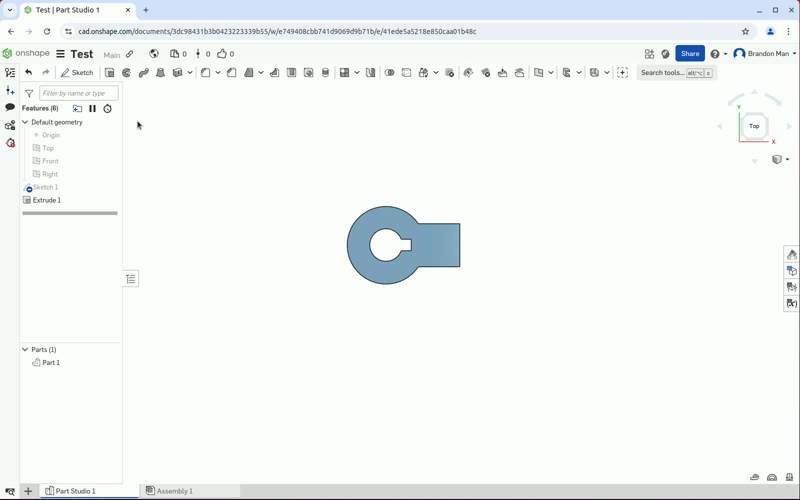
mouse_move(73, 189)
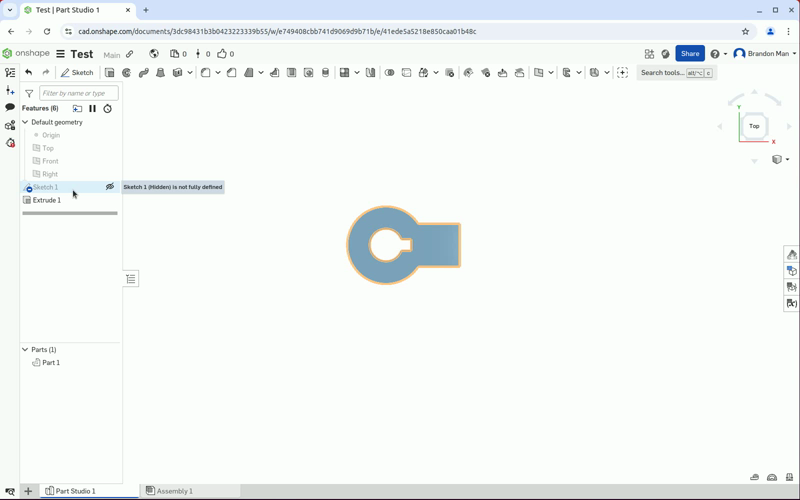
click(73, 189)
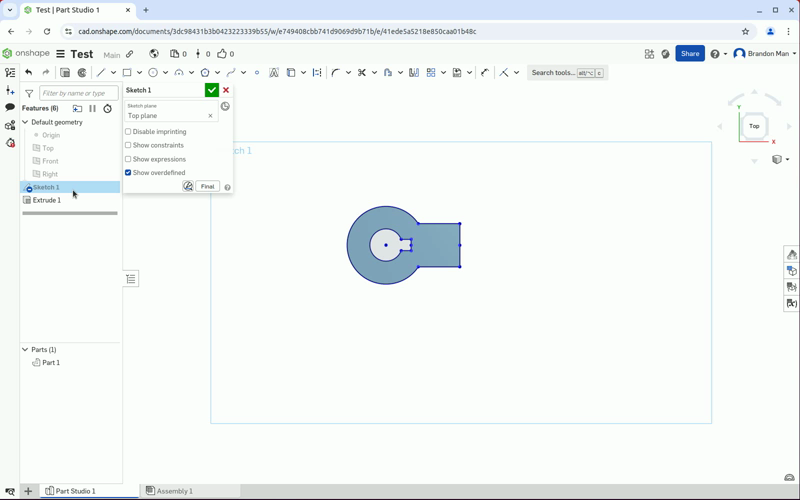
mouse_move(229, 92)
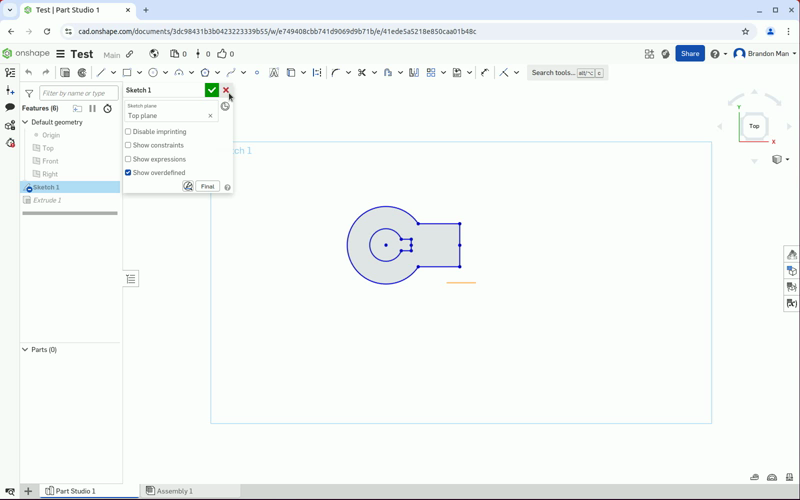
click(229, 92)
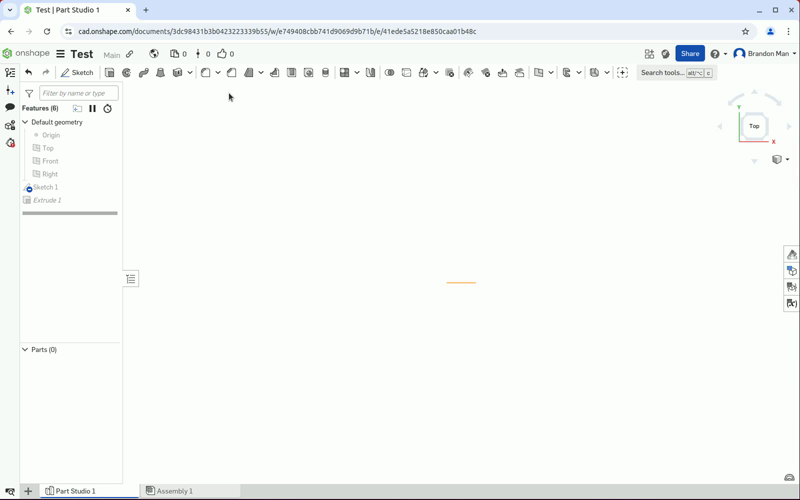
mouse_move(73, 352)
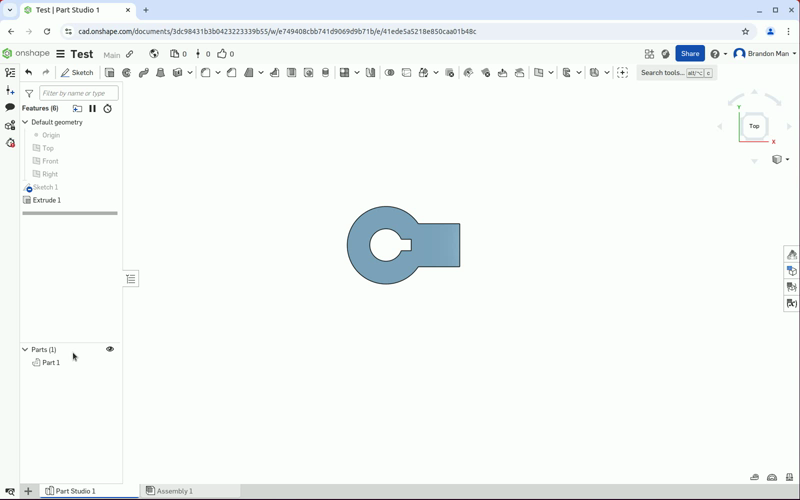
key(y)
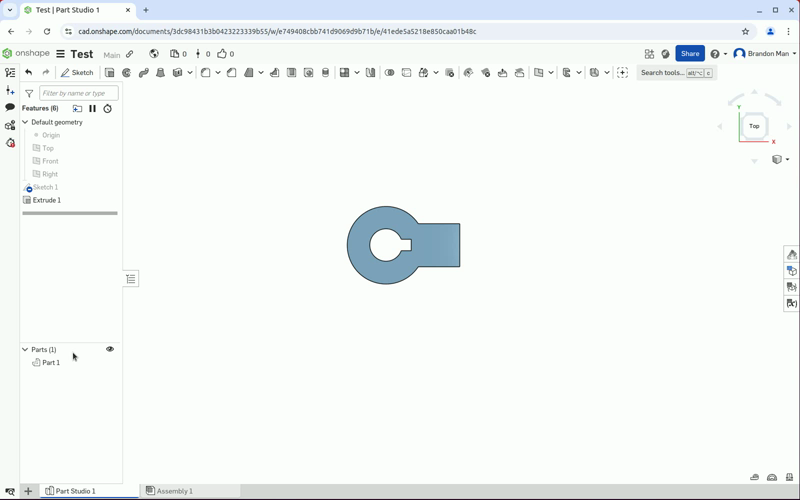
key(shift+p)
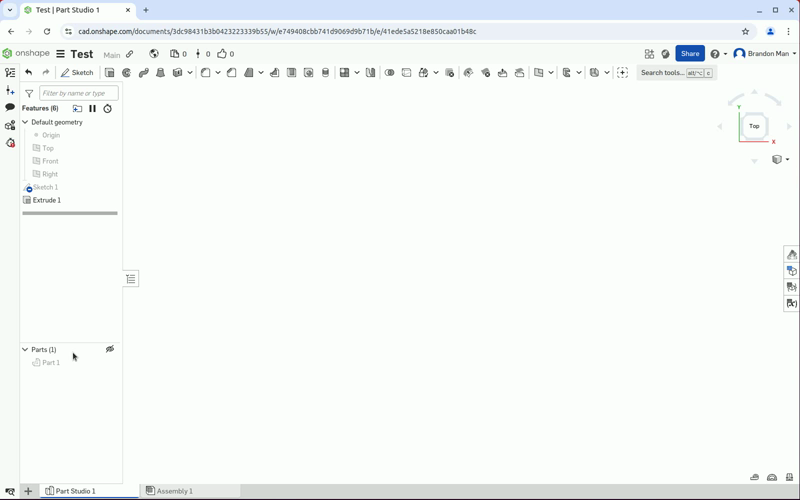
key(space)
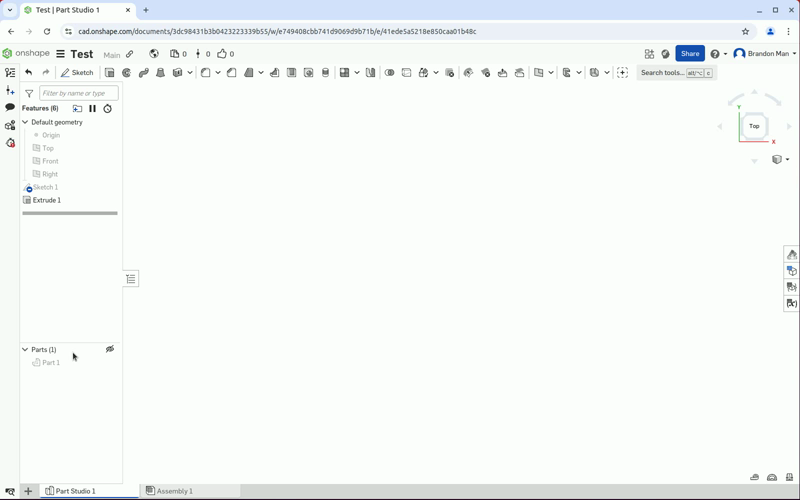
key_down(shift)
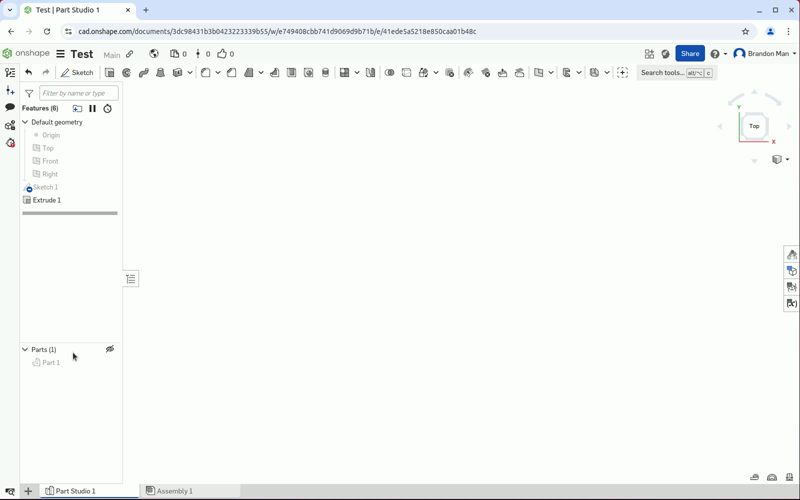
key(up)
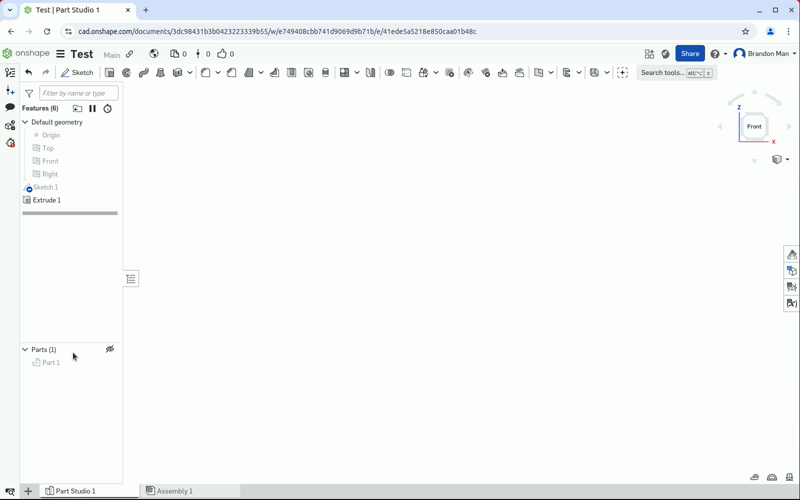
key_up(shift)
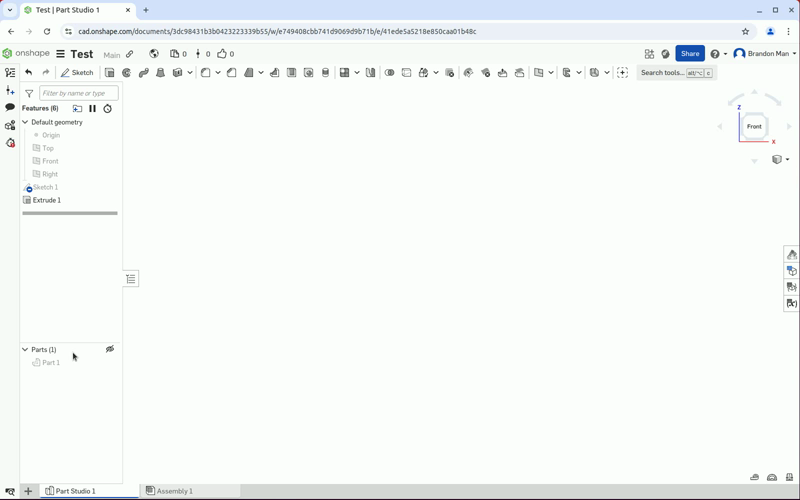
key(space)
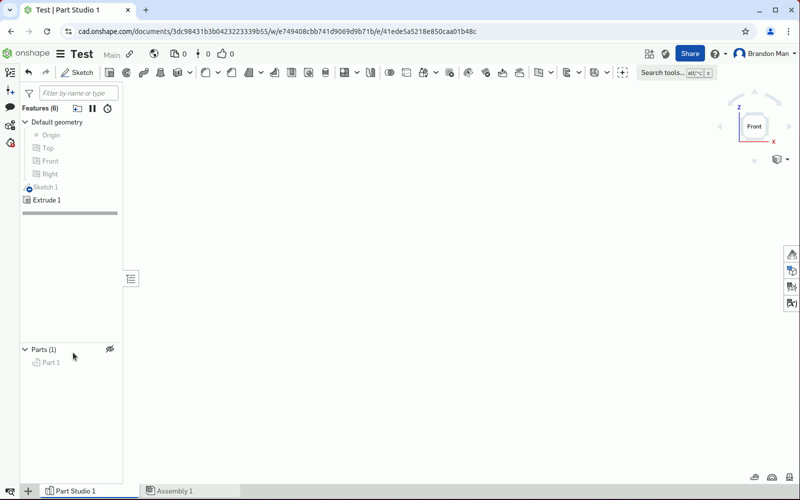
key_down(shift)
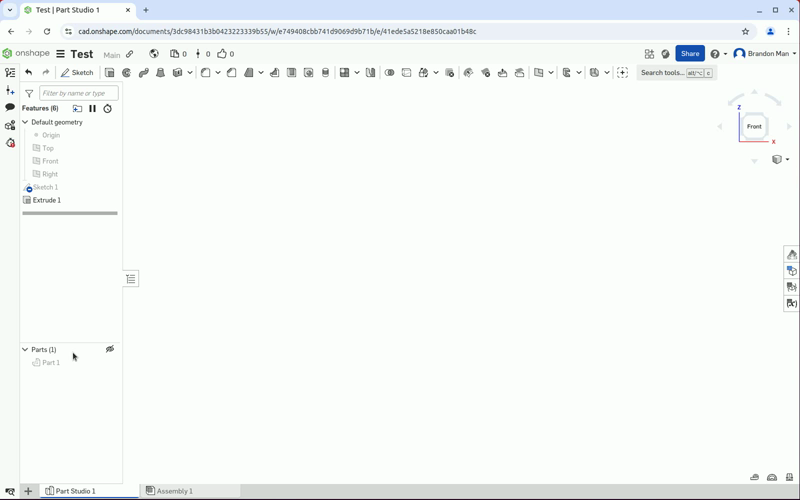
key(left)
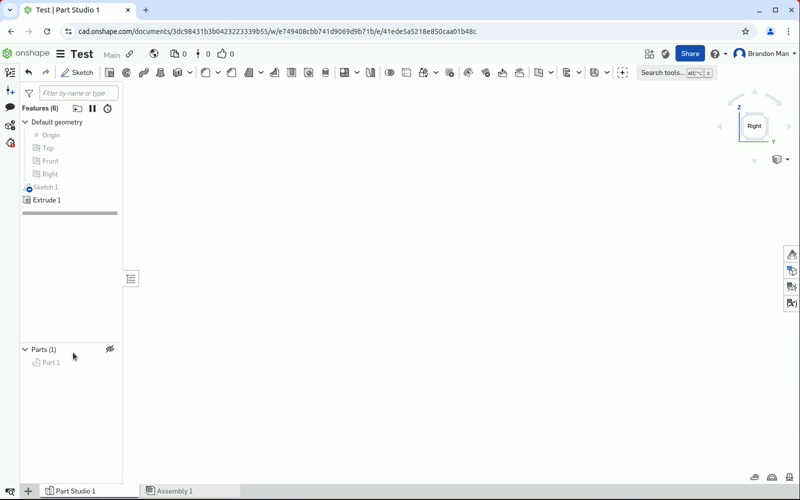
key_up(shift)
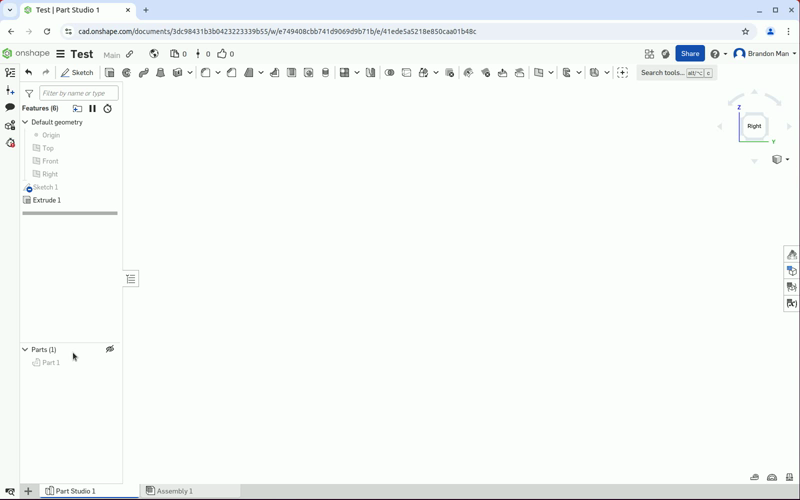
mouse_move(73, 352)
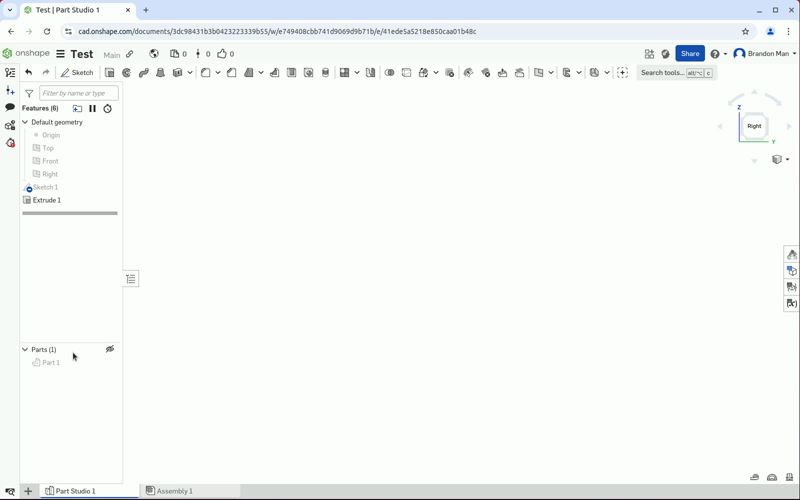
key(shift+y)
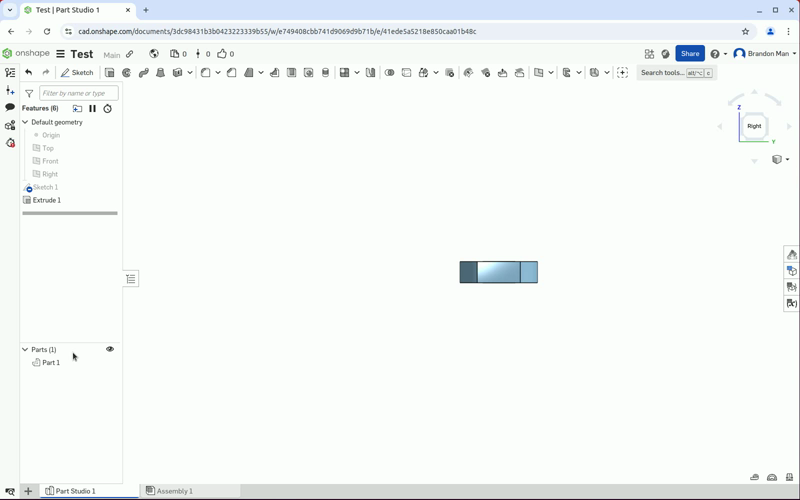
mouse_move(541, 75)
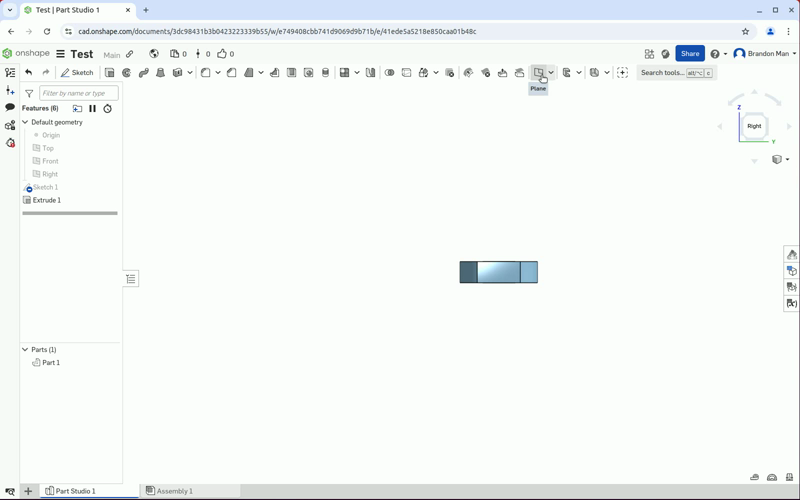
click(541, 75)
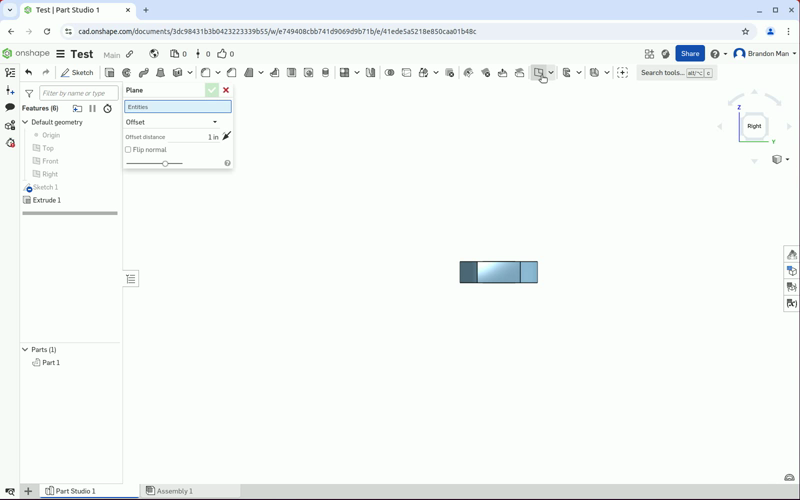
mouse_move(73, 176)
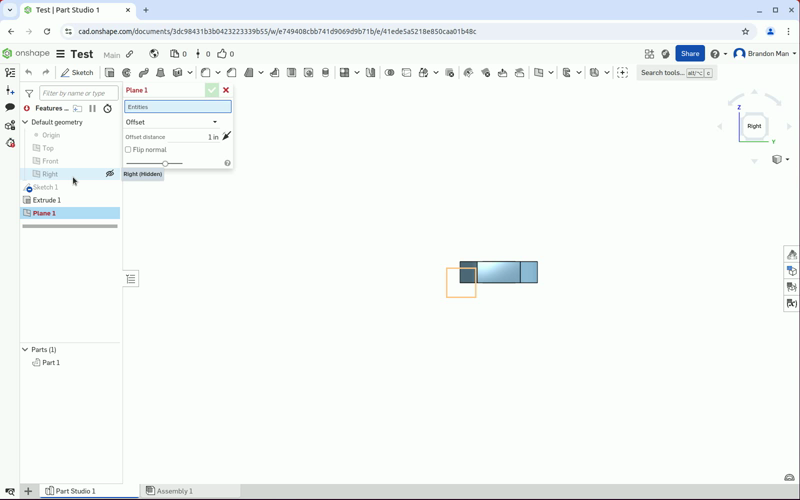
click(73, 176)
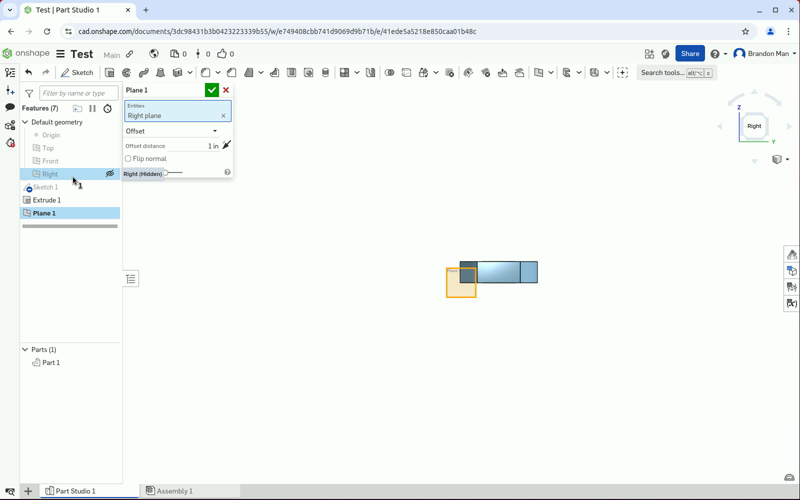
key(tab, 2)
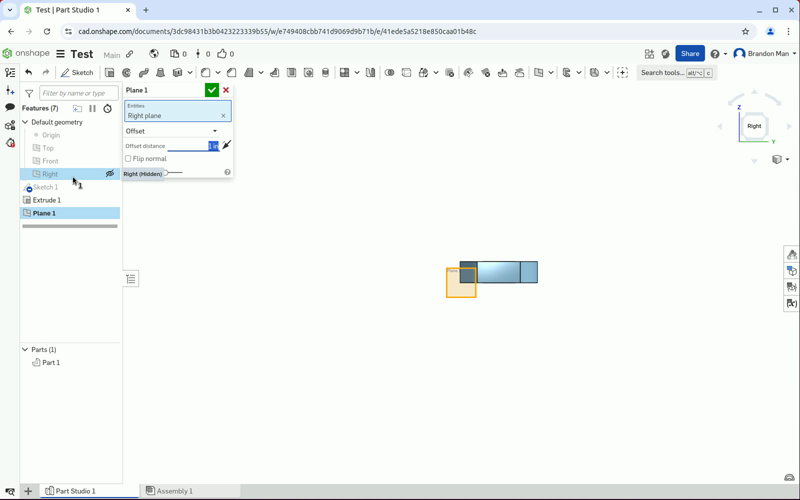
text(0.493)
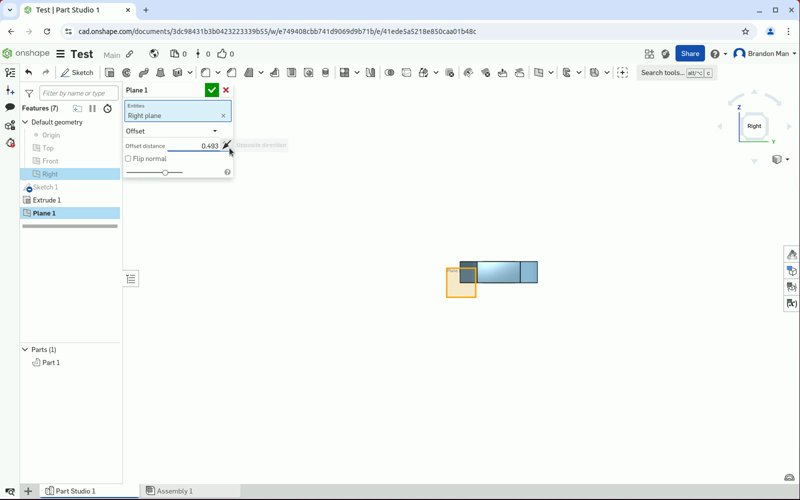
mouse_move(229, 147)
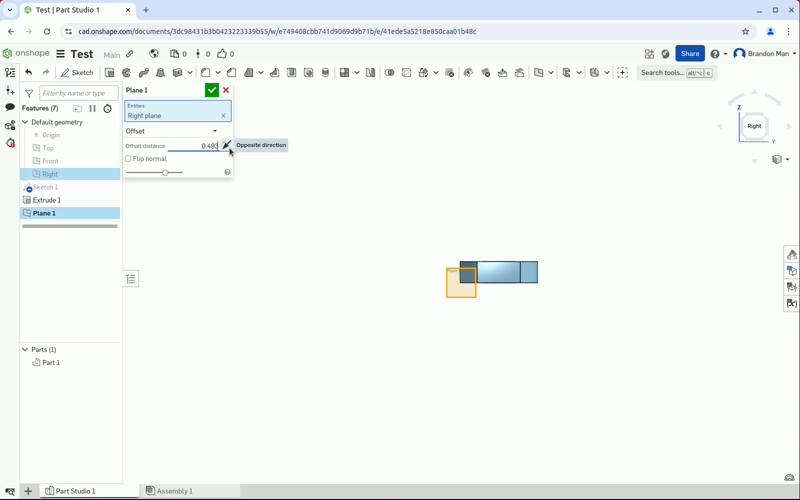
click(229, 147)
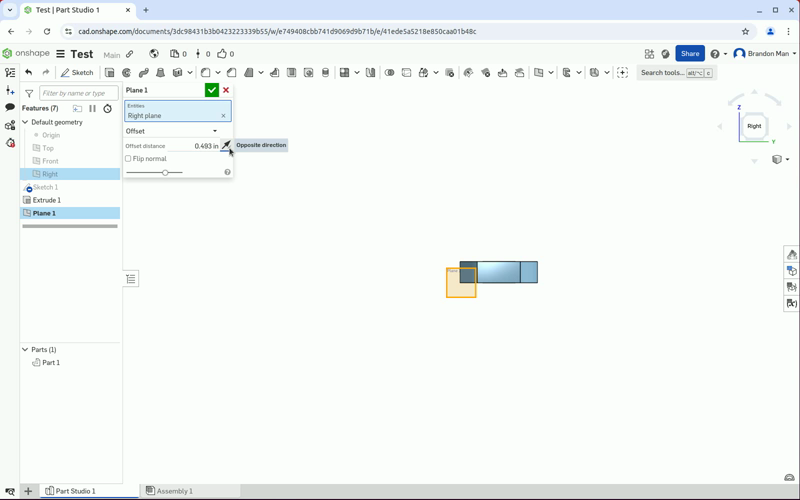
key(enter, 2)
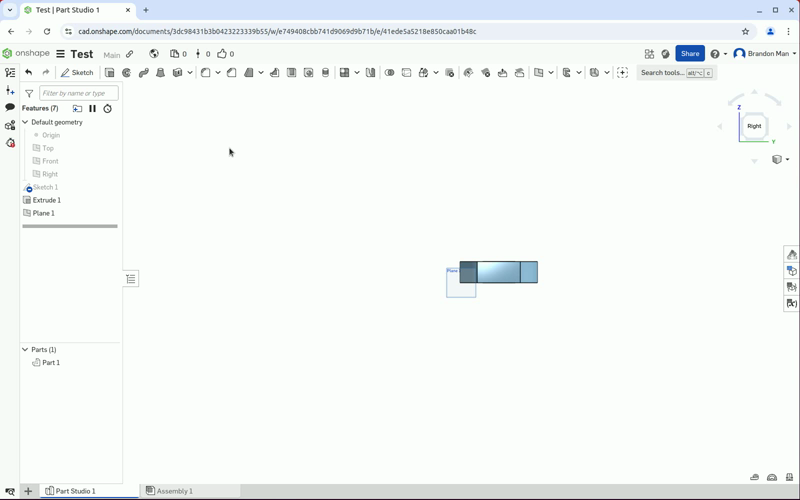
key(shift+s)
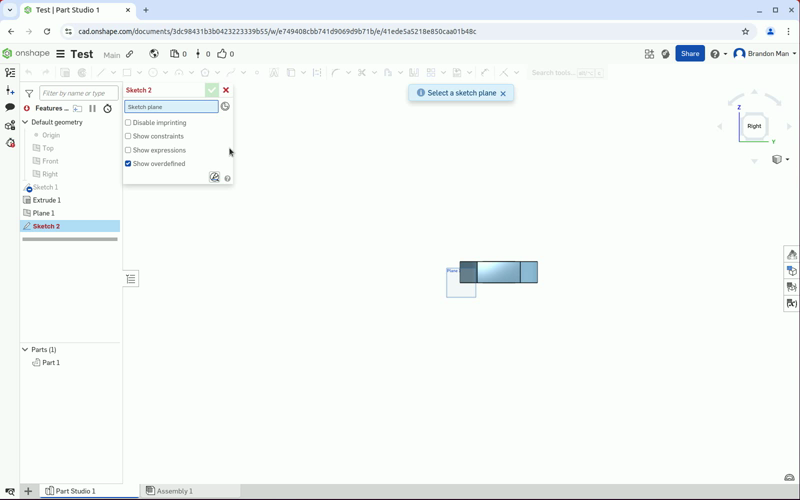
mouse_move(73, 215)
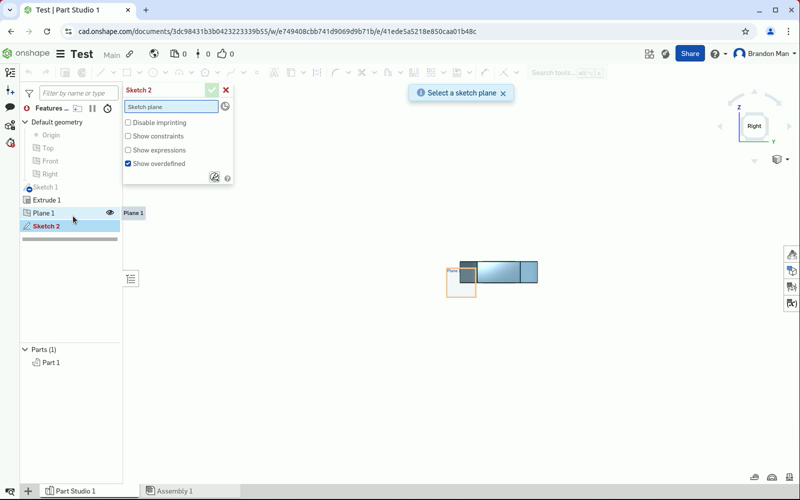
click(73, 215)
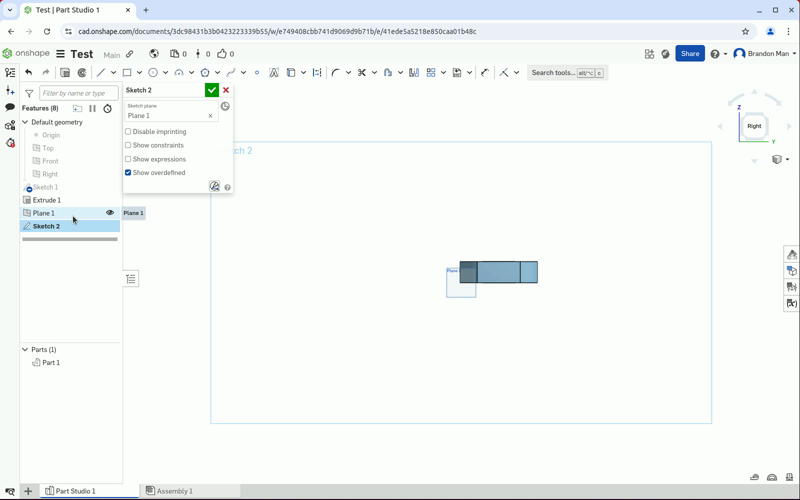
mouse_move(73, 352)
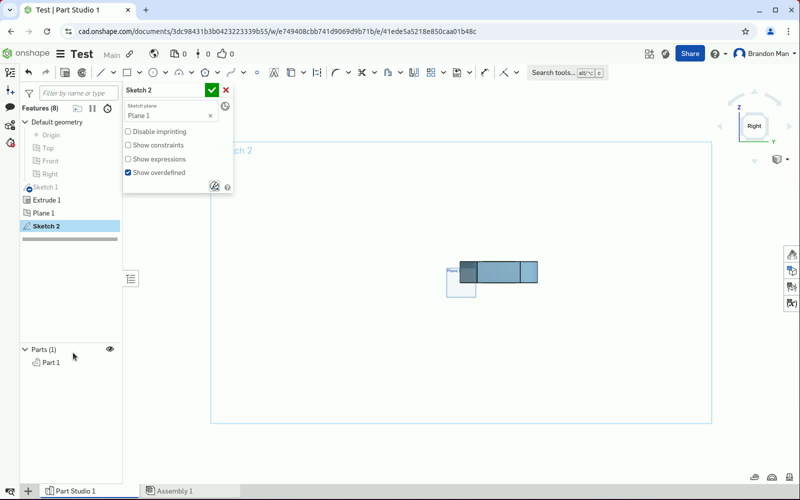
key(y)
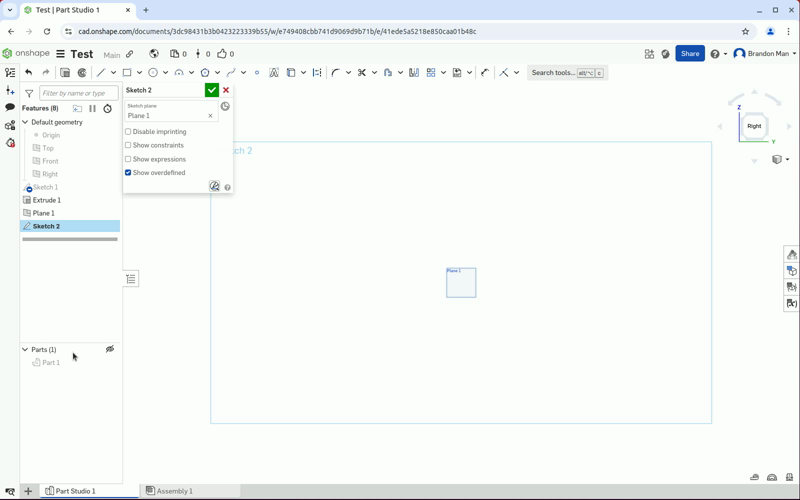
key(l)
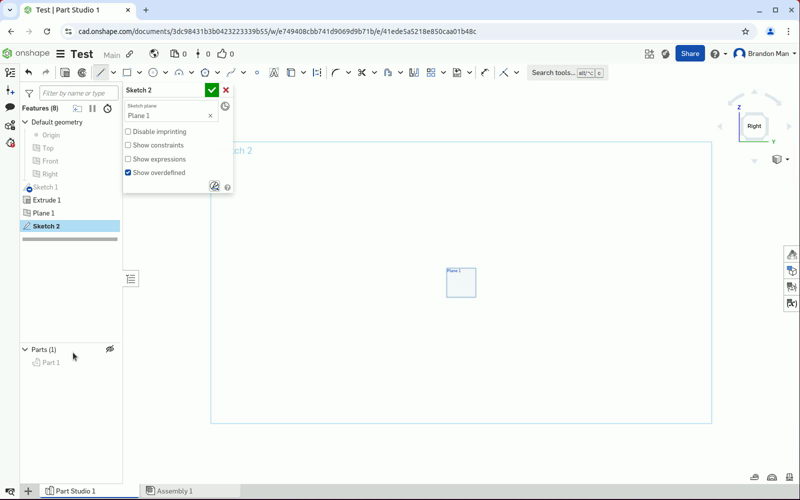
key_down(shift)
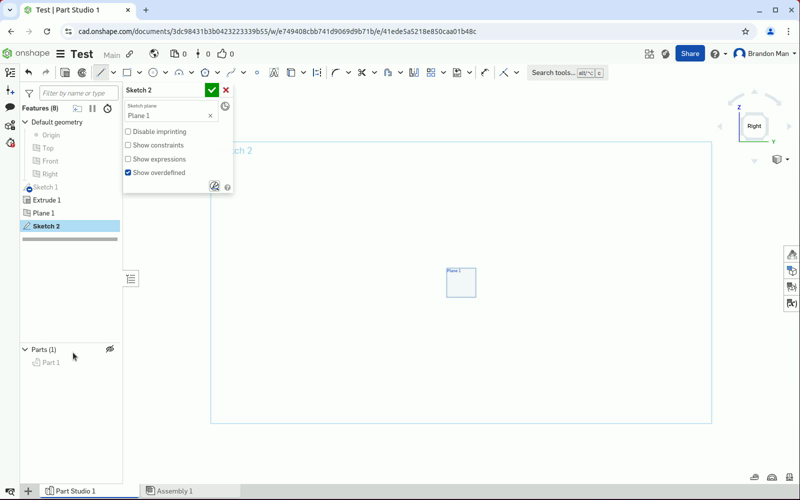
mouse_move(477, 282)
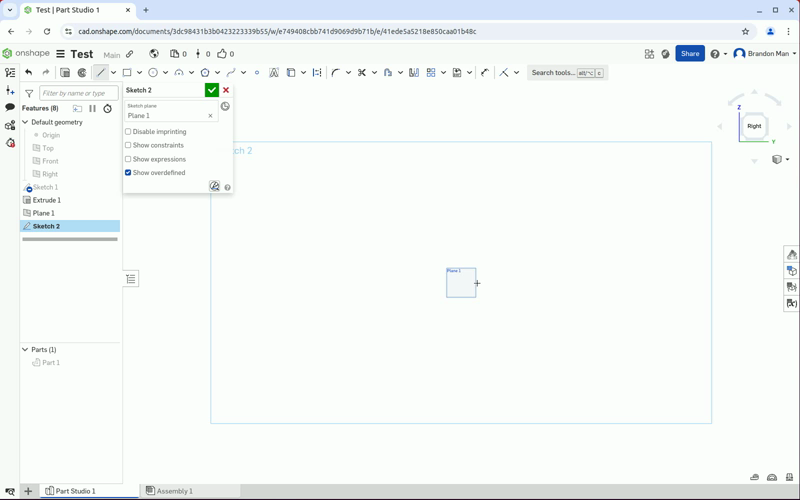
click(477, 282)
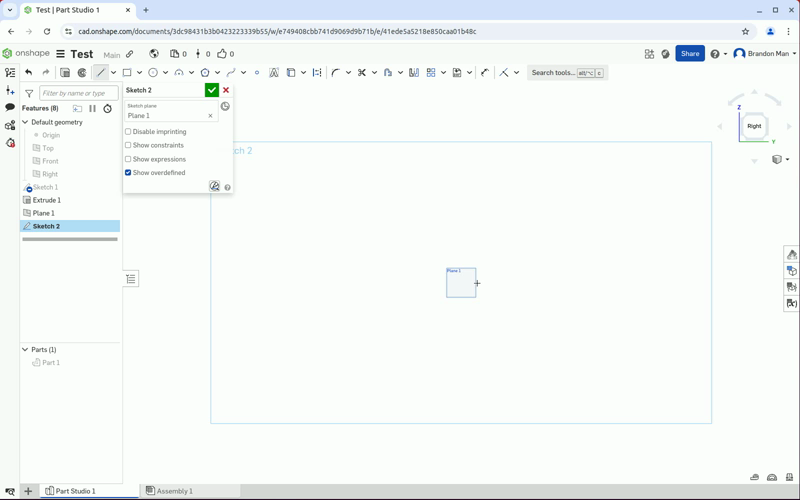
key_up(shift)
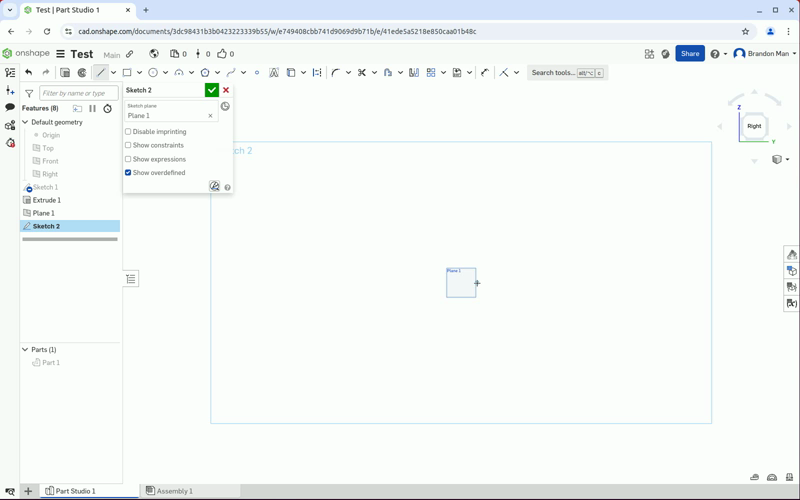
key_down(shift)
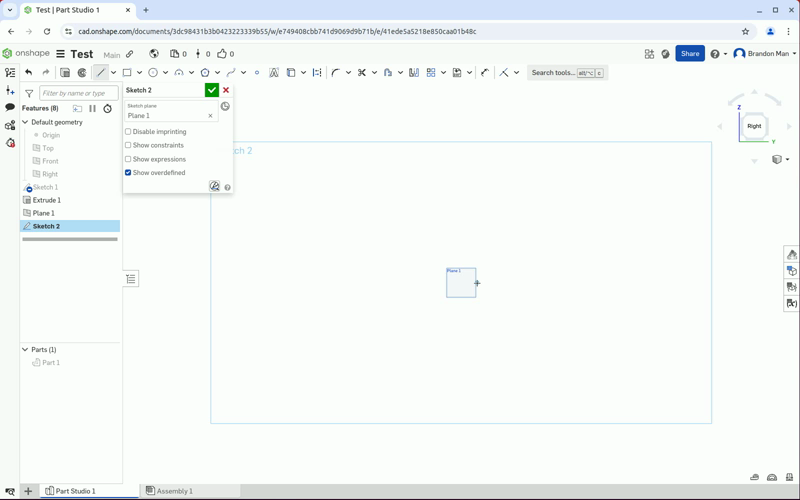
mouse_move(507, 282)
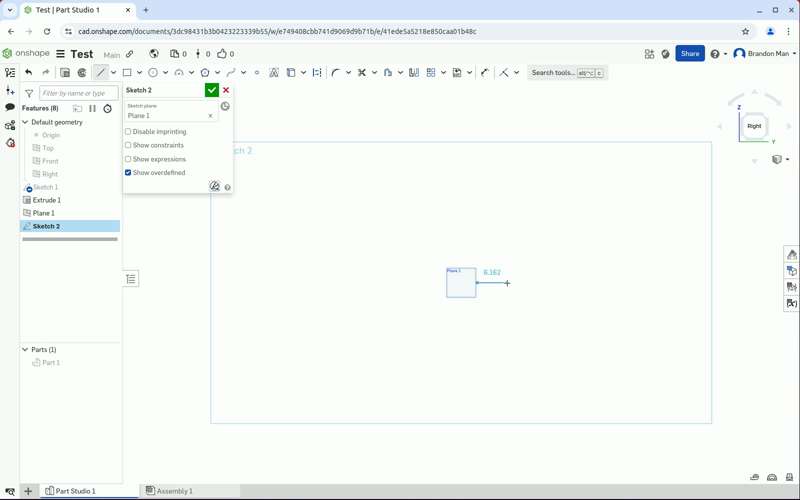
mouse_move(520, 282)
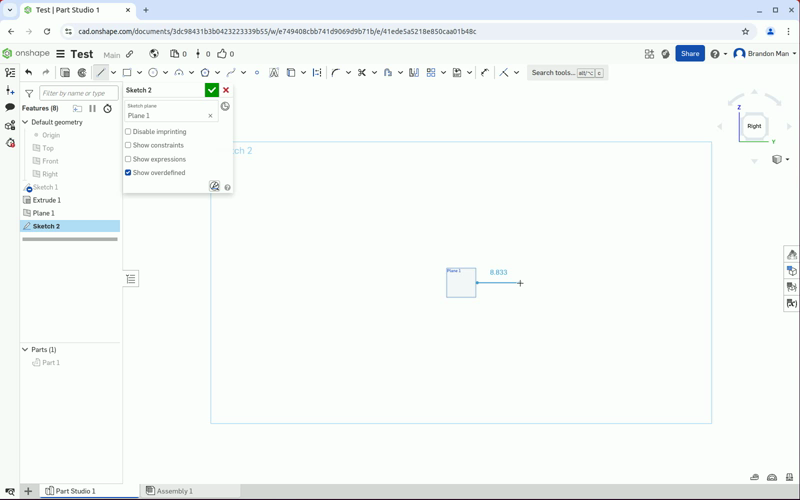
click(520, 282)
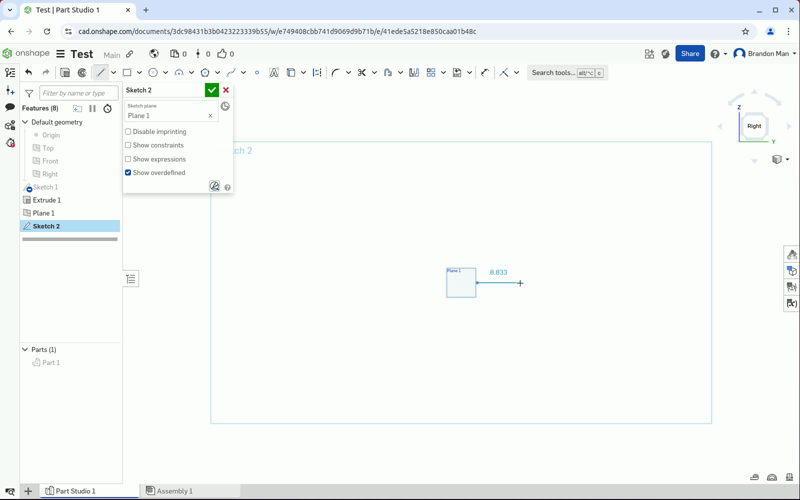
key_up(shift)
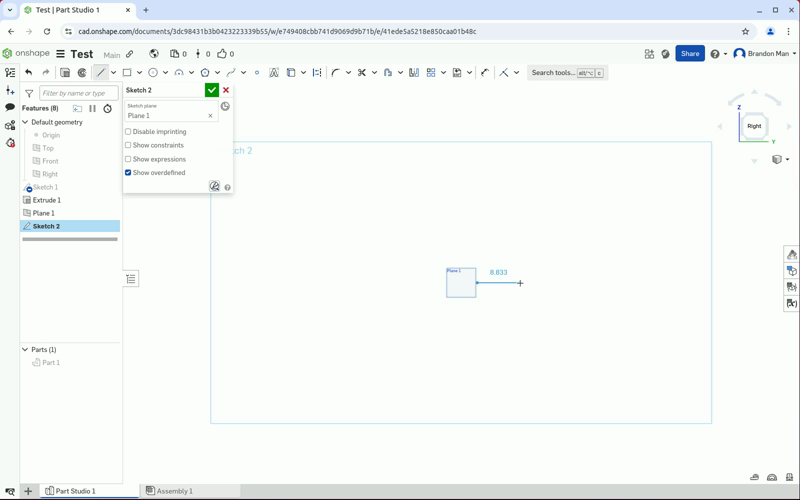
key_down(shift)
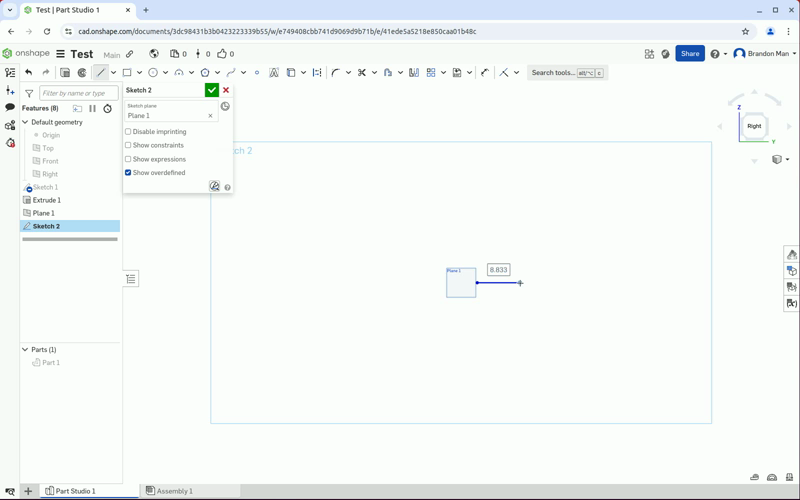
mouse_move(550, 282)
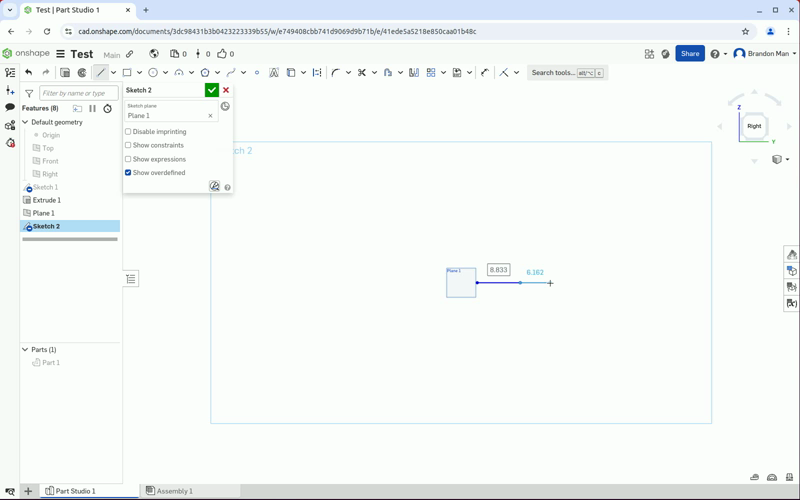
mouse_move(520, 261)
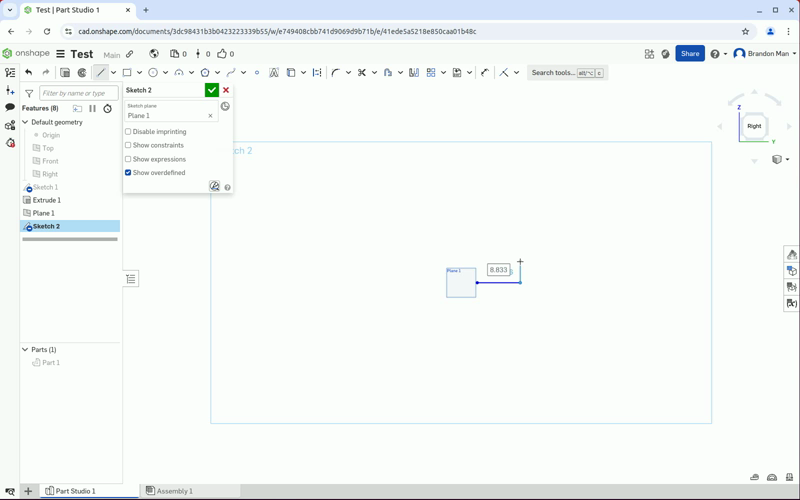
click(520, 261)
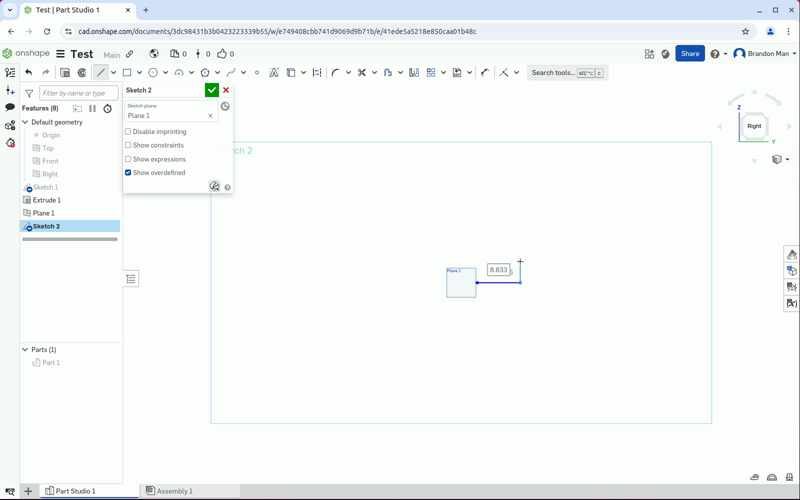
key_up(shift)
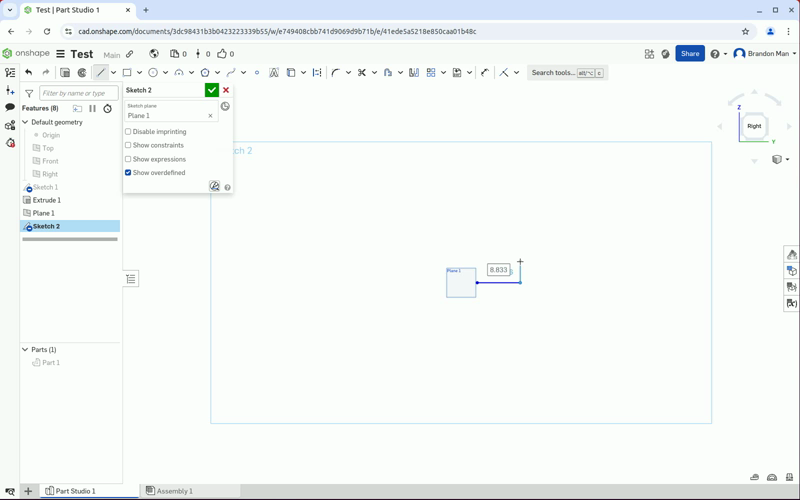
key_down(shift)
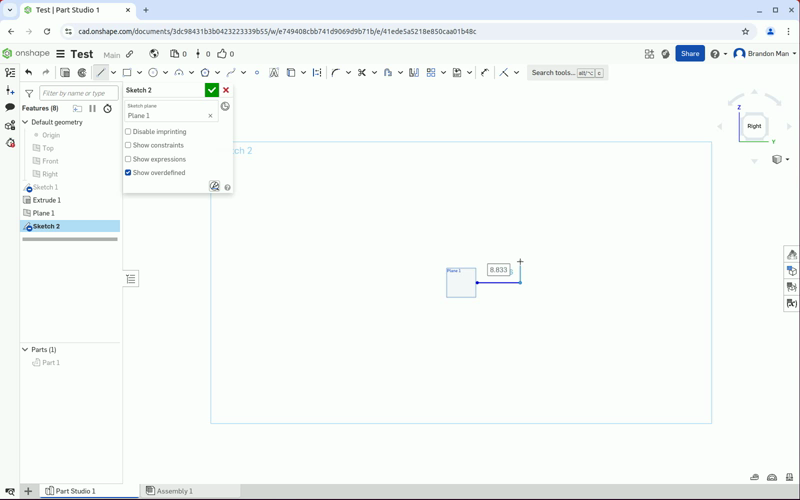
mouse_move(550, 261)
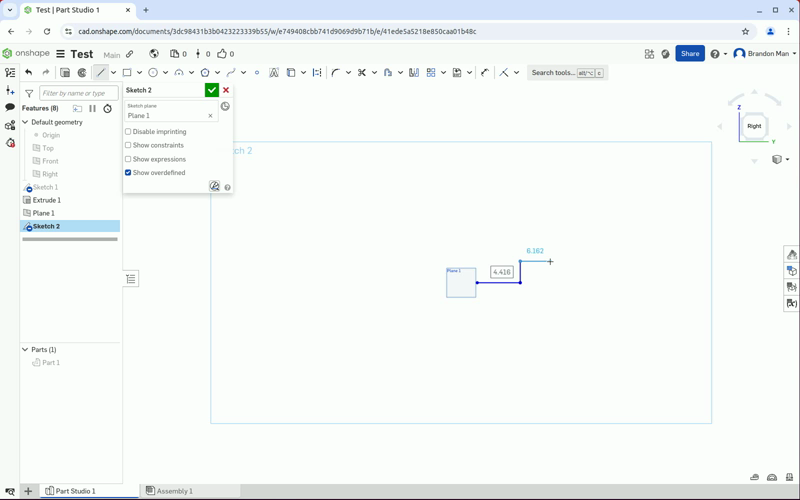
mouse_move(477, 261)
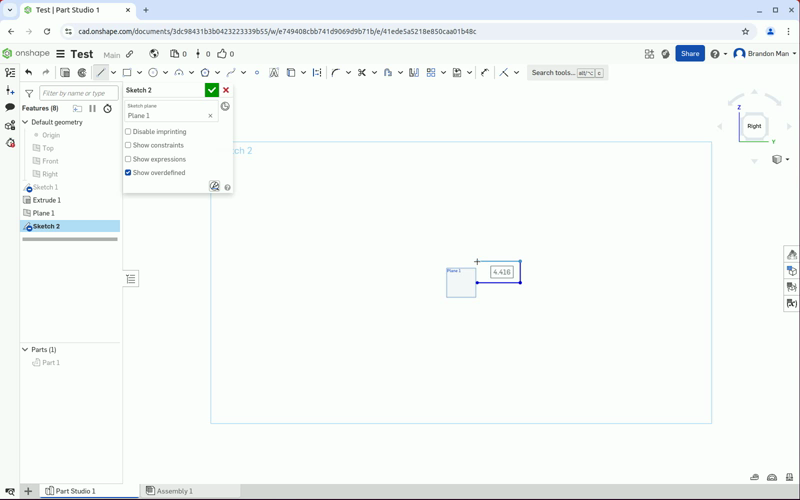
click(477, 261)
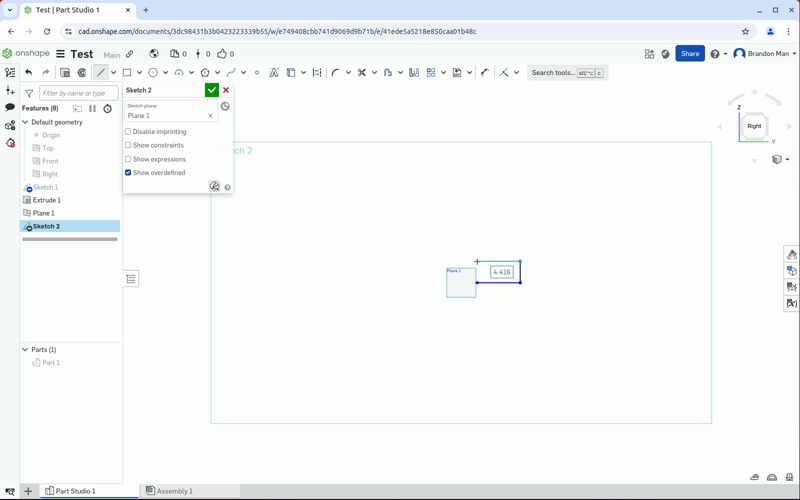
key_up(shift)
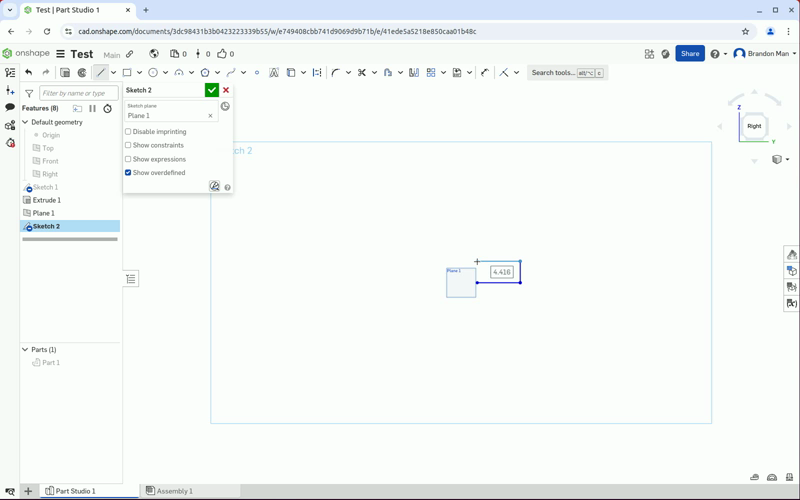
mouse_move(507, 261)
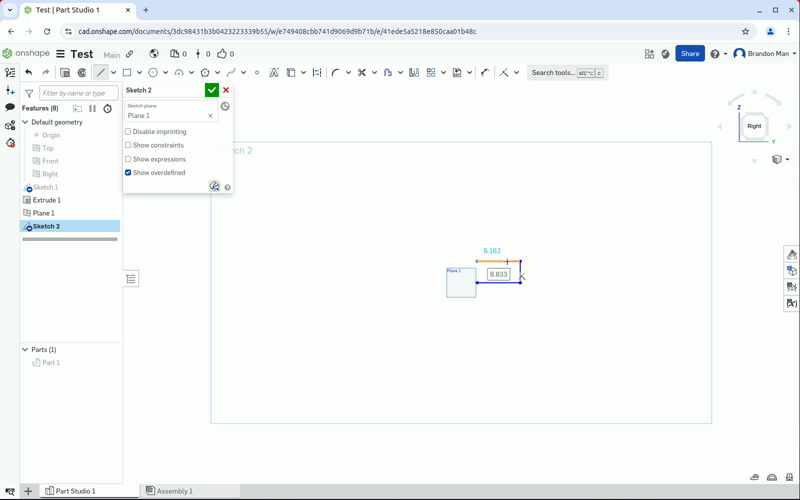
key_down(shift)
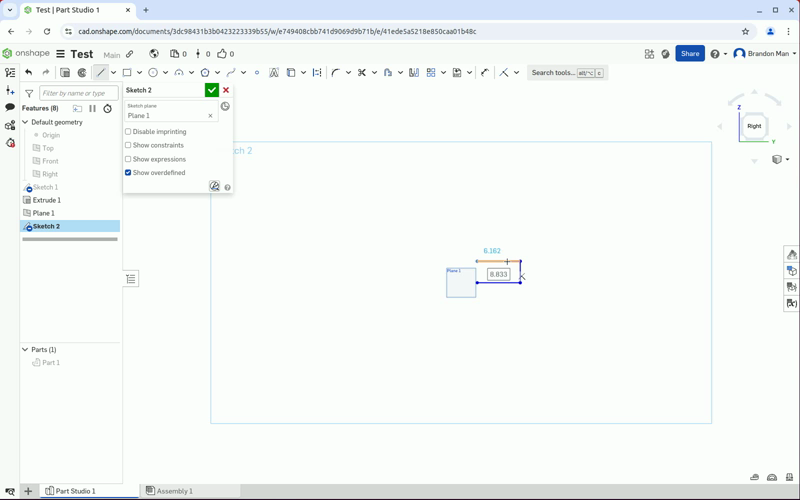
mouse_move(477, 282)
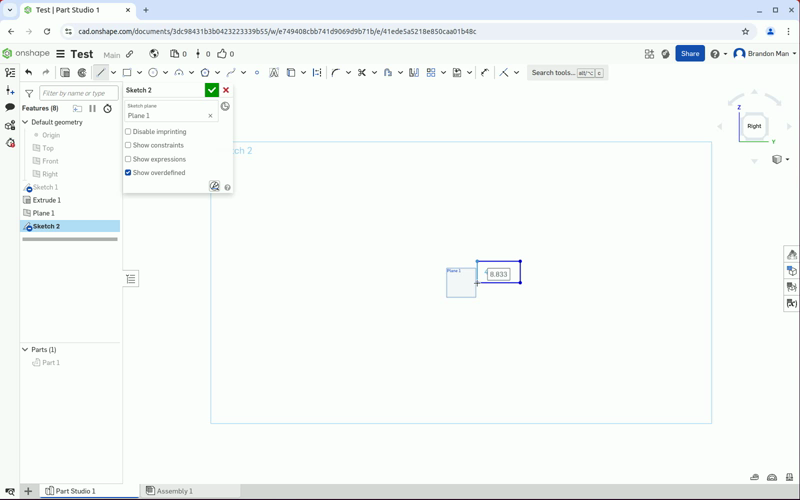
key_up(shift)
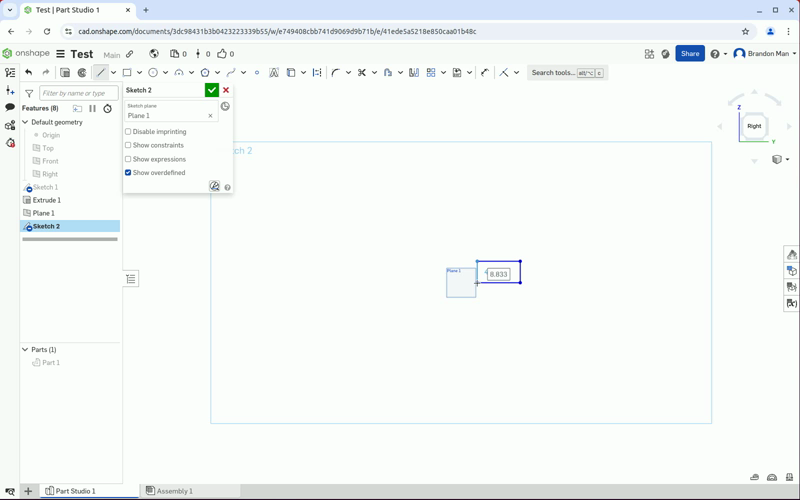
click(477, 282)
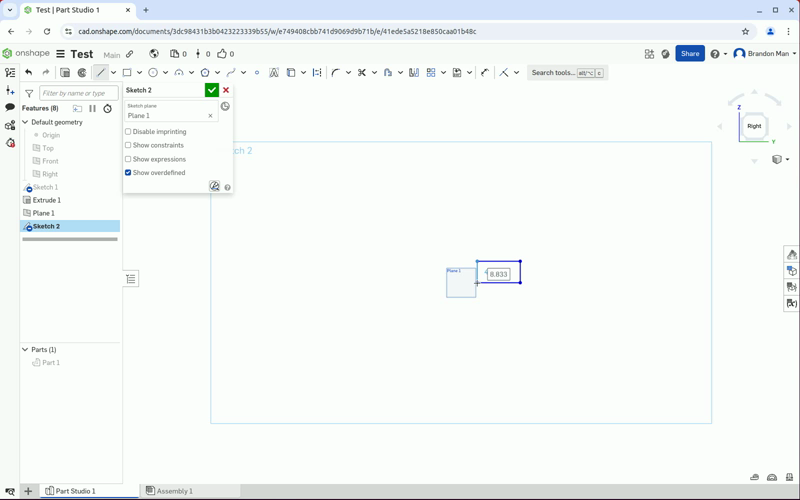
key(esc)
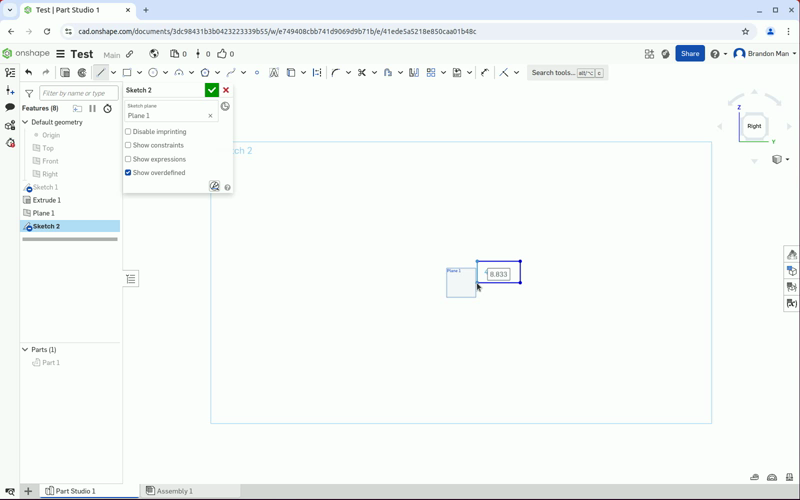
key(l)
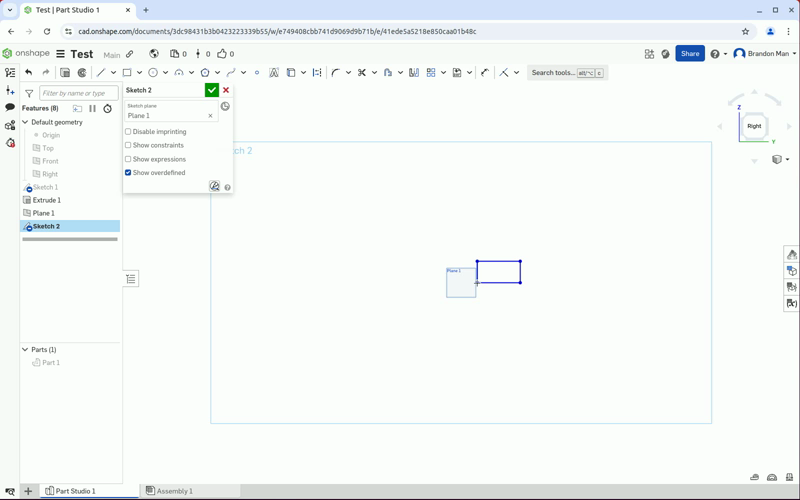
key_down(shift)
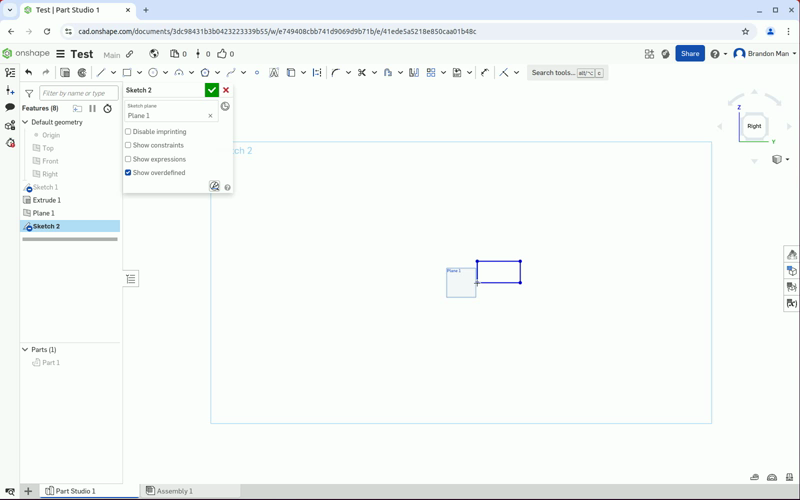
mouse_move(483, 276)
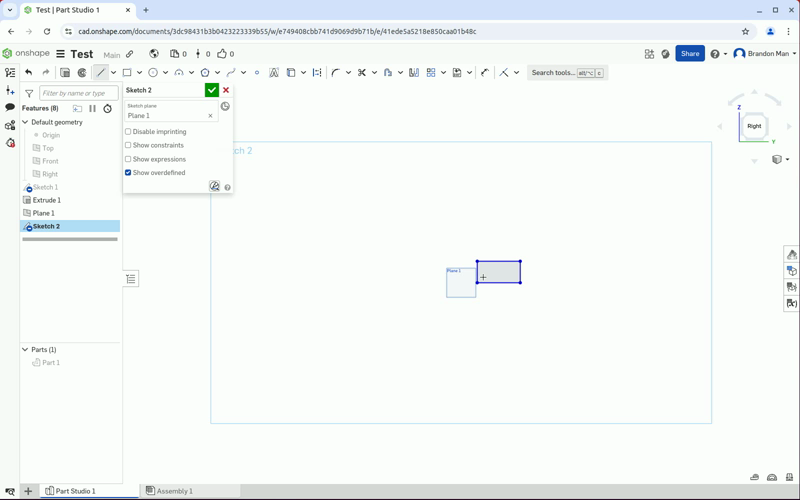
click(483, 276)
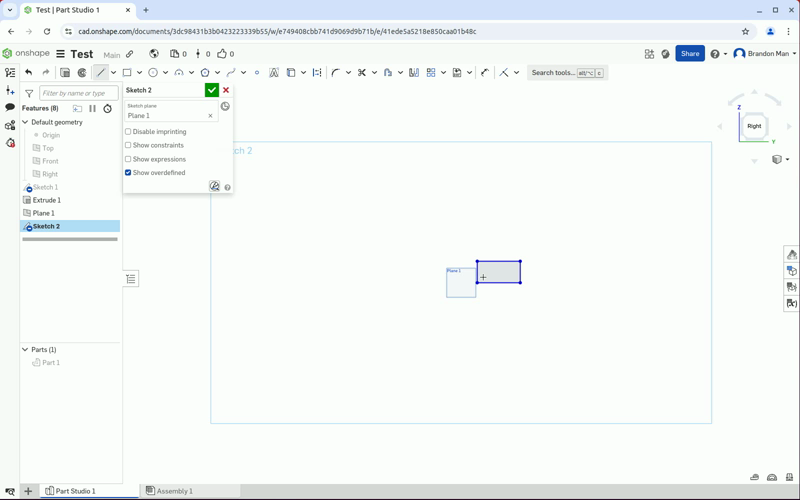
key_up(shift)
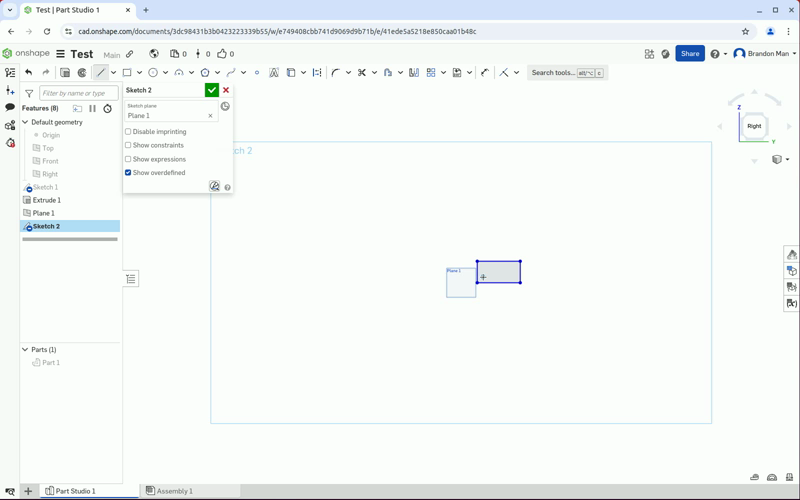
key_down(shift)
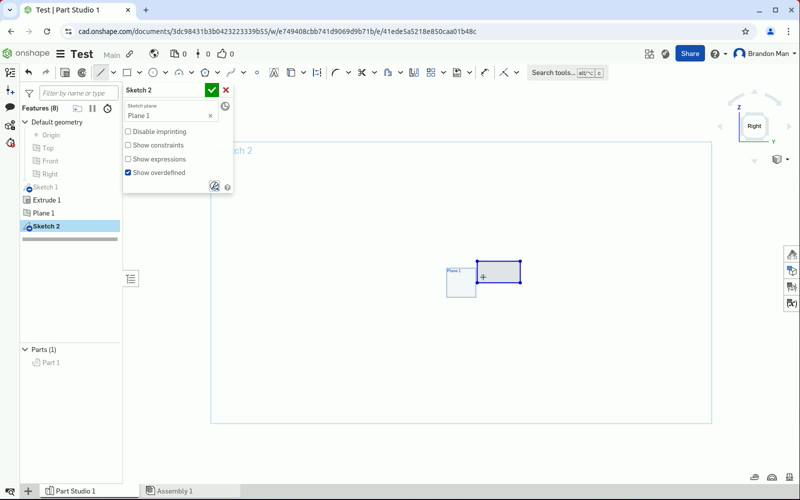
mouse_move(513, 276)
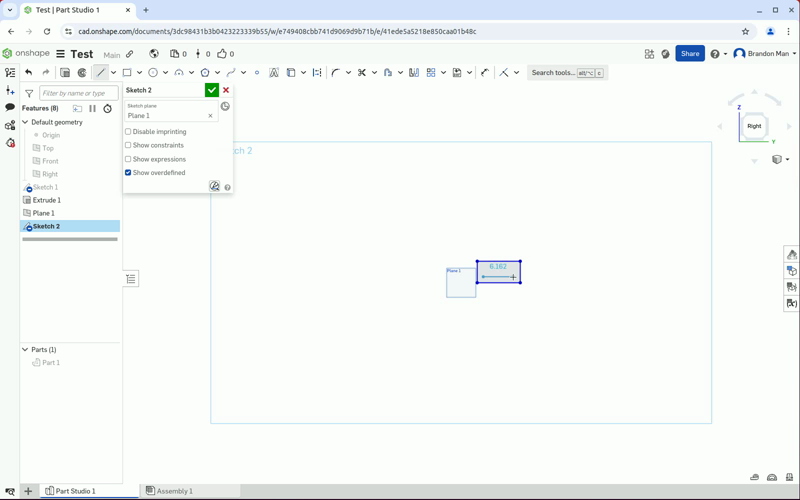
mouse_move(514, 276)
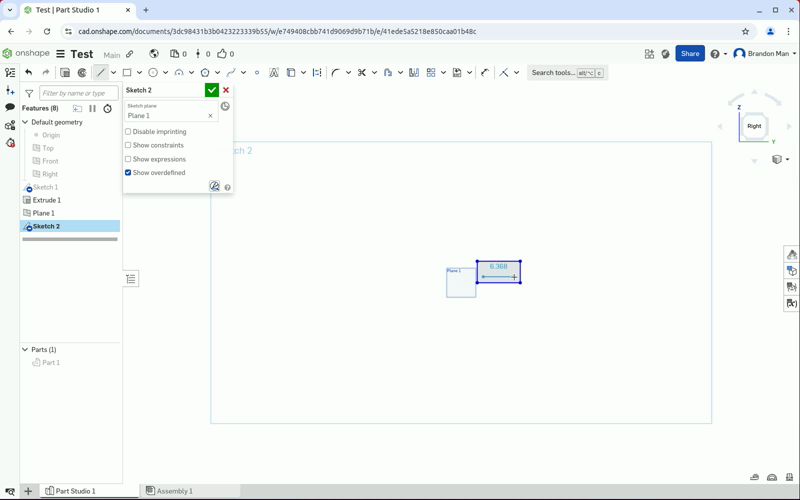
click(514, 276)
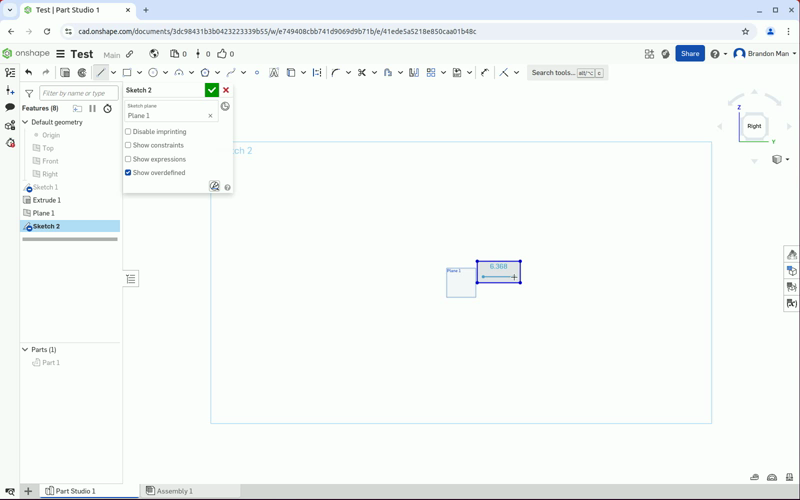
key_up(shift)
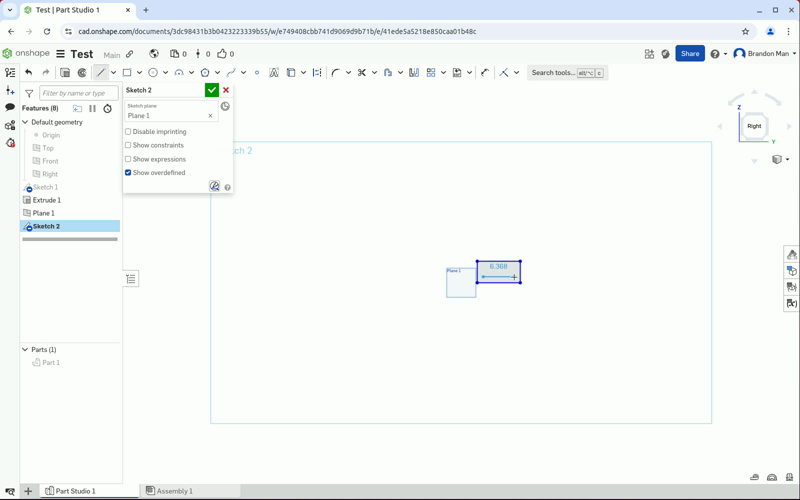
key_down(shift)
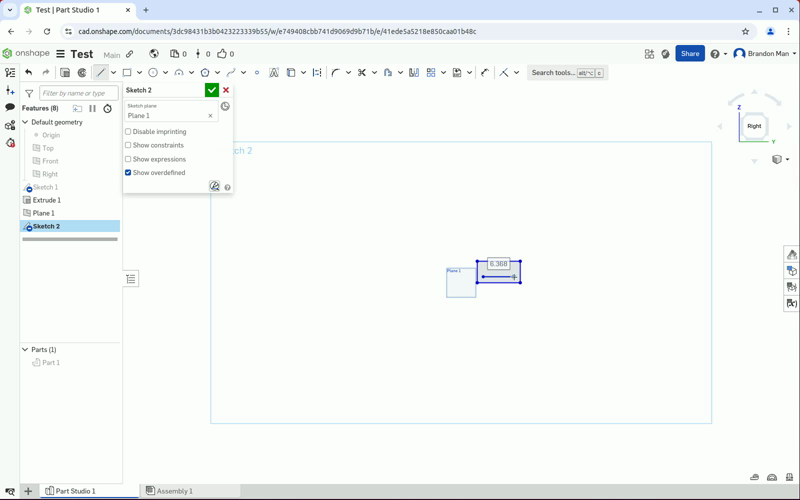
mouse_move(544, 276)
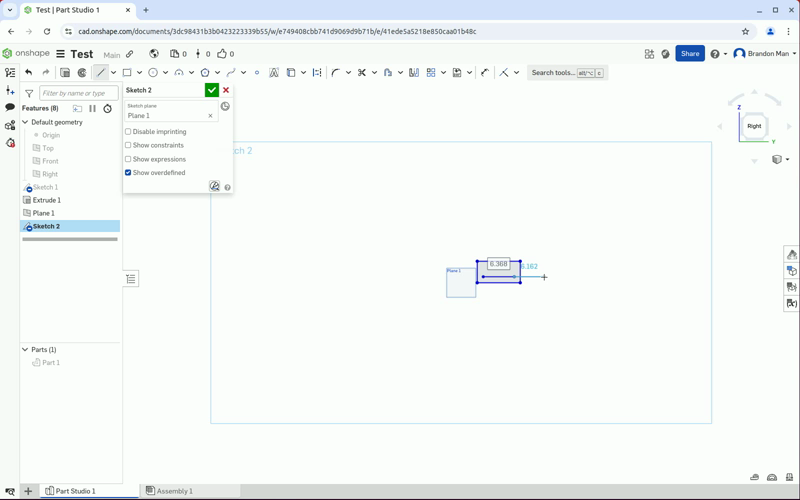
mouse_move(514, 267)
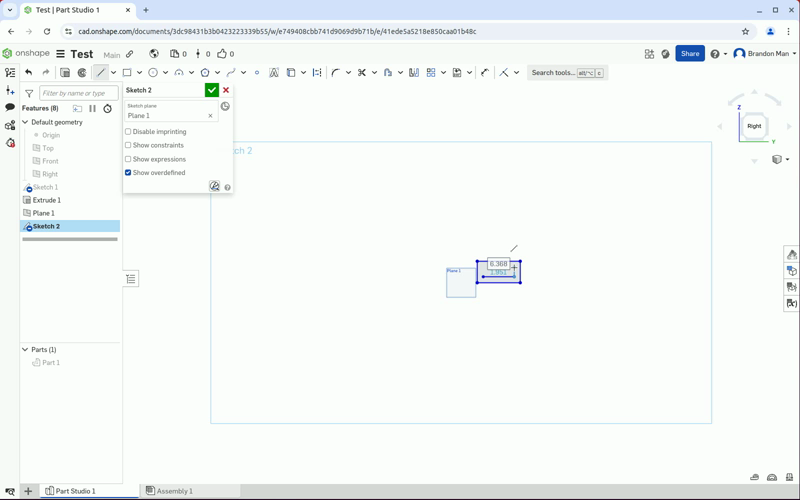
click(514, 267)
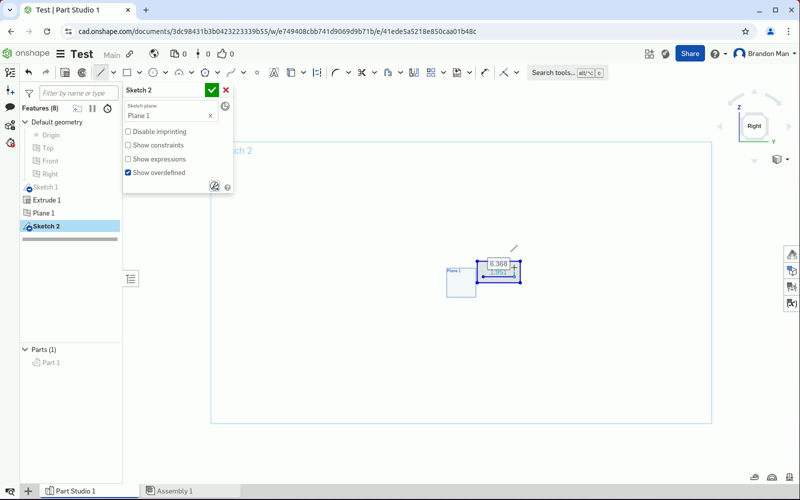
key_up(shift)
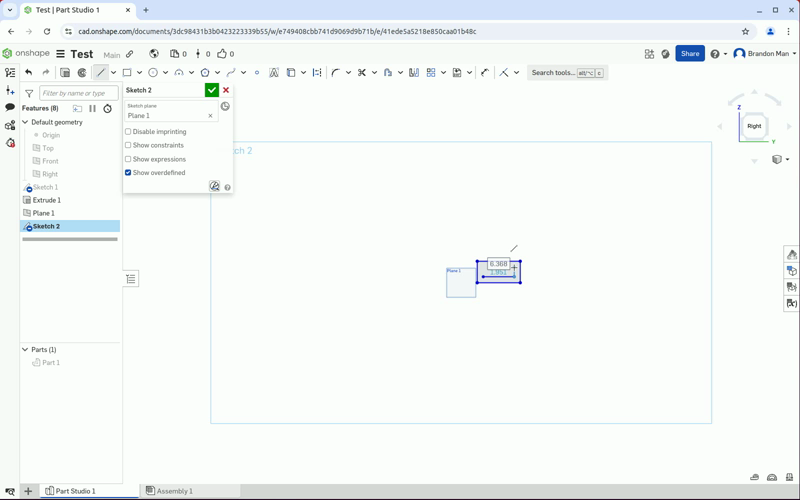
key_down(shift)
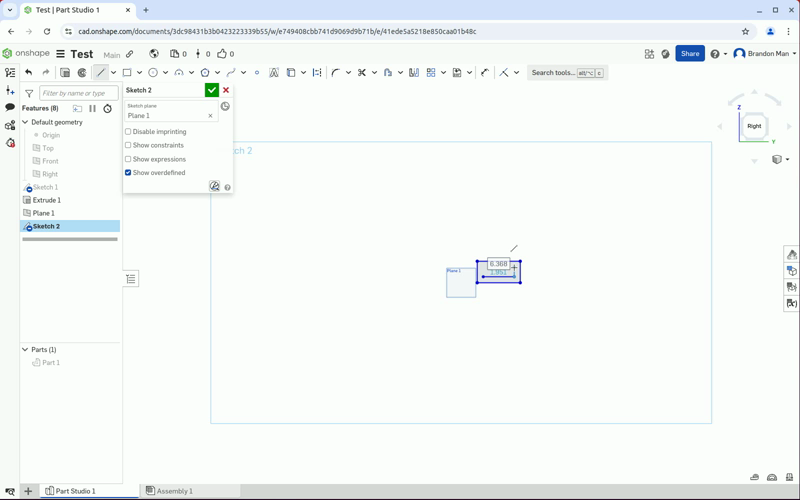
mouse_move(544, 267)
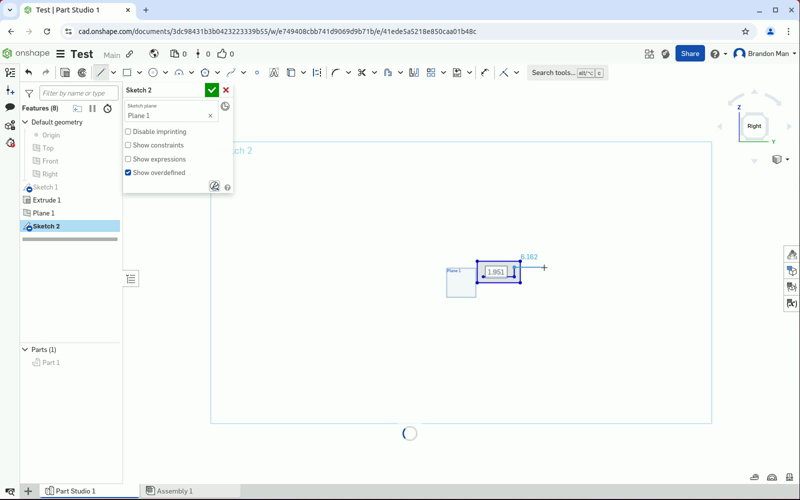
mouse_move(498, 267)
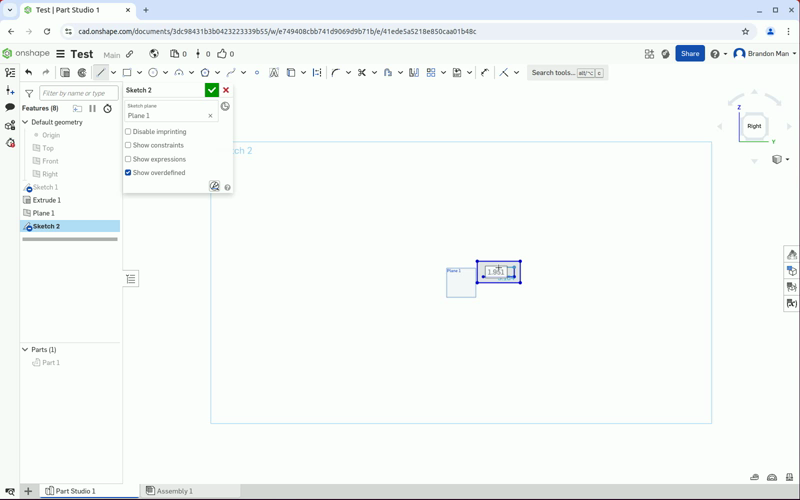
click(498, 267)
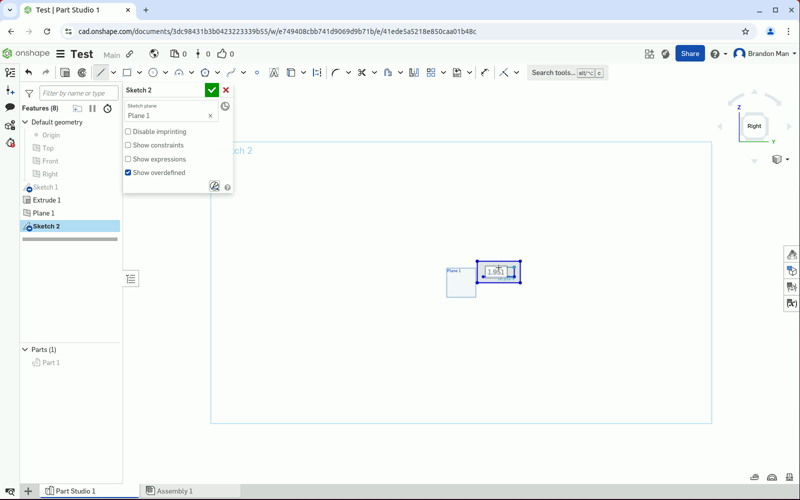
key_up(shift)
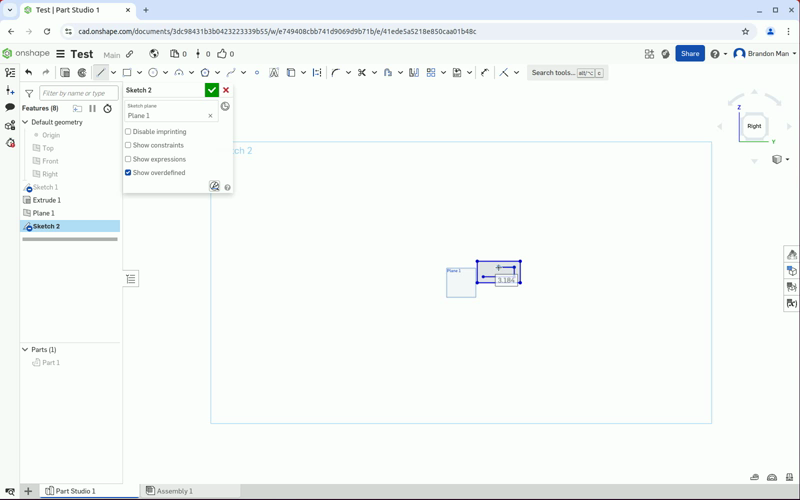
key_down(shift)
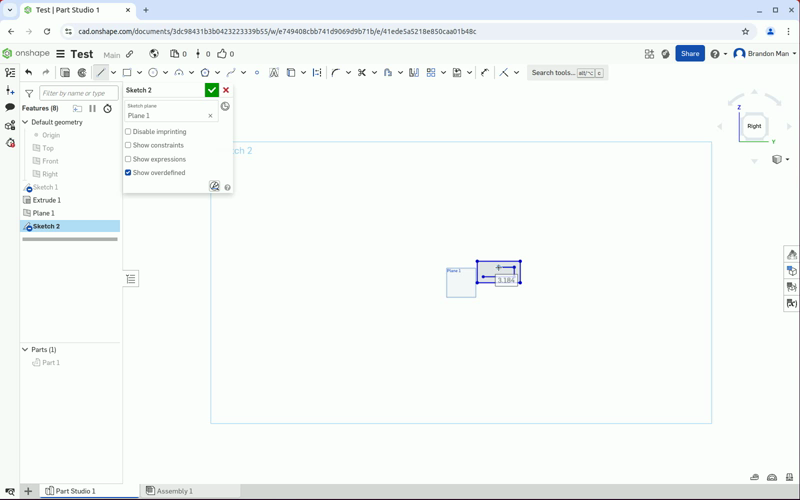
mouse_move(528, 267)
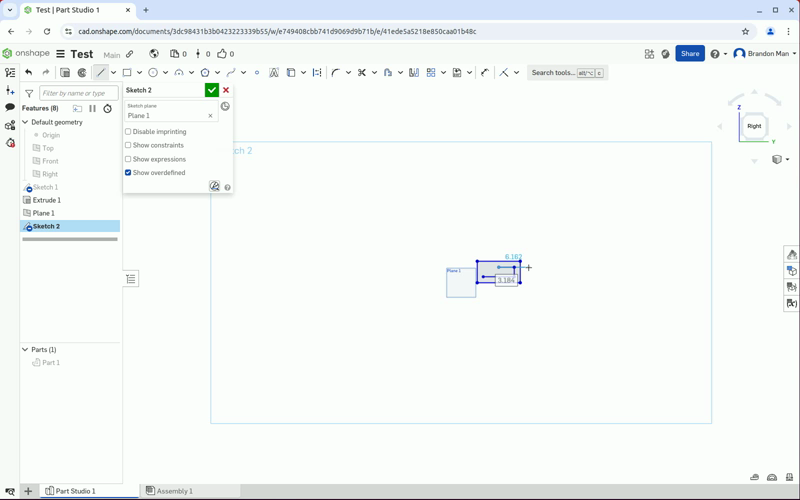
mouse_move(483, 267)
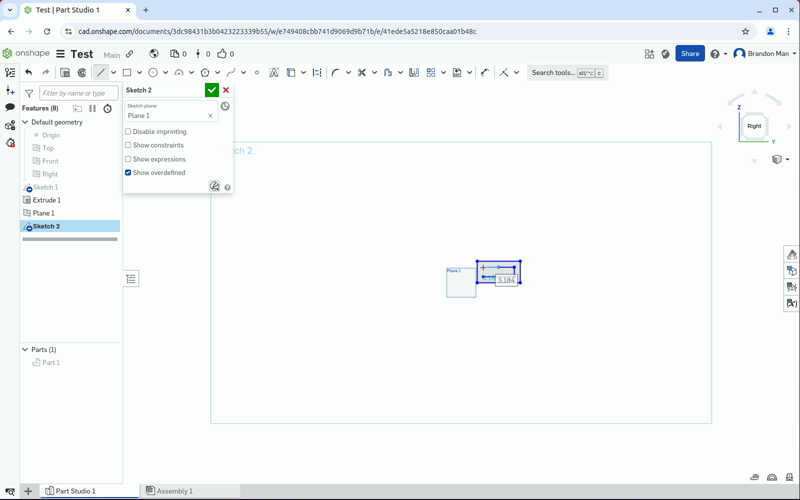
click(483, 267)
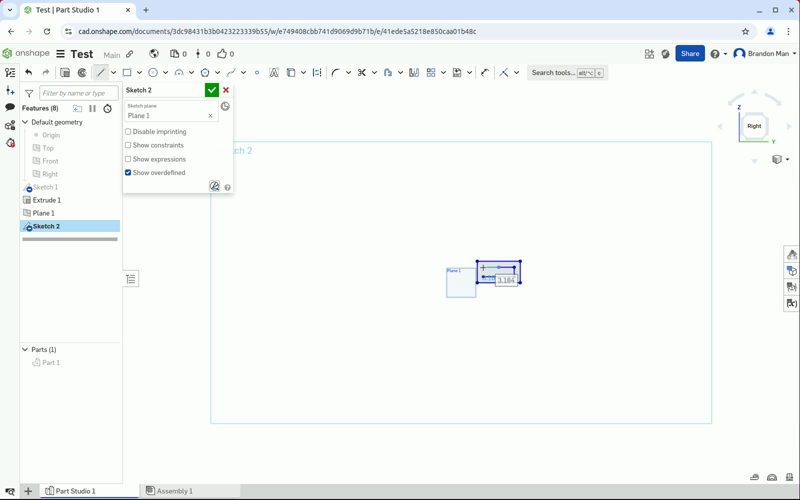
key_up(shift)
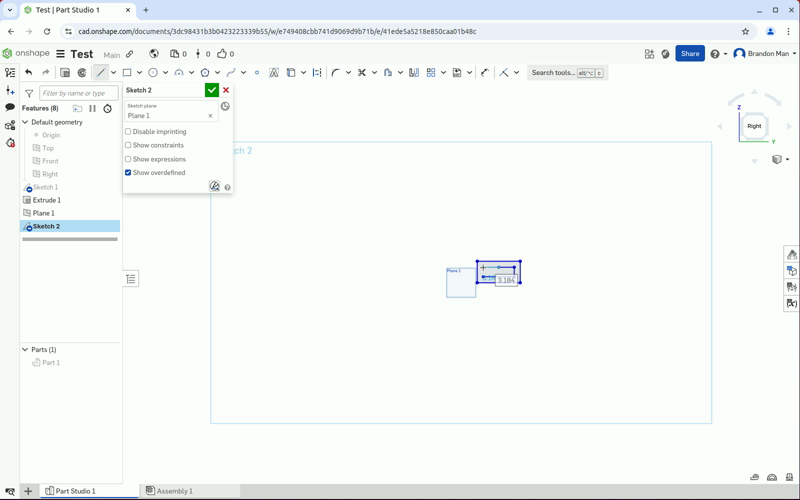
mouse_move(513, 267)
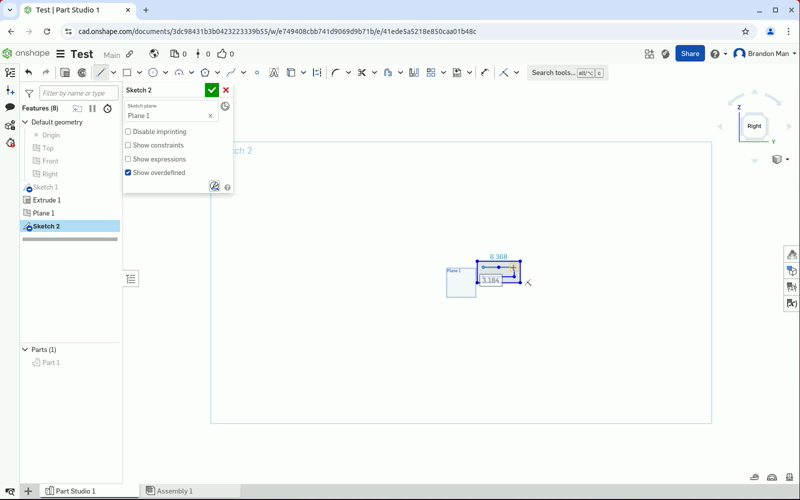
key_down(shift)
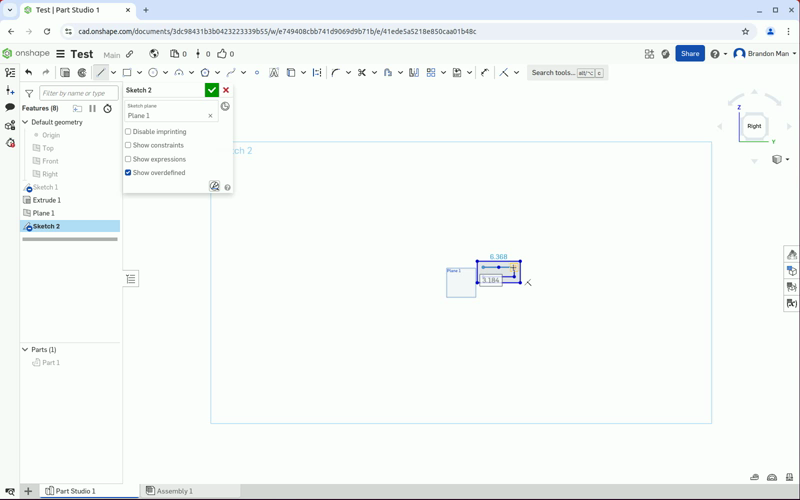
mouse_move(483, 276)
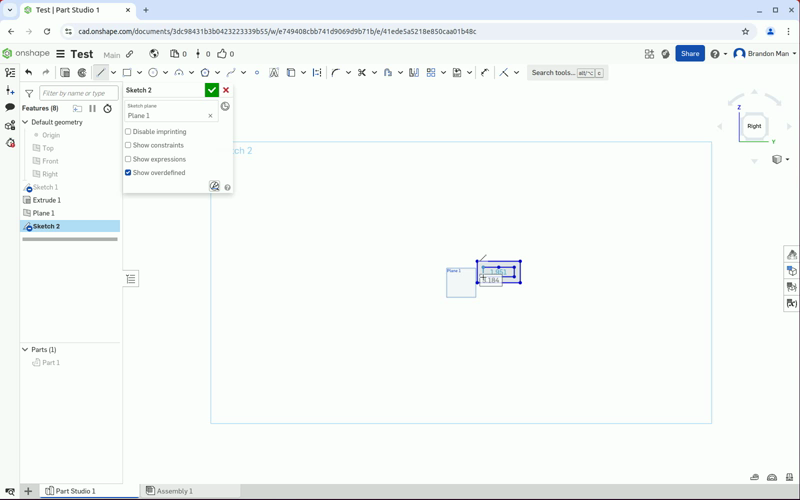
key_up(shift)
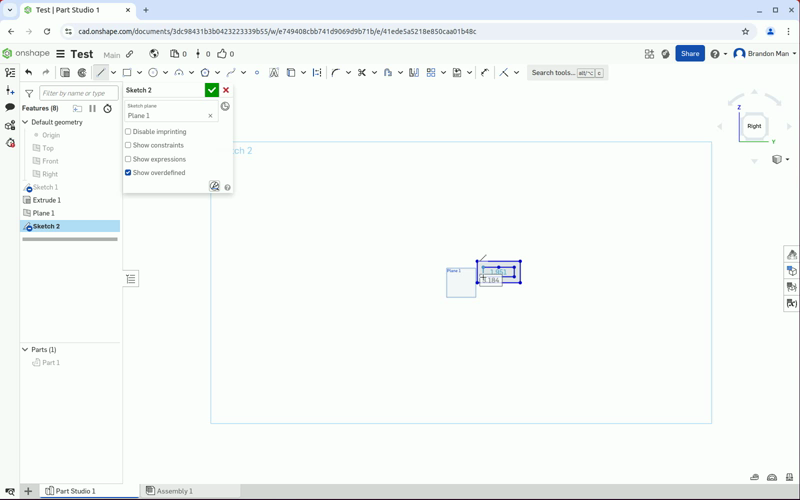
click(483, 276)
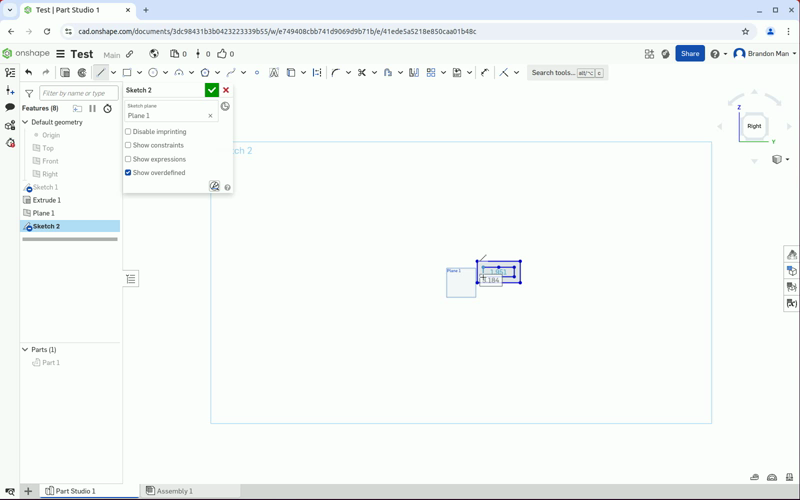
key(esc)
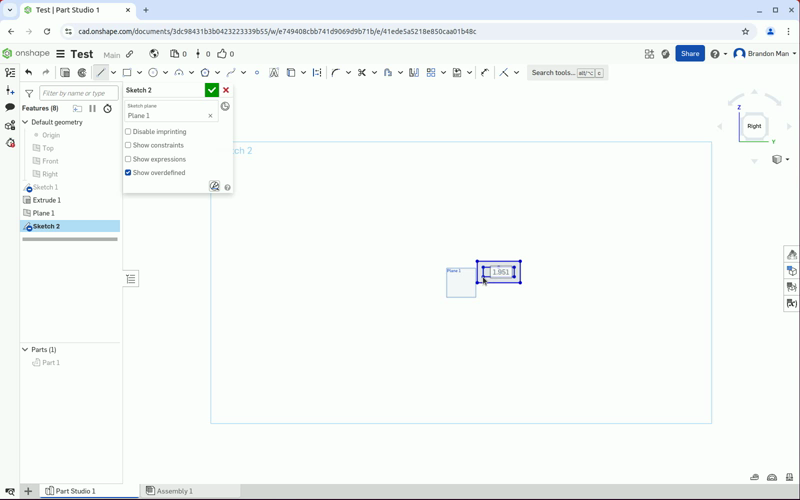
mouse_move(496, 266)
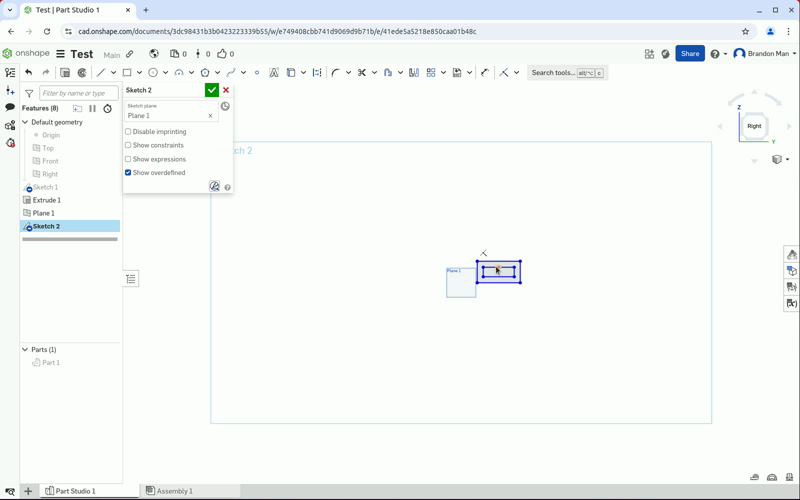
scroll(6)
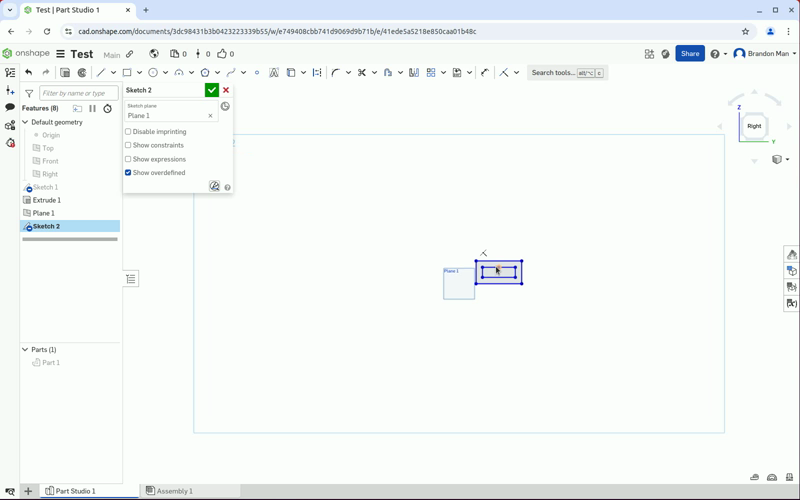
scroll(6)
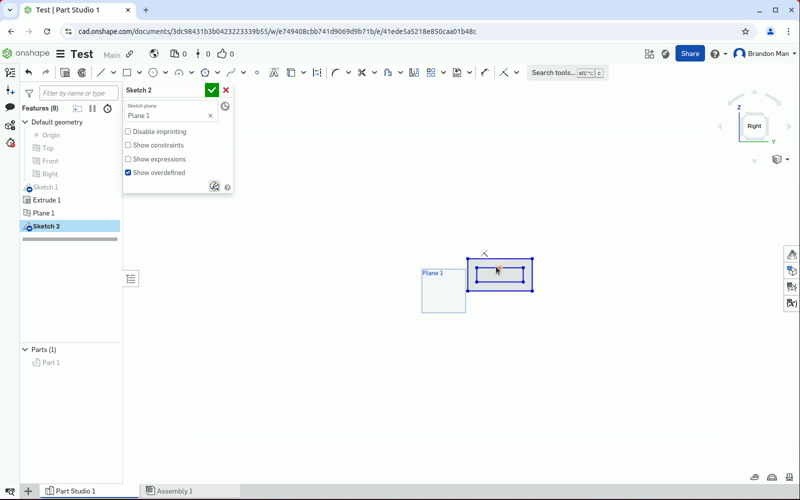
scroll(6)
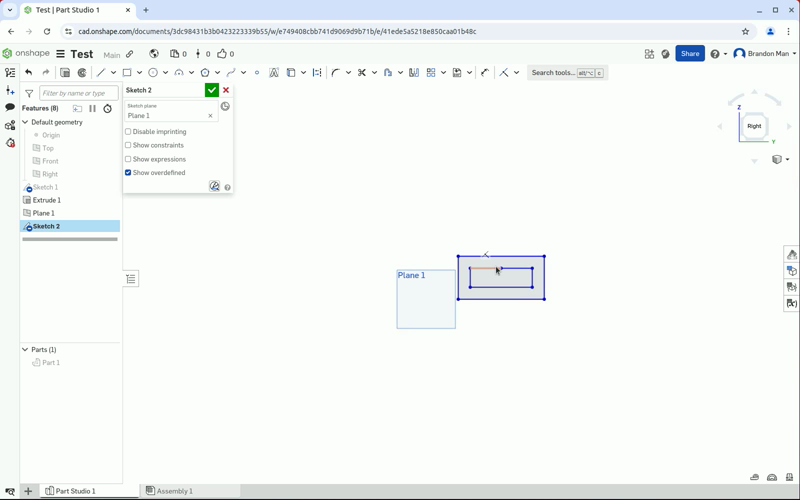
scroll(6)
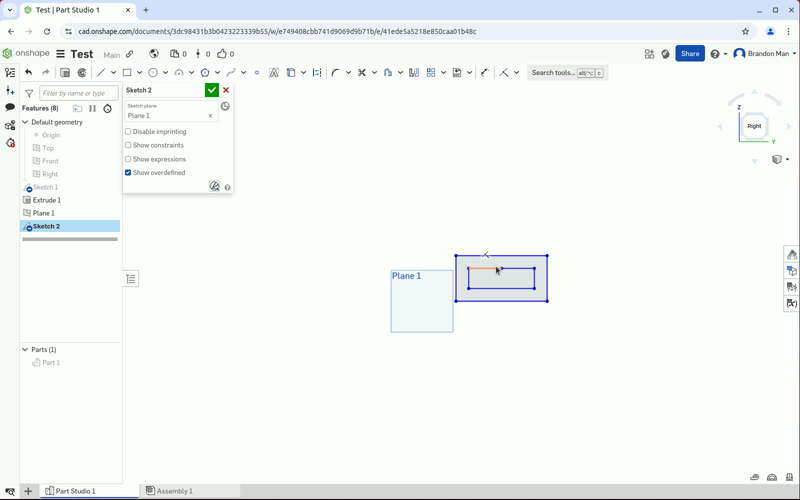
scroll(6)
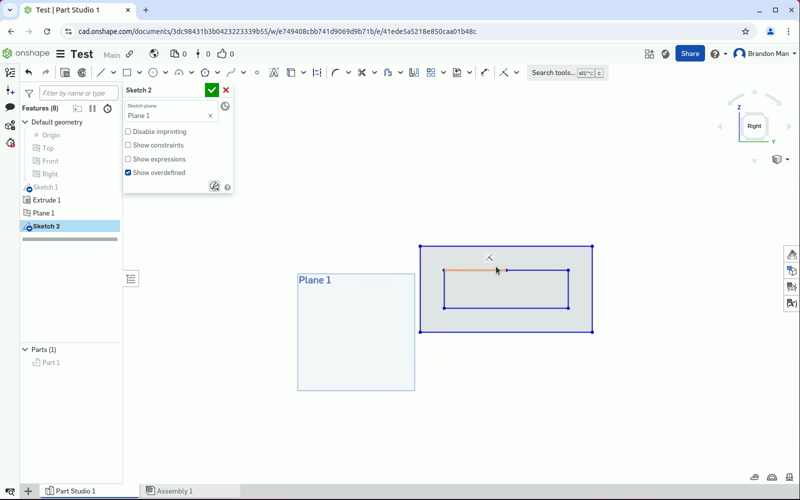
scroll(6)
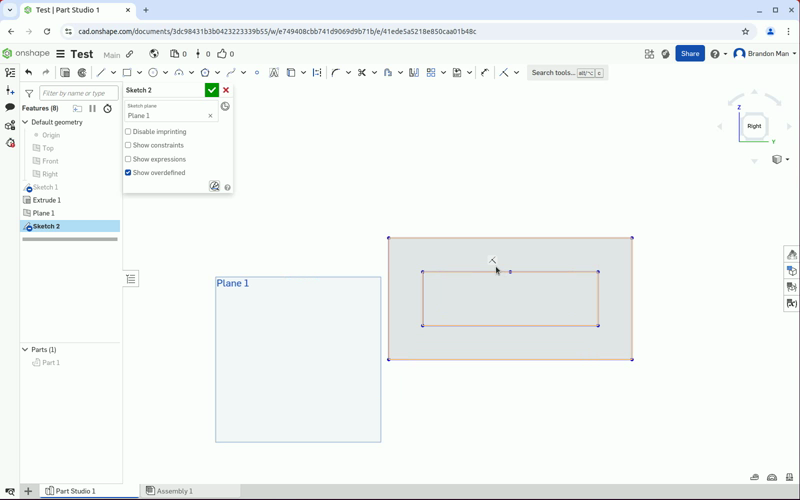
scroll(6)
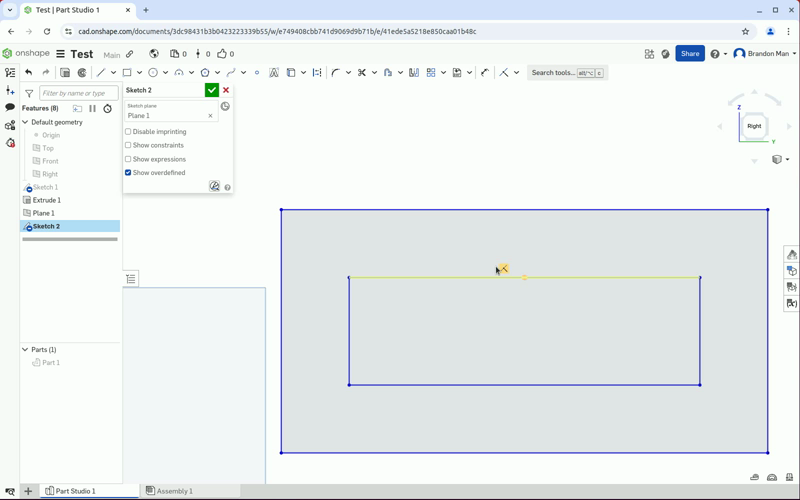
click(496, 266)
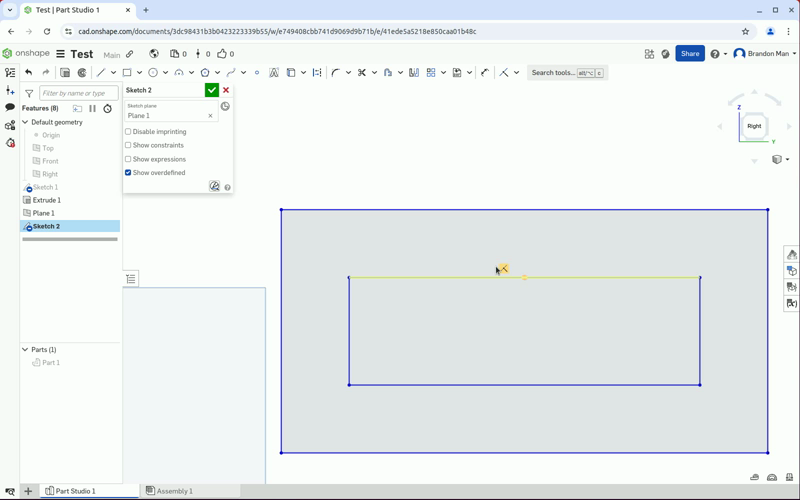
scroll(-6)
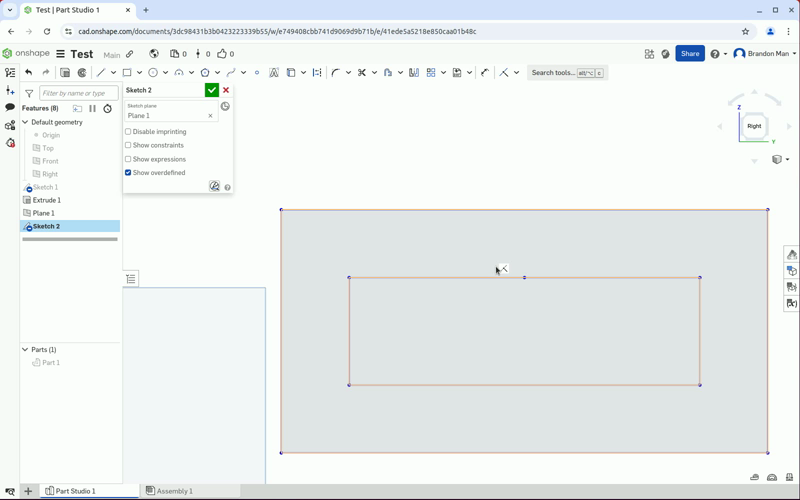
scroll(-6)
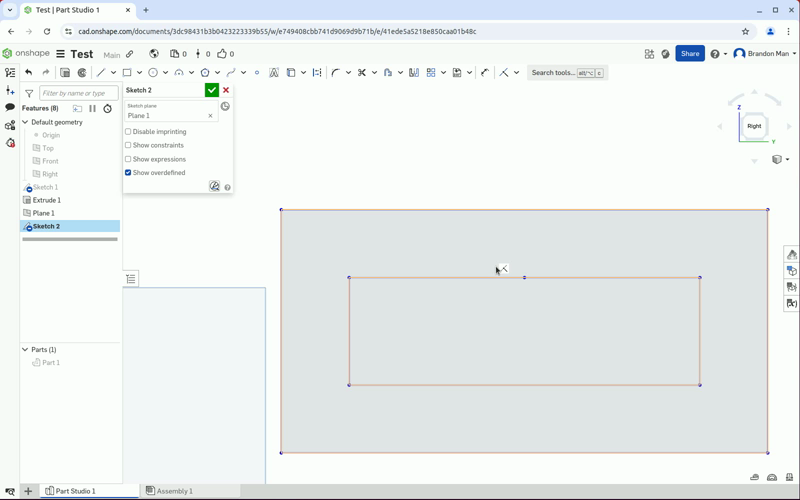
scroll(-6)
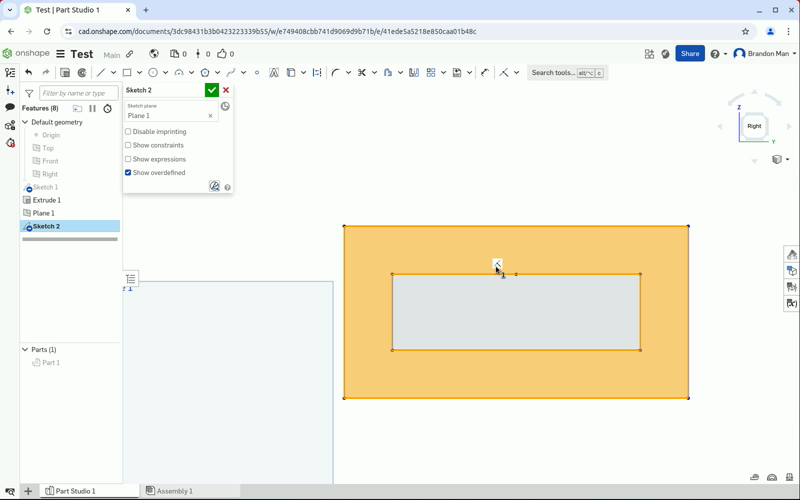
scroll(-6)
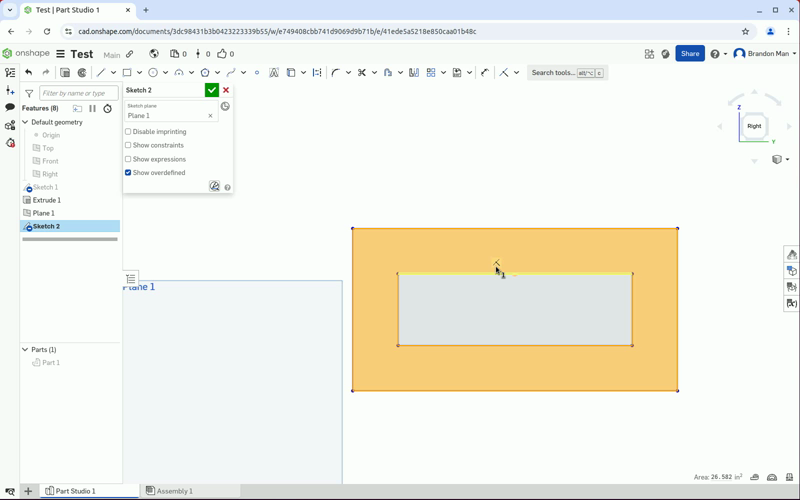
scroll(-6)
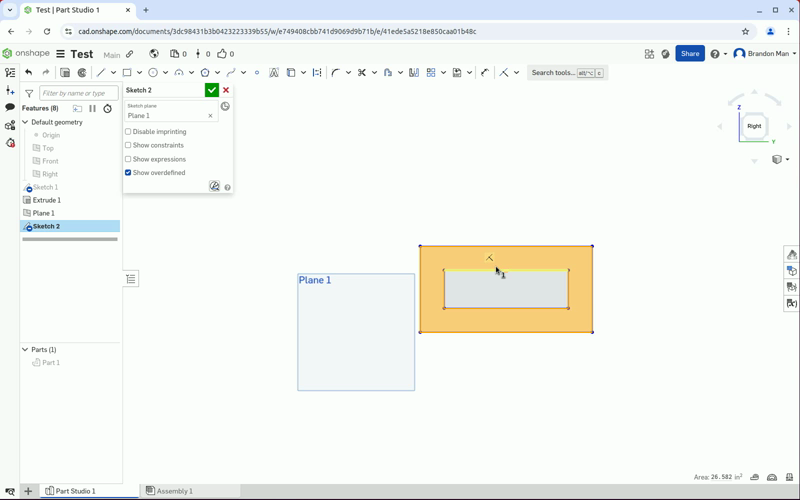
scroll(-6)
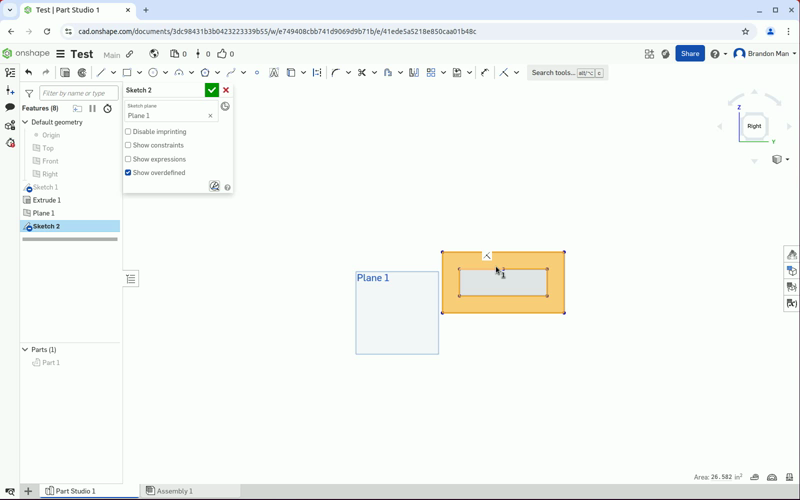
scroll(-6)
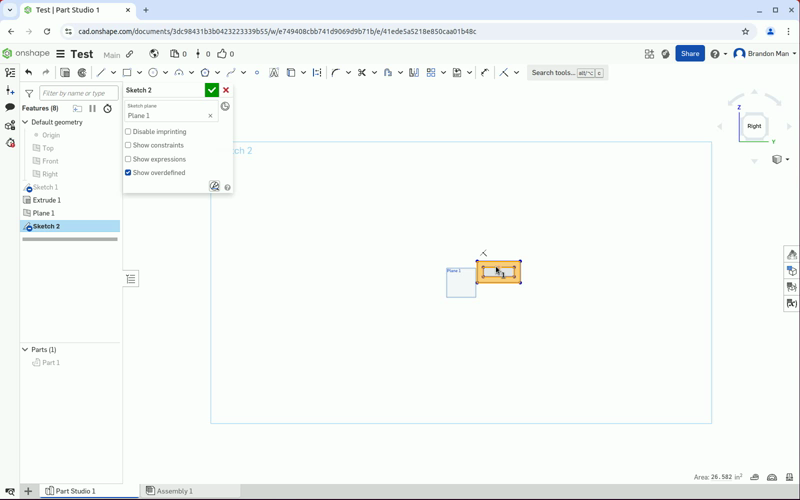
mouse_move(73, 352)
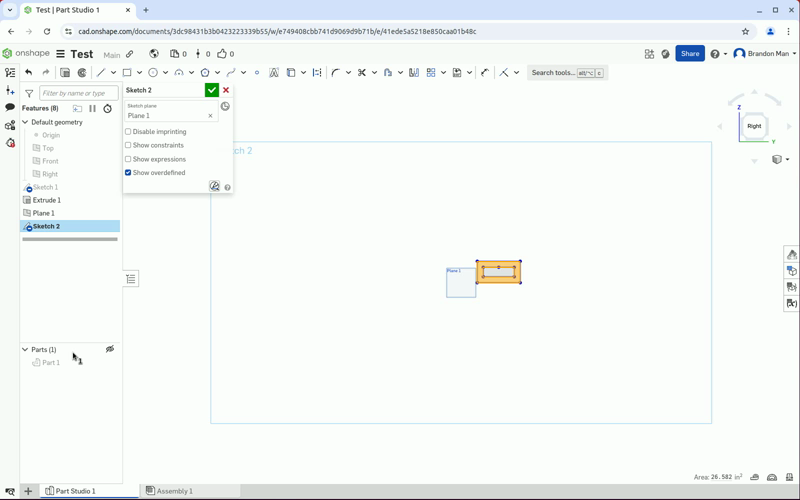
key(shift+y)
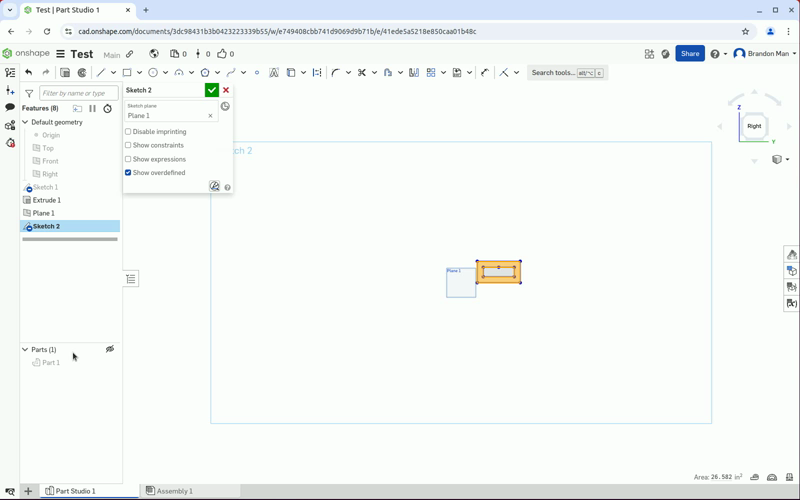
key(shift+e)
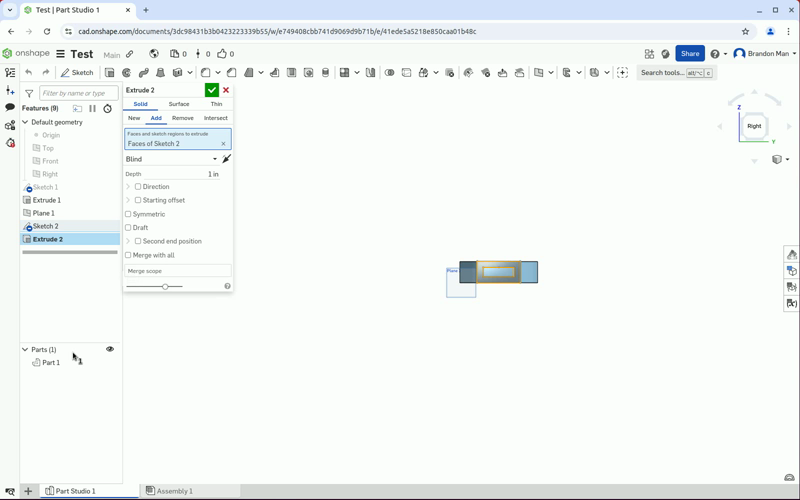
mouse_move(143, 106)
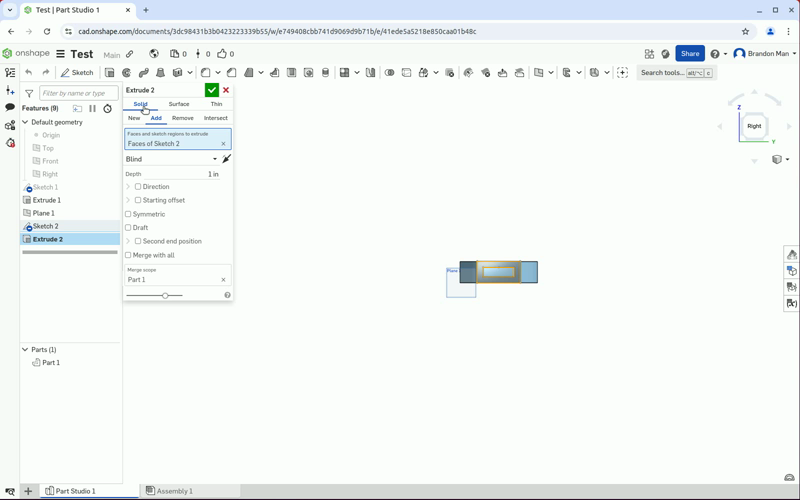
click(143, 106)
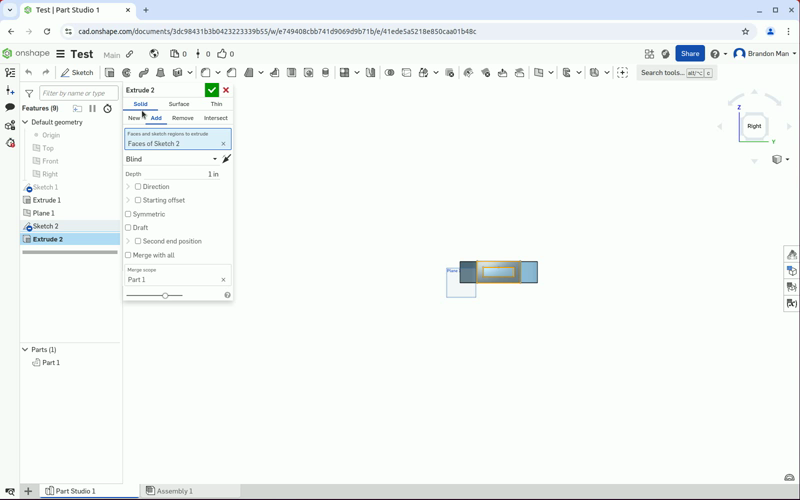
mouse_move(137, 120)
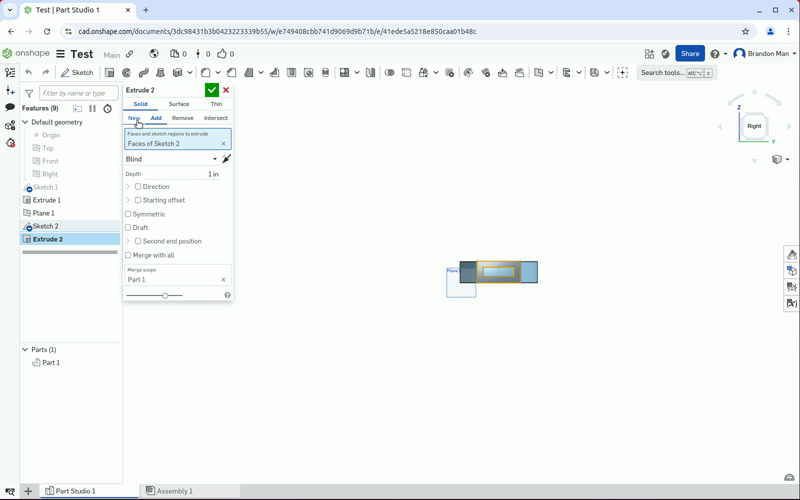
click(137, 120)
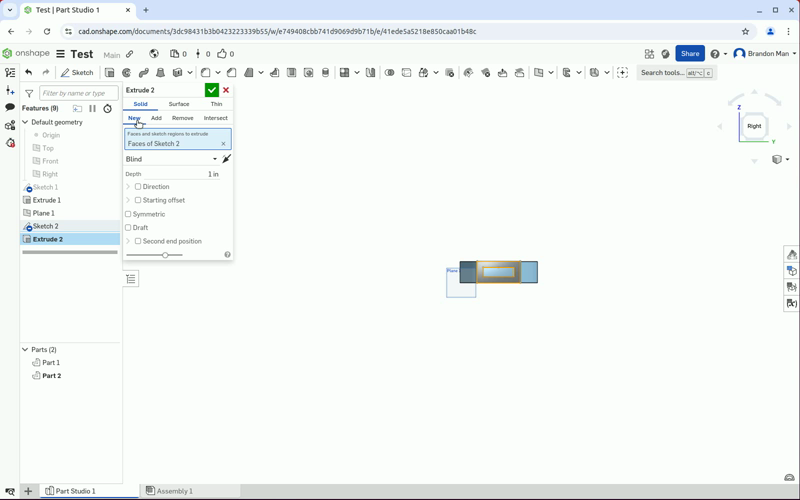
key(tab, 4)
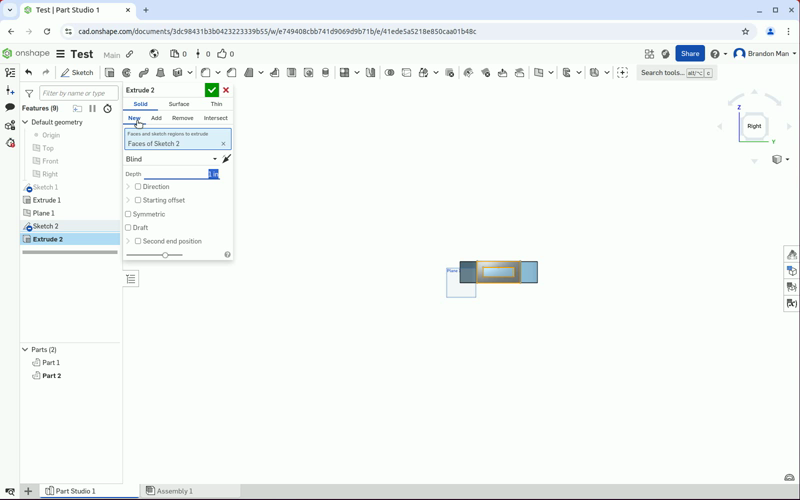
text(2.648)
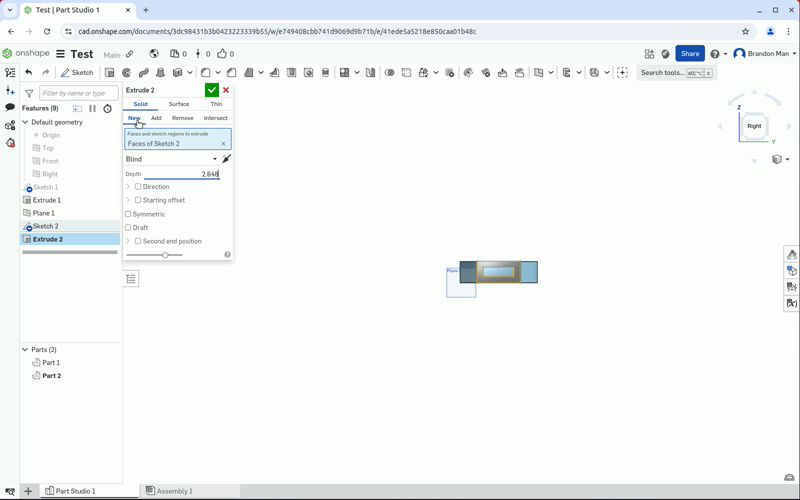
key(enter)
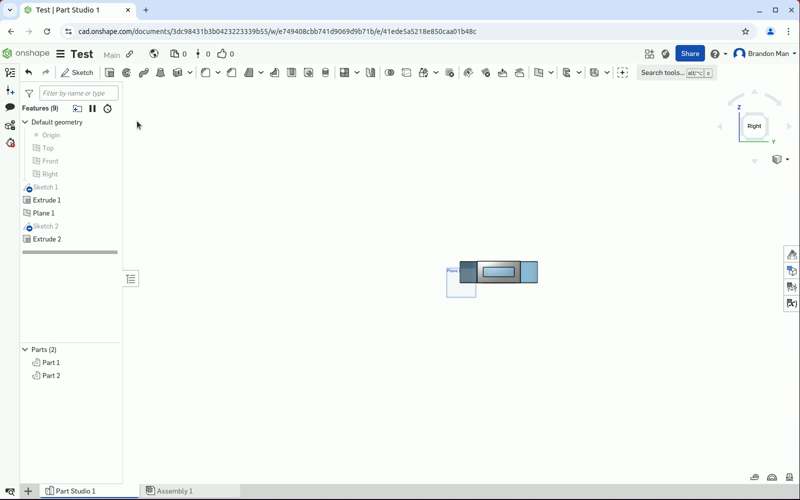
key(shift+h)
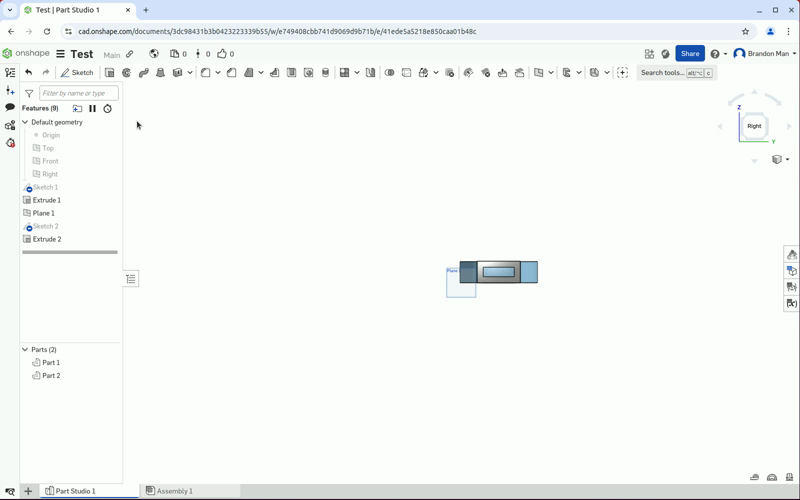
key(shift+h)
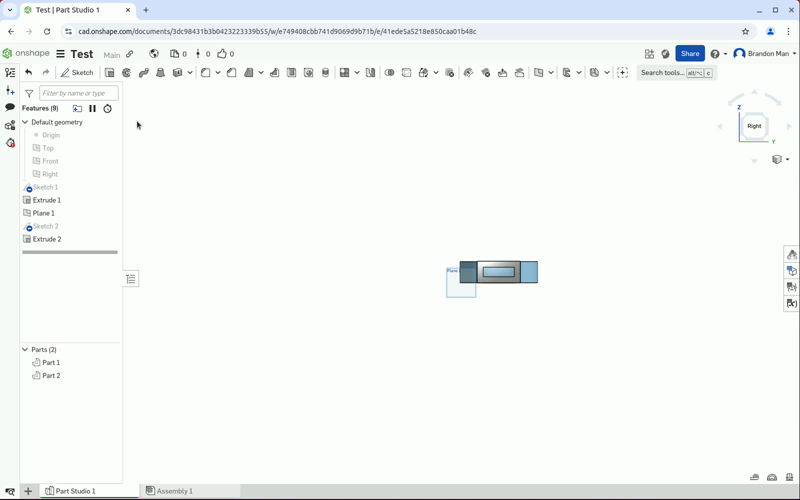
mouse_move(73, 189)
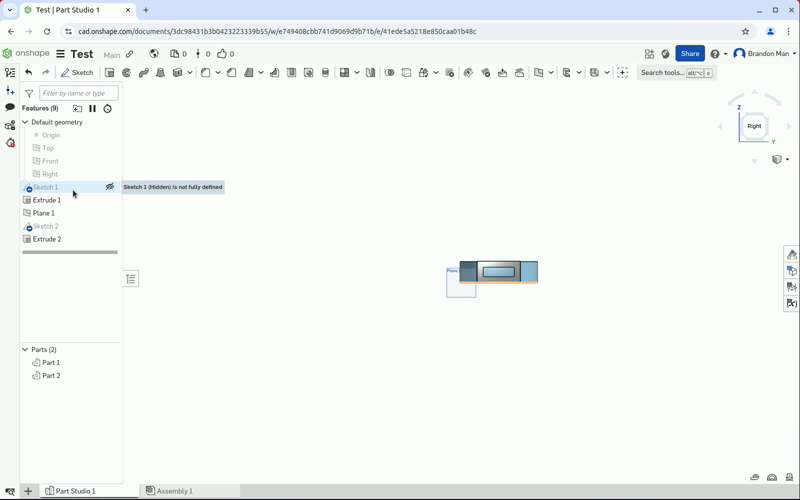
click(73, 189)
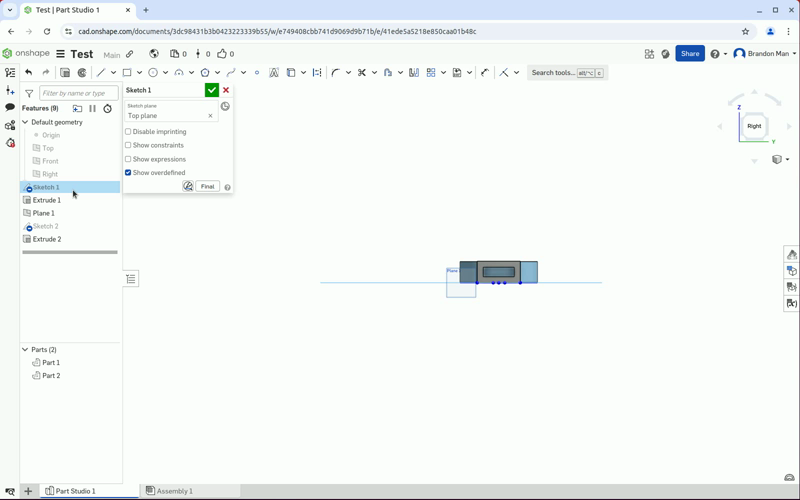
mouse_move(229, 92)
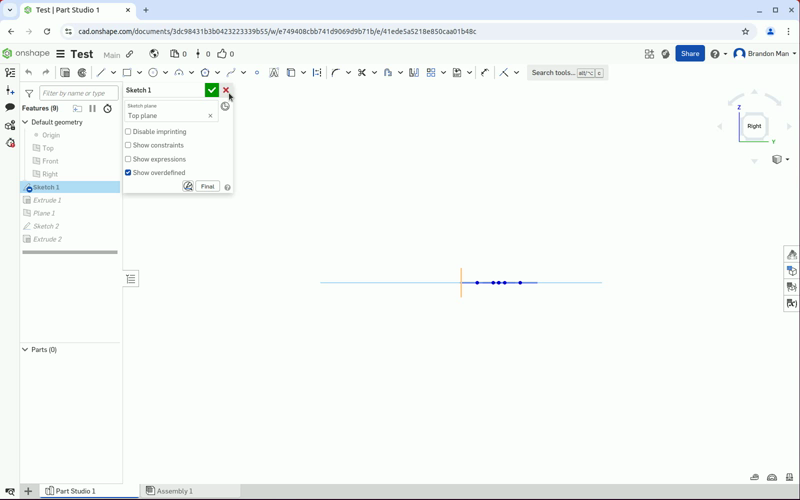
click(229, 92)
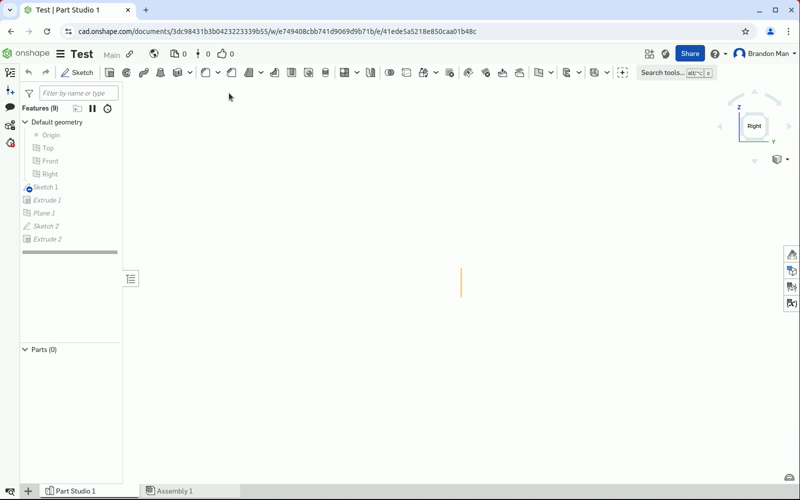
key(shift+s)
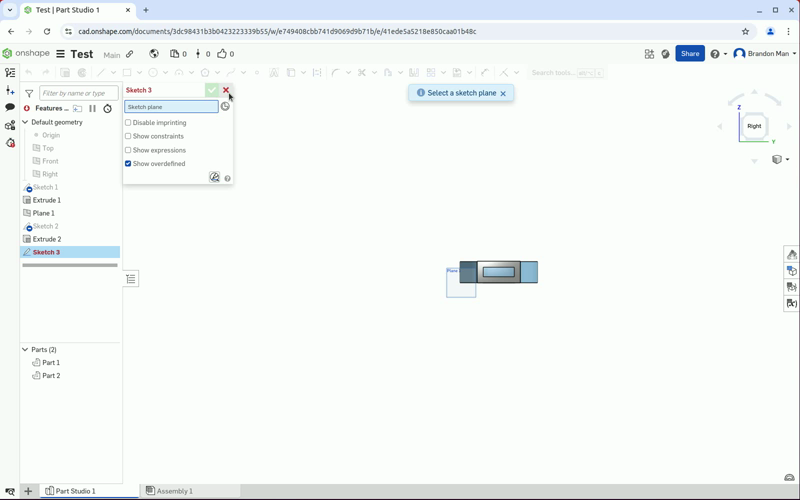
mouse_move(73, 215)
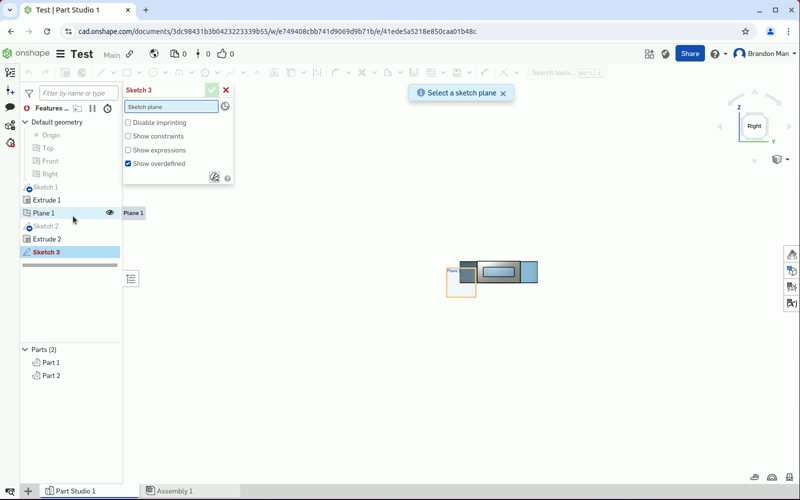
click(73, 215)
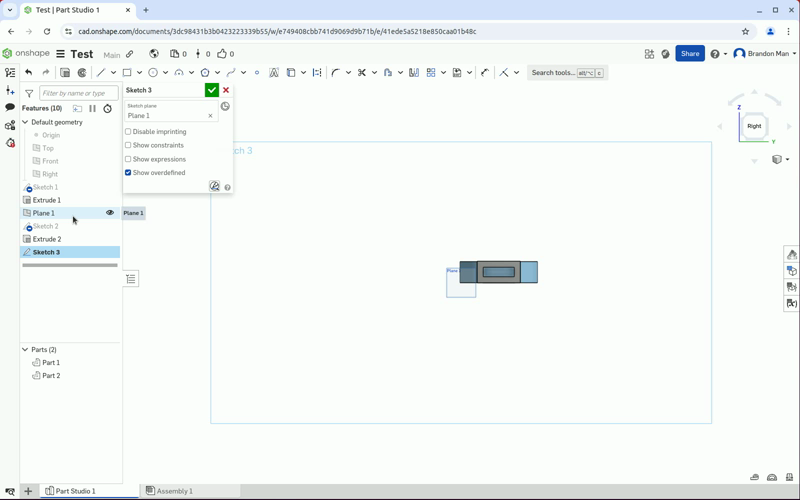
mouse_move(73, 352)
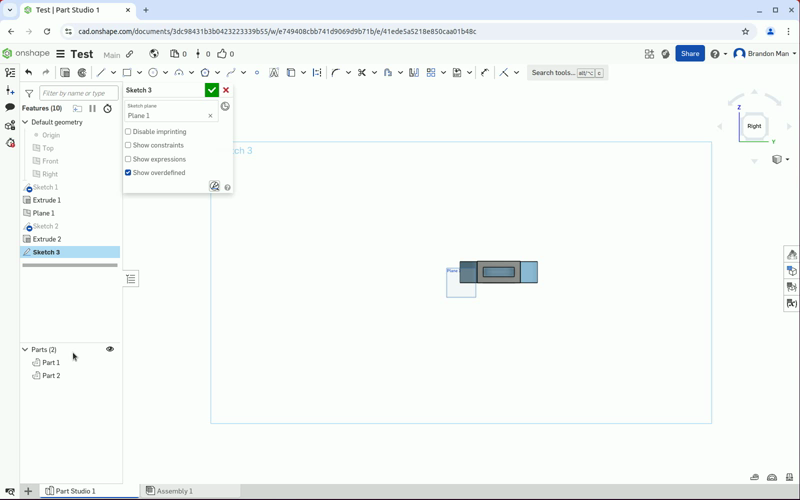
key(y)
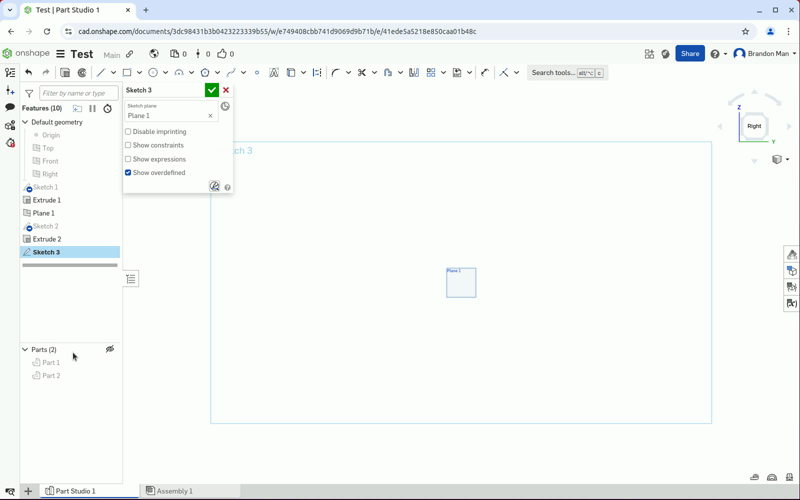
key(l)
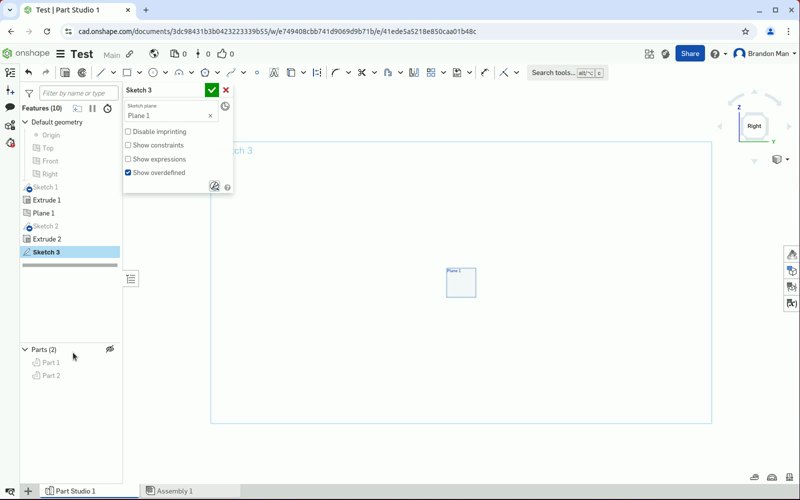
key_down(shift)
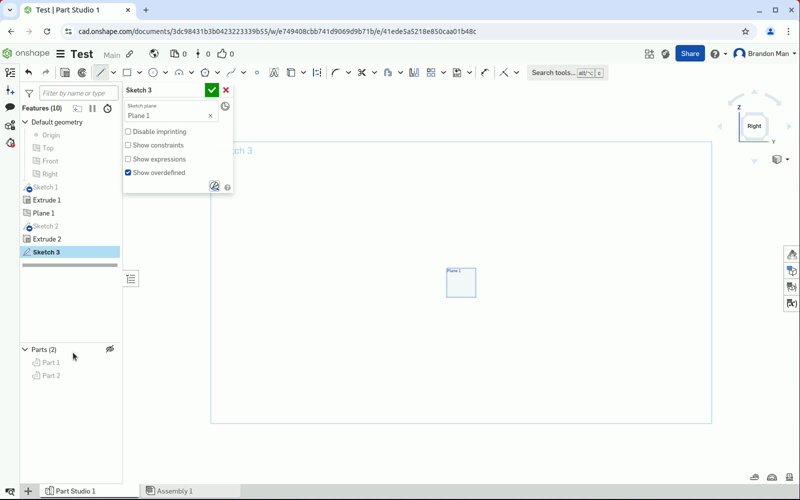
mouse_move(471, 288)
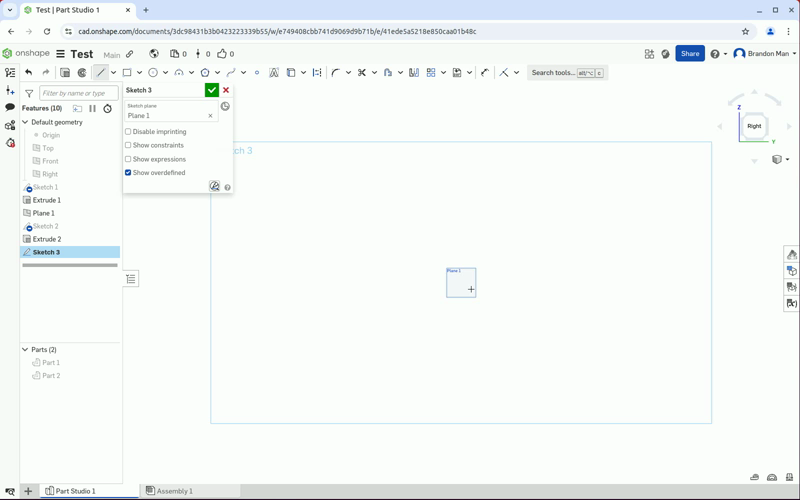
click(471, 288)
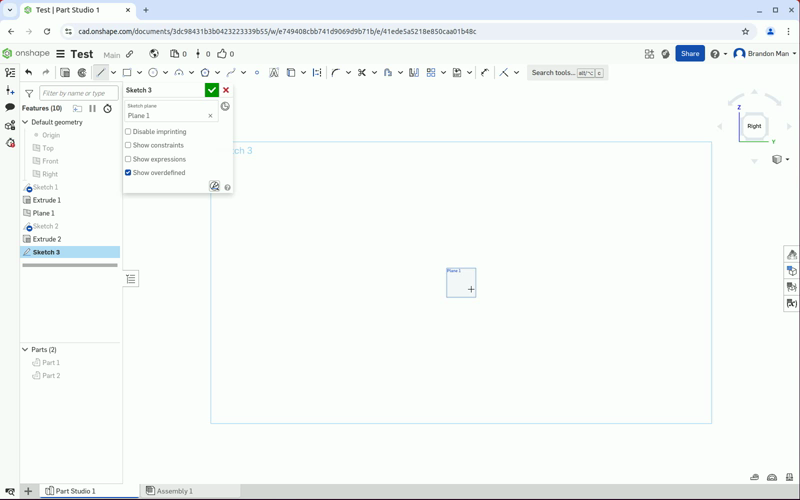
key_up(shift)
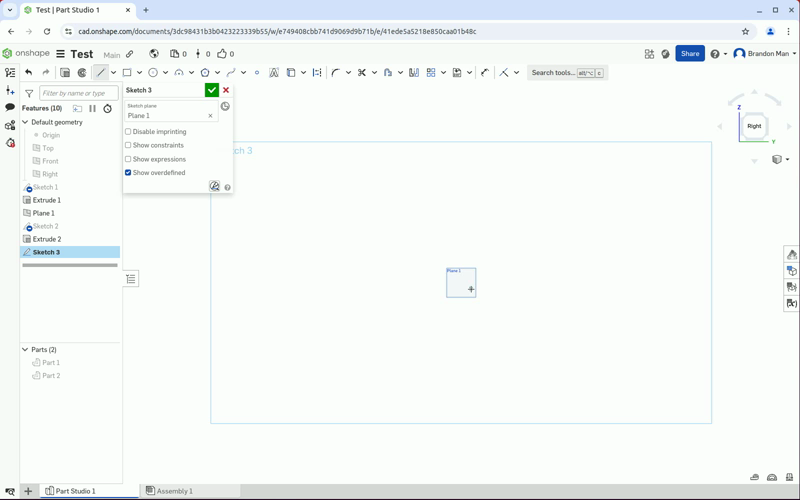
key_down(shift)
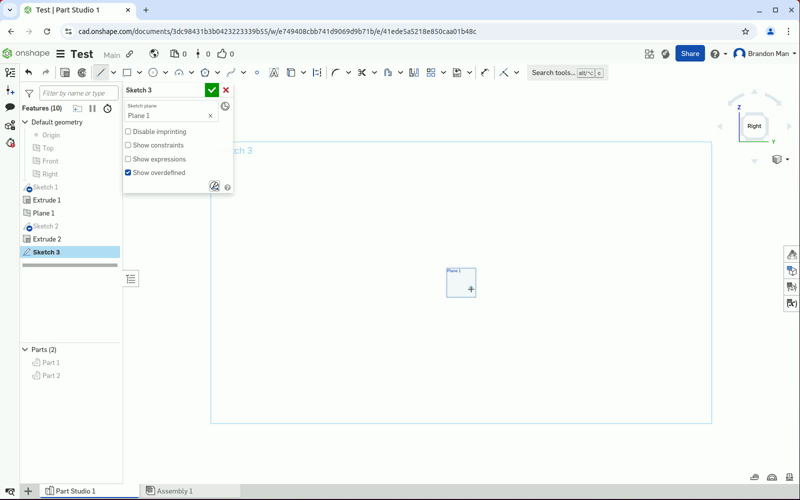
mouse_move(501, 288)
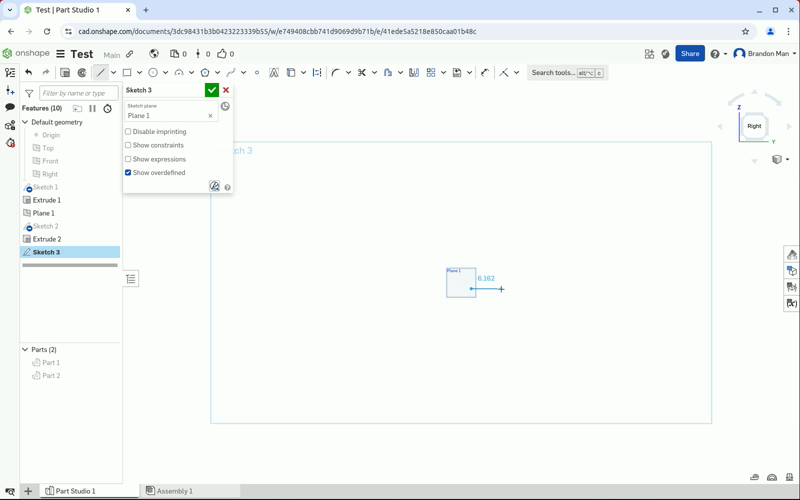
mouse_move(525, 288)
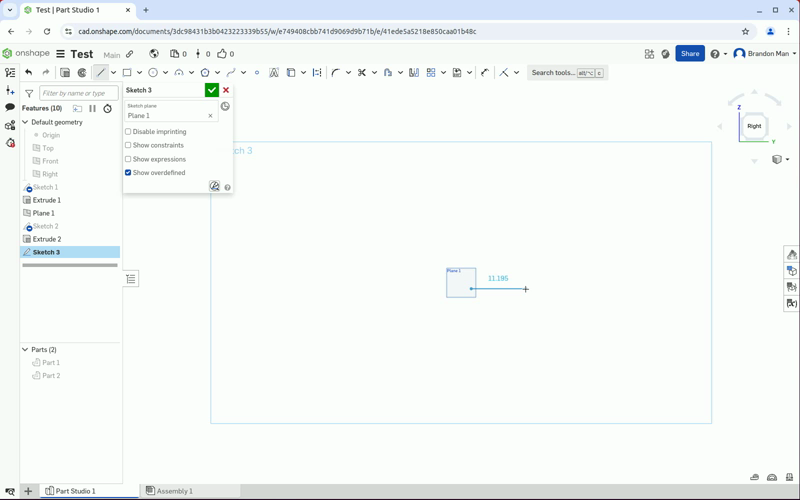
click(525, 288)
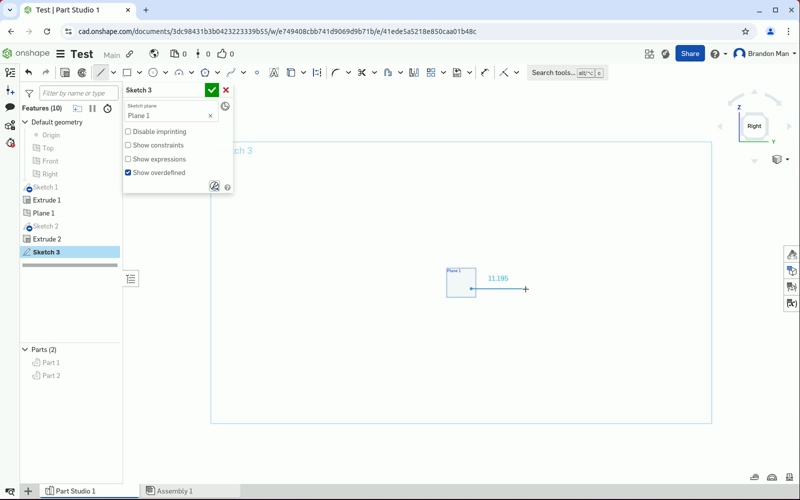
key_up(shift)
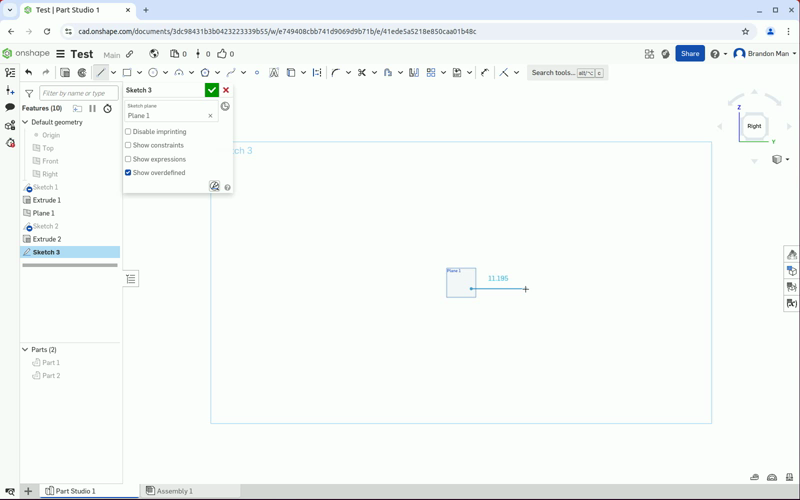
key_down(shift)
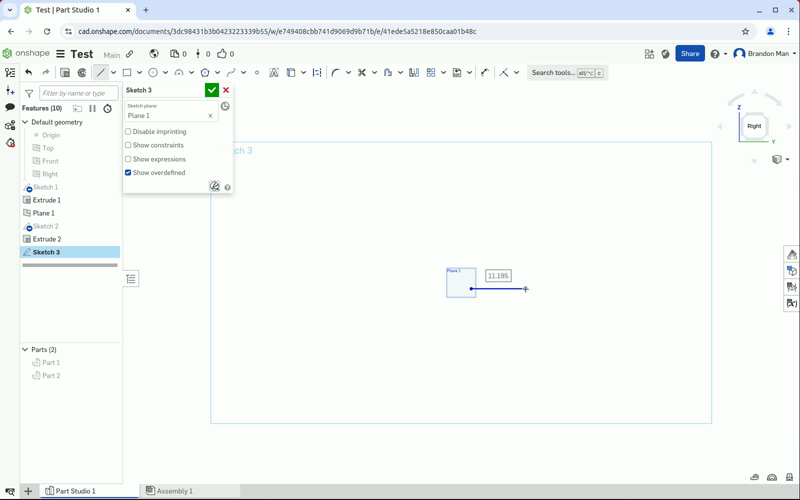
mouse_move(555, 288)
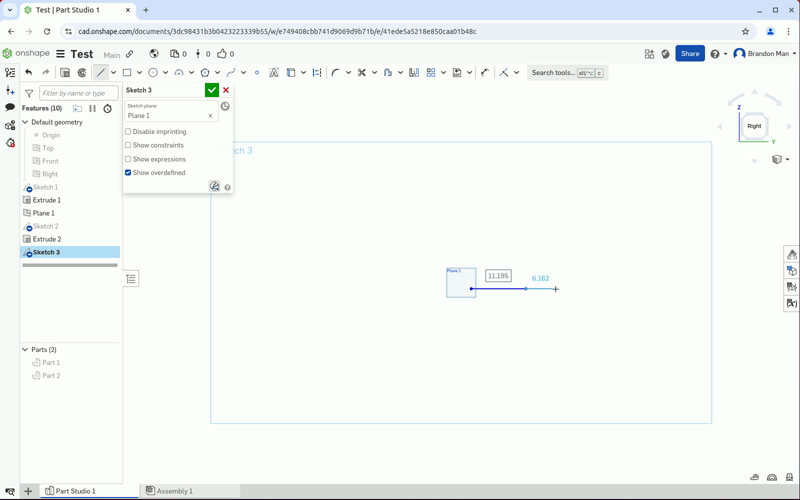
mouse_move(525, 255)
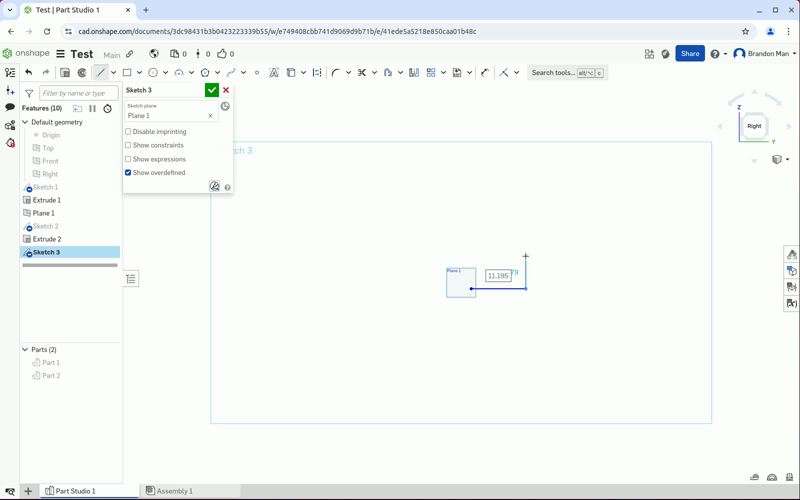
click(525, 255)
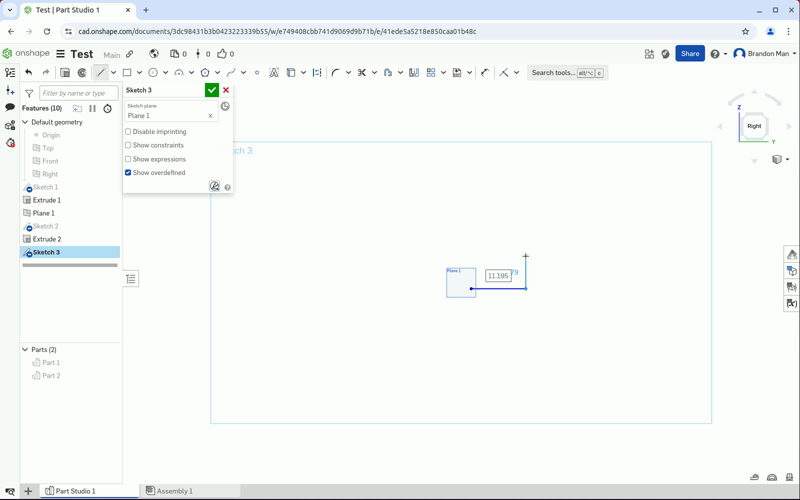
key_up(shift)
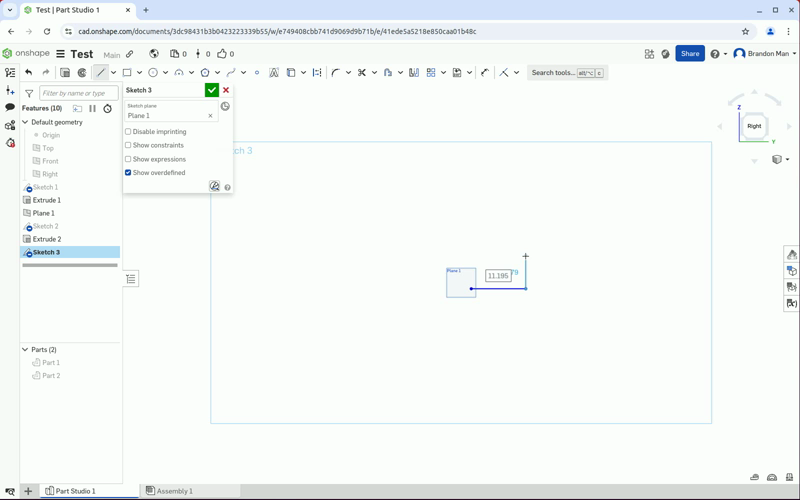
key_down(shift)
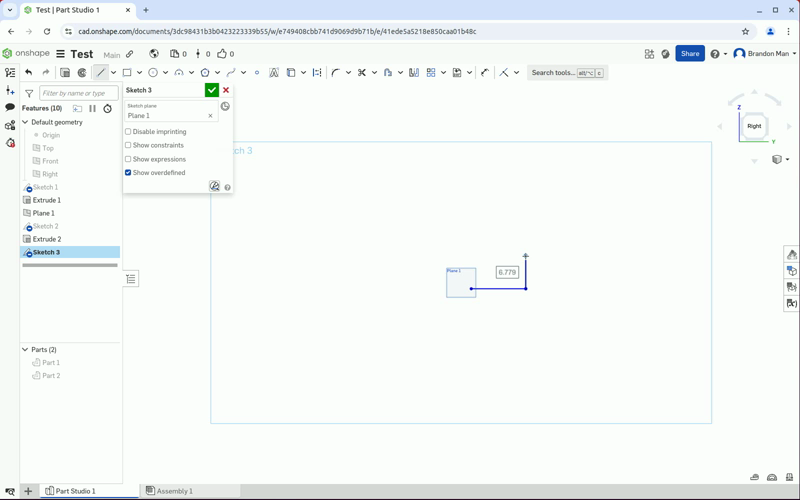
mouse_move(555, 255)
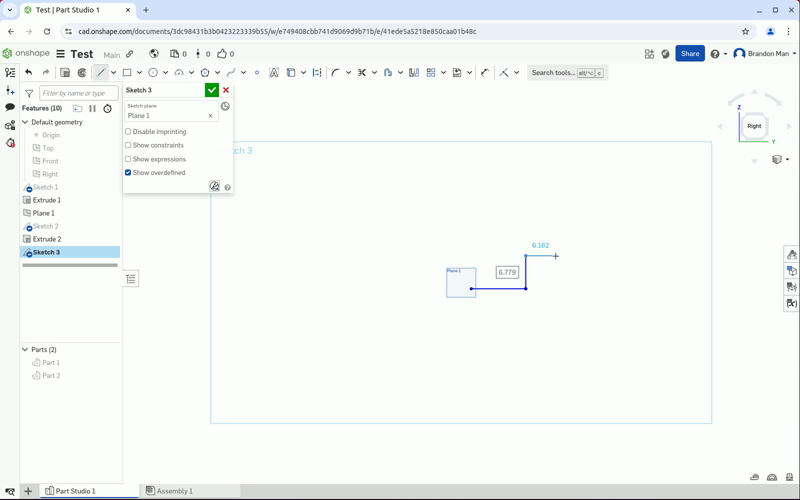
mouse_move(498, 255)
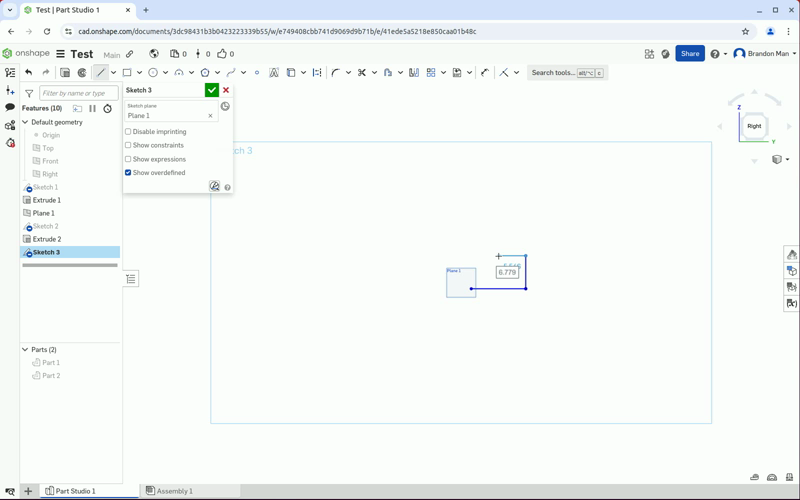
click(498, 255)
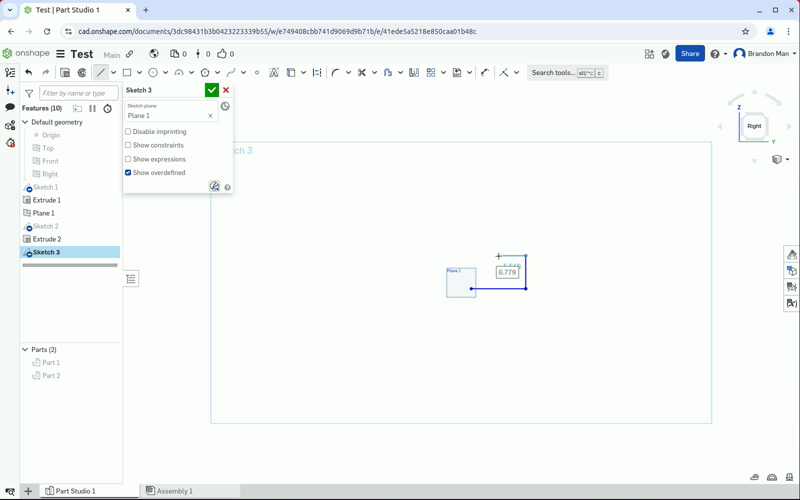
key_up(shift)
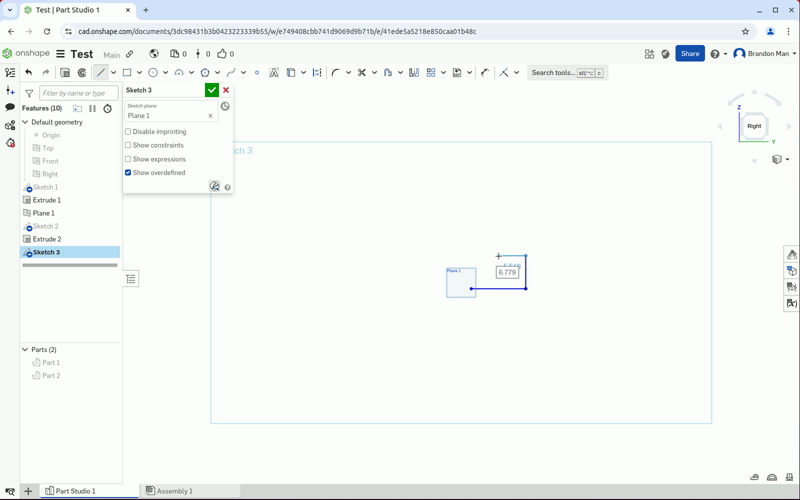
key_down(shift)
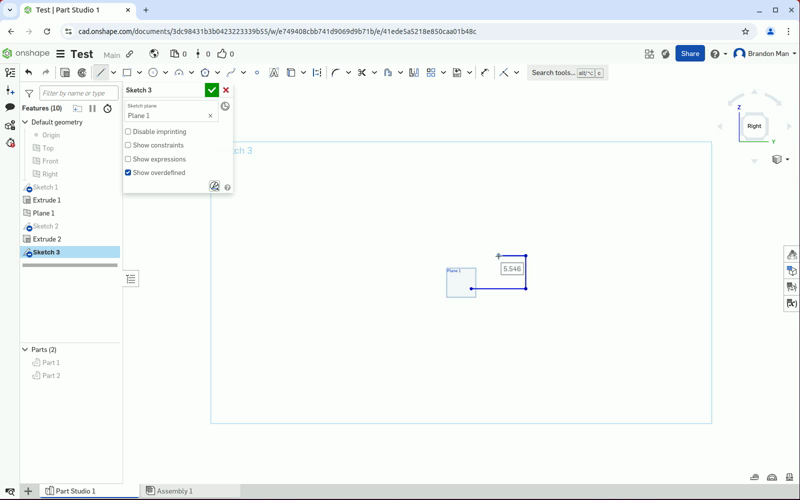
mouse_move(528, 255)
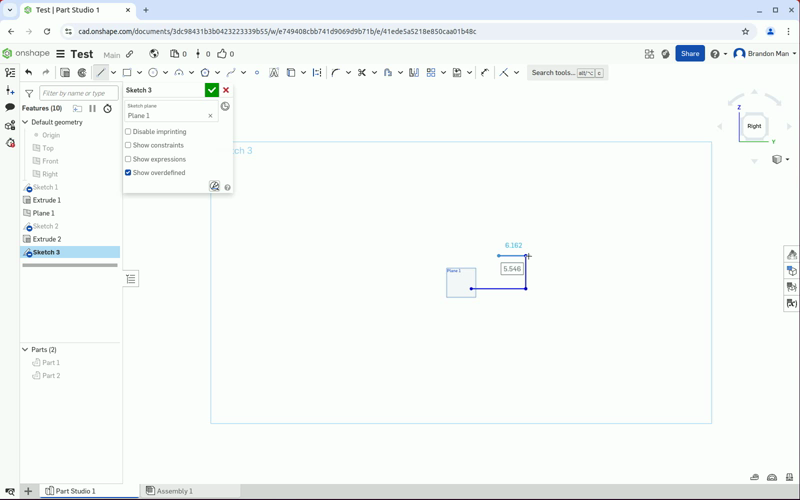
mouse_move(471, 255)
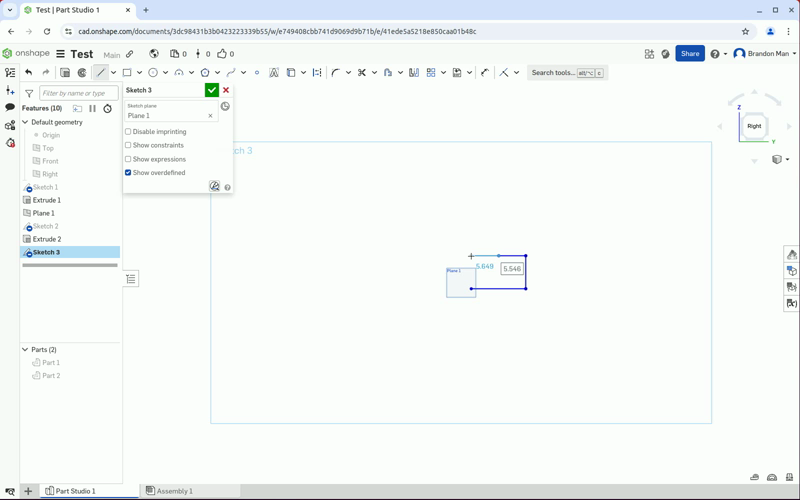
click(471, 255)
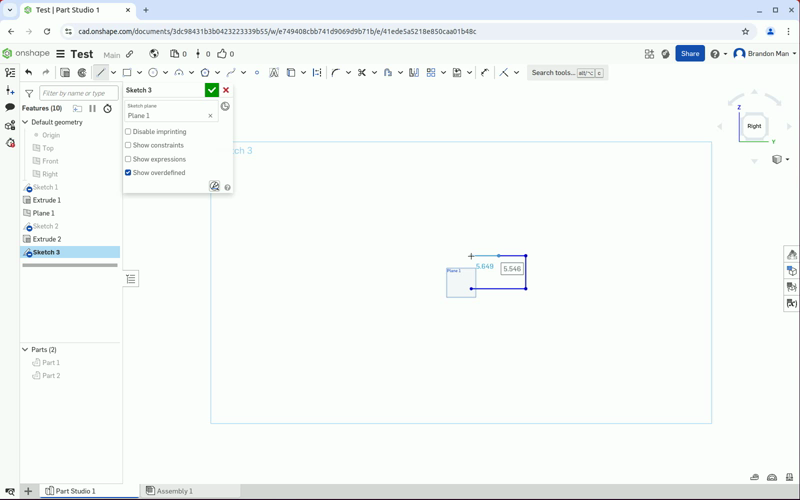
key_up(shift)
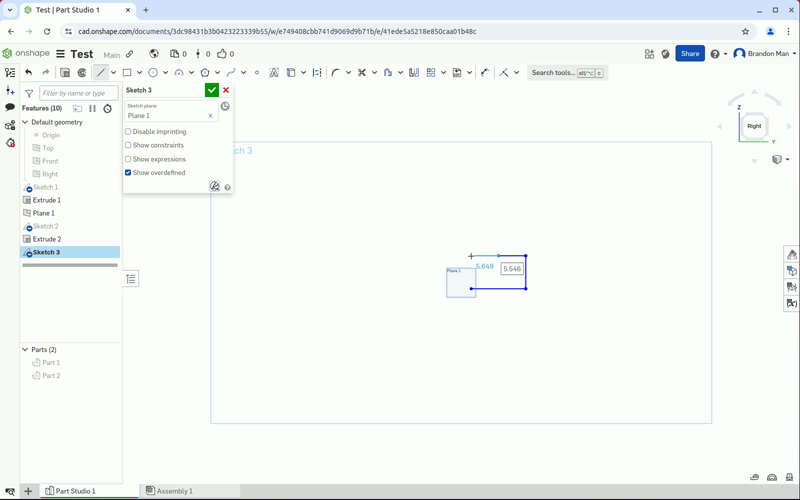
mouse_move(501, 255)
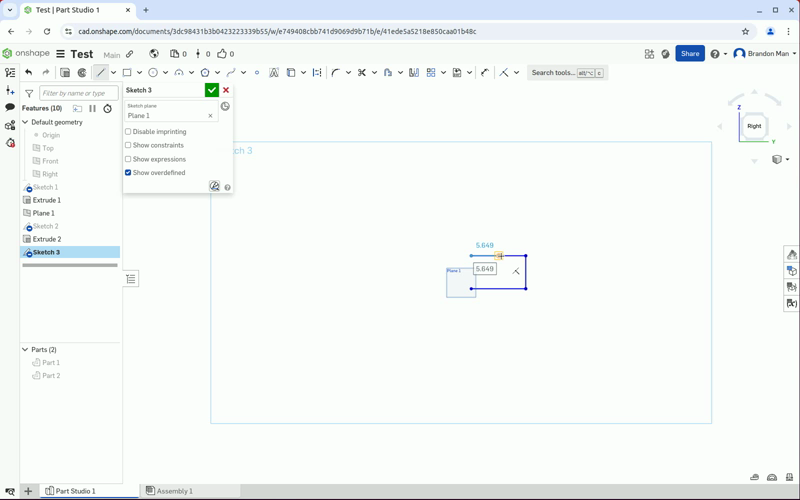
key_down(shift)
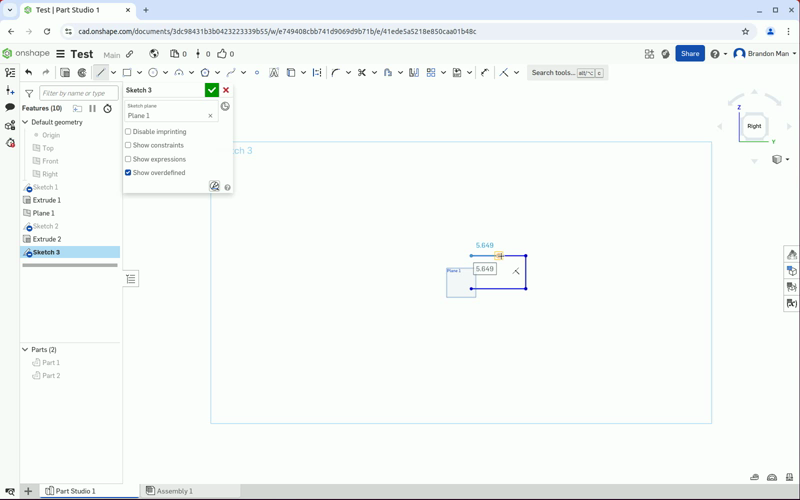
mouse_move(471, 288)
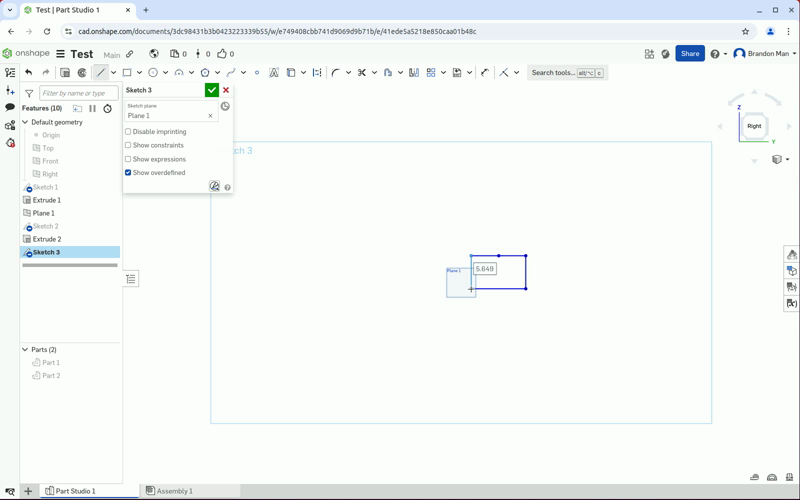
key_up(shift)
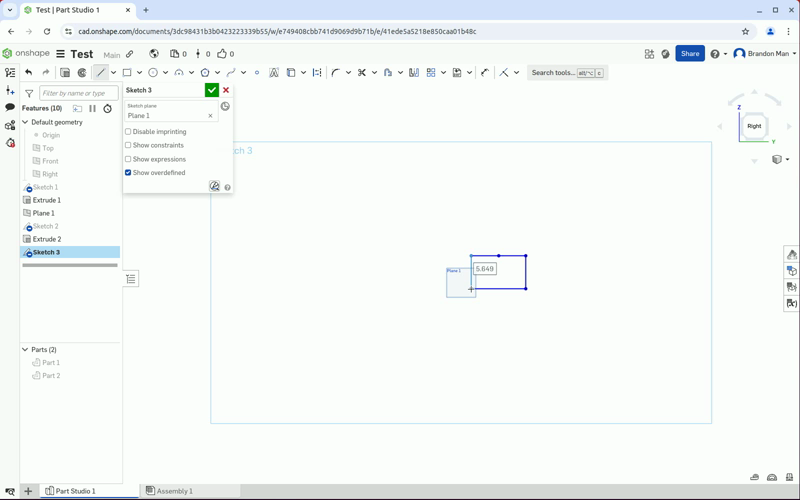
click(471, 288)
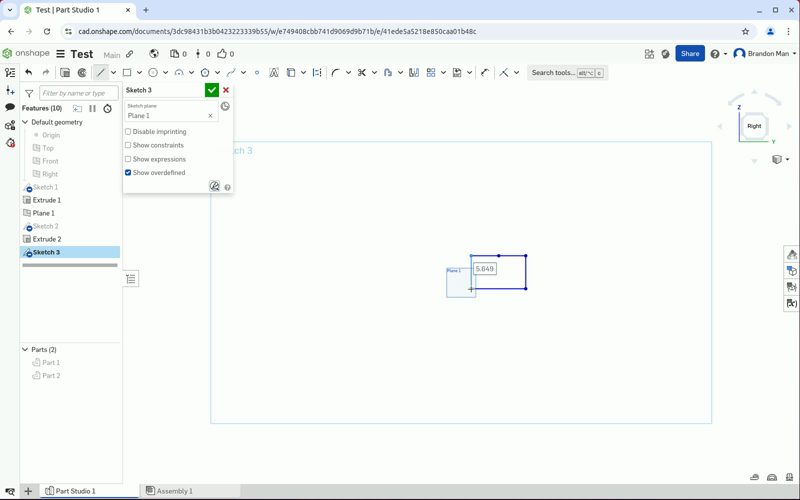
key(esc)
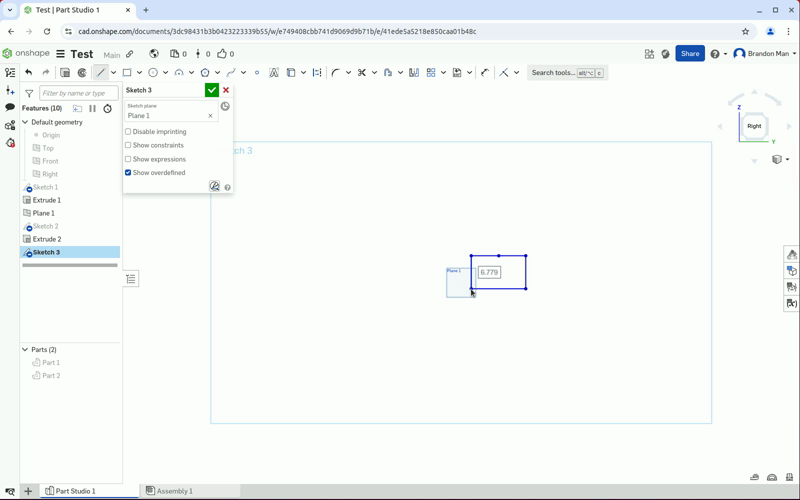
key(l)
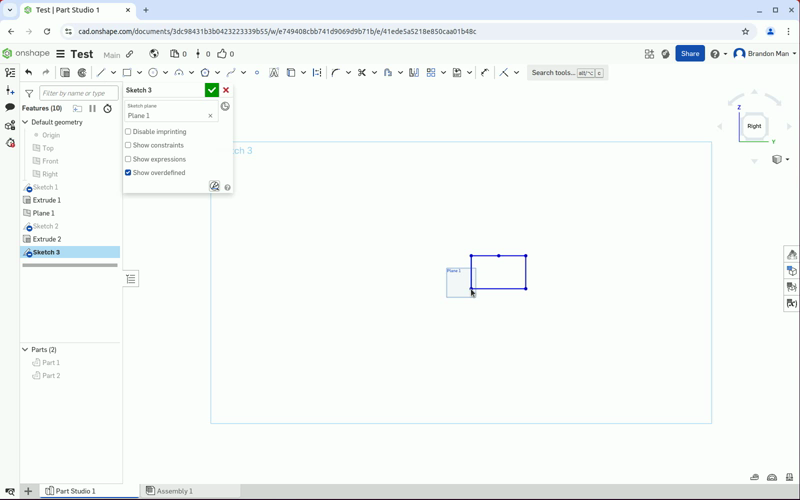
key_down(shift)
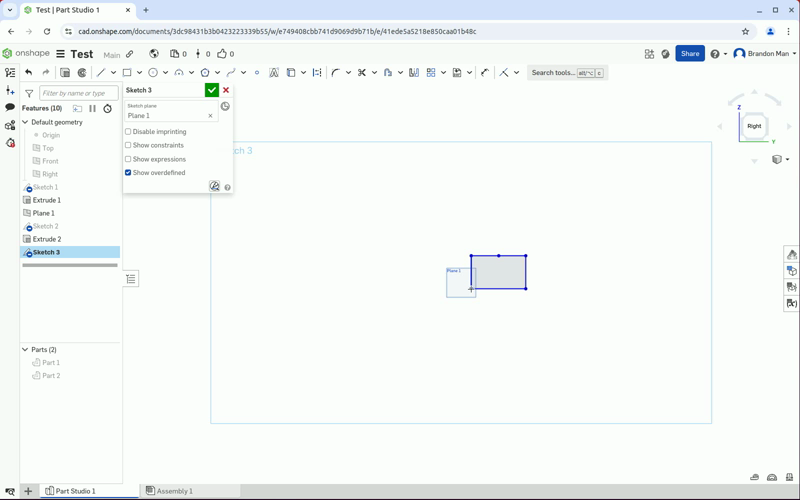
mouse_move(477, 282)
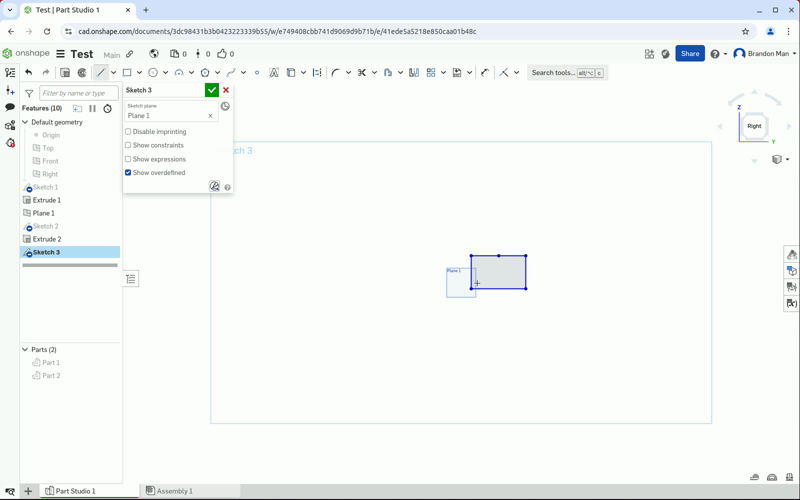
click(477, 282)
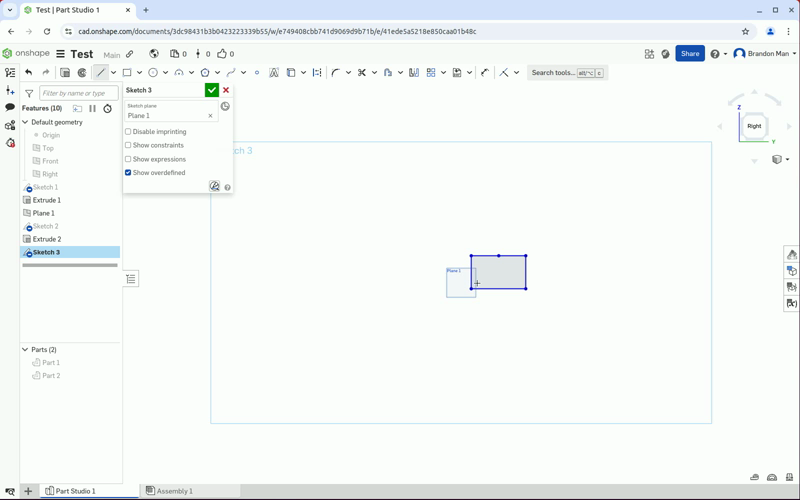
key_up(shift)
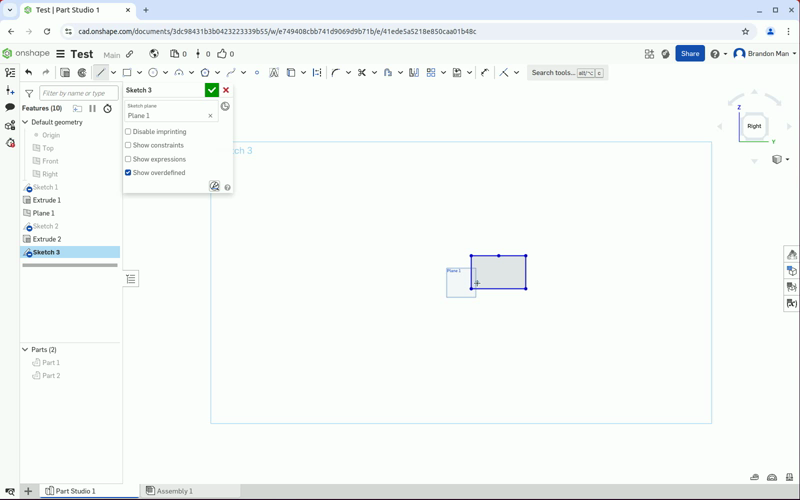
key_down(shift)
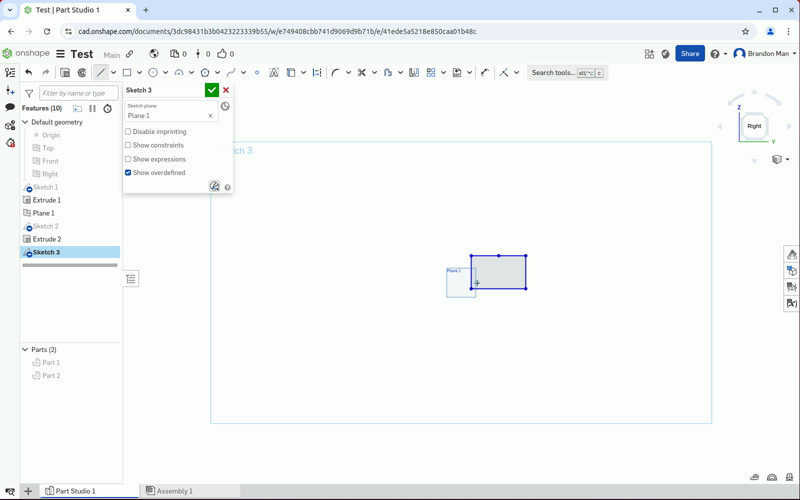
mouse_move(507, 282)
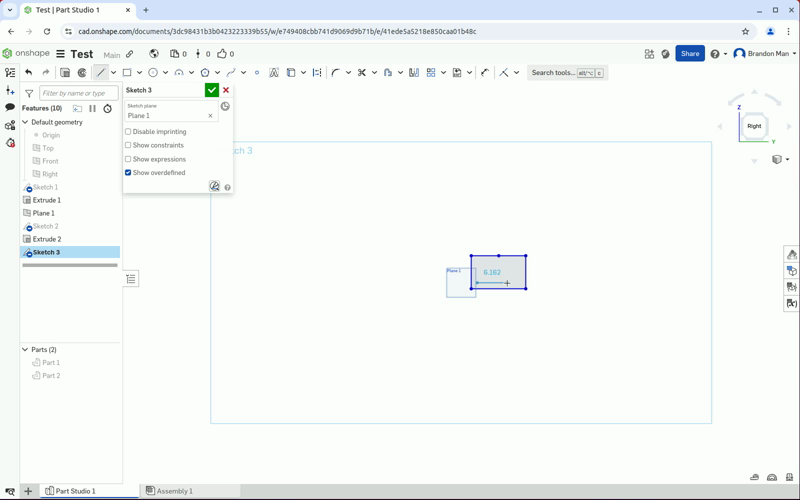
mouse_move(520, 282)
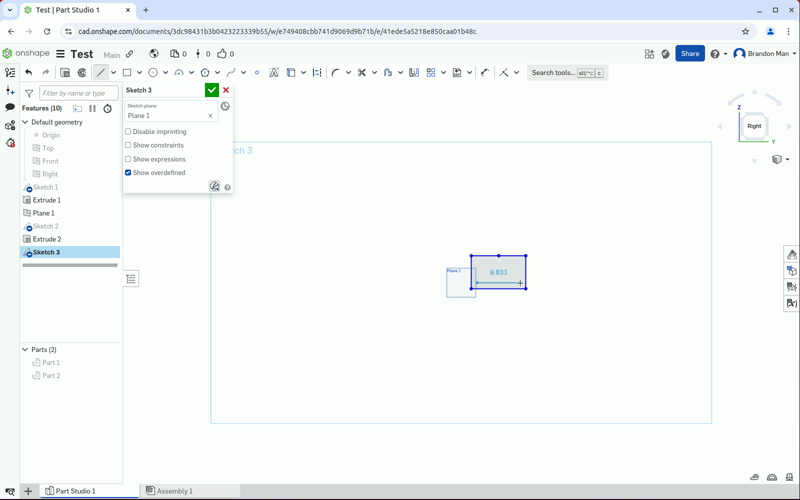
click(520, 282)
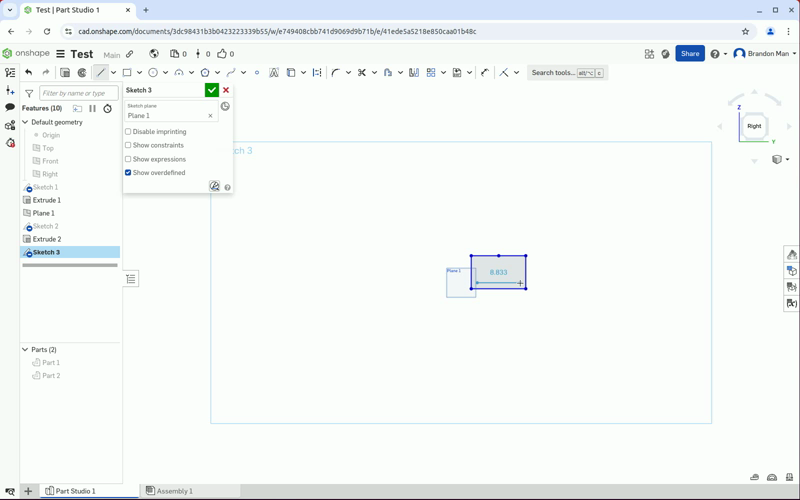
key_up(shift)
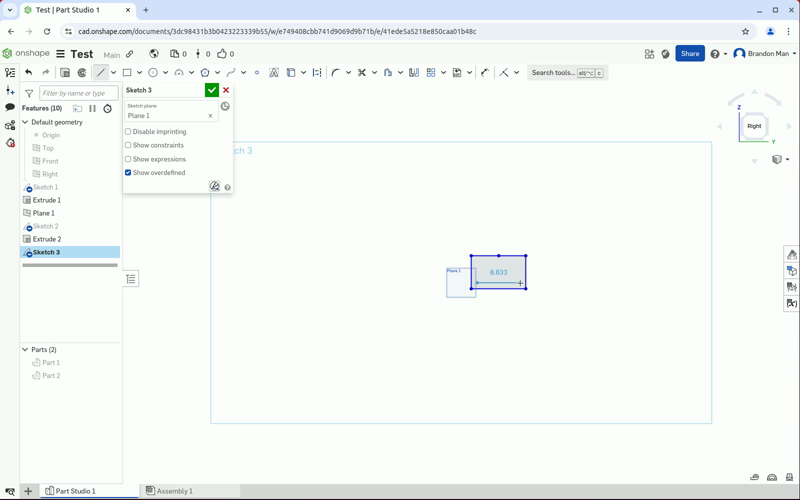
key_down(shift)
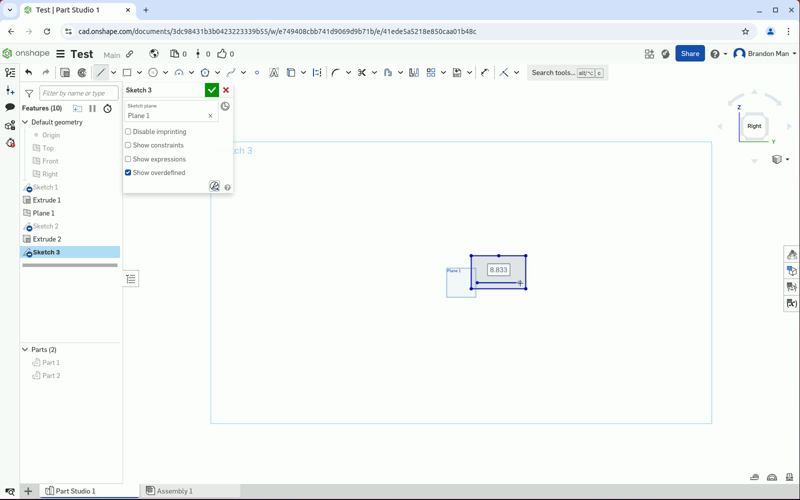
mouse_move(550, 282)
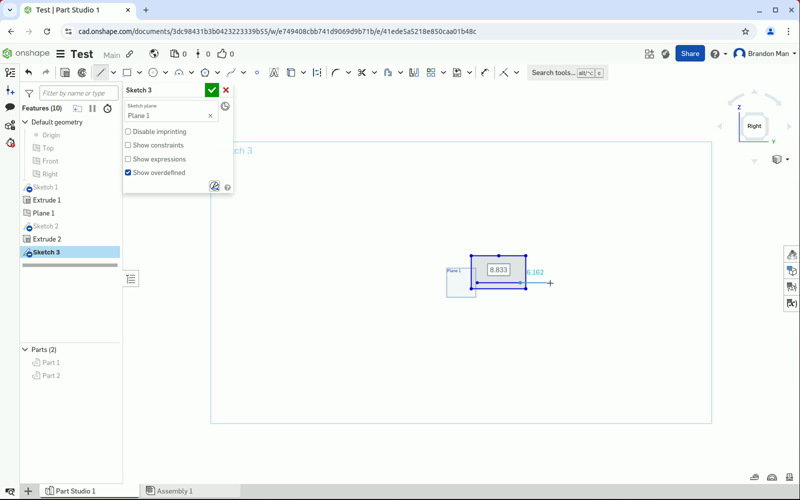
mouse_move(520, 261)
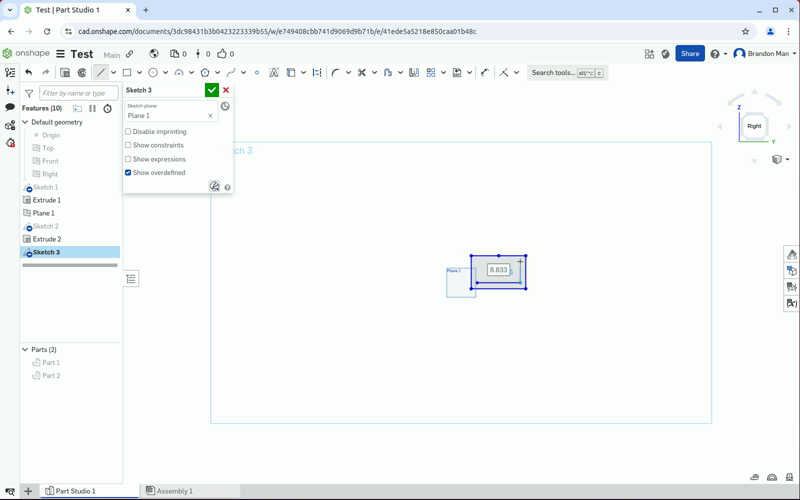
click(520, 261)
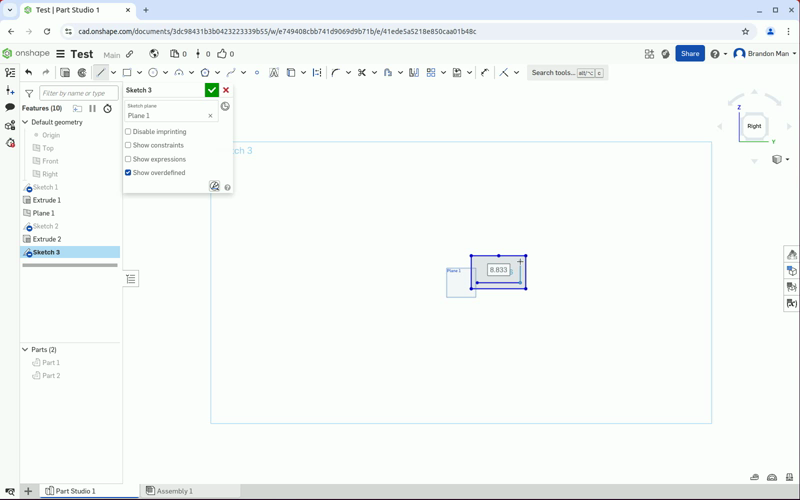
key_up(shift)
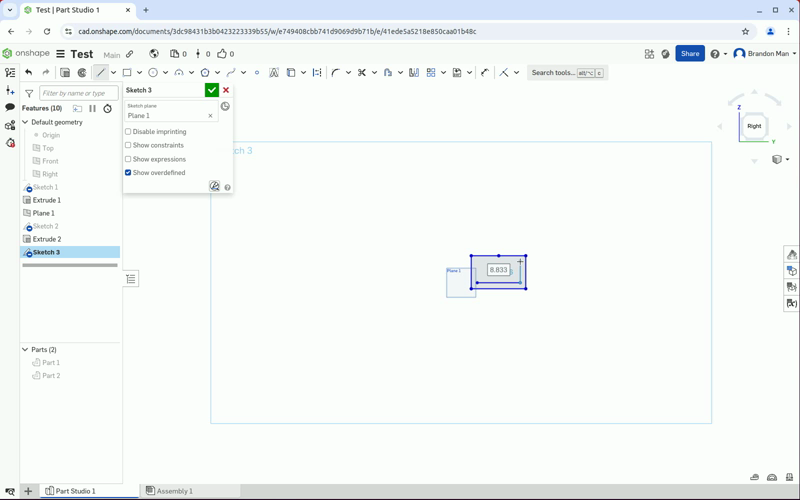
key_down(shift)
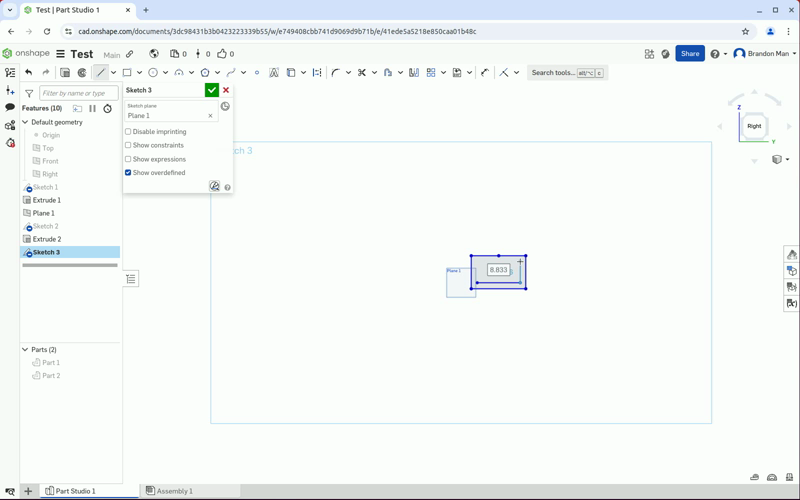
mouse_move(550, 261)
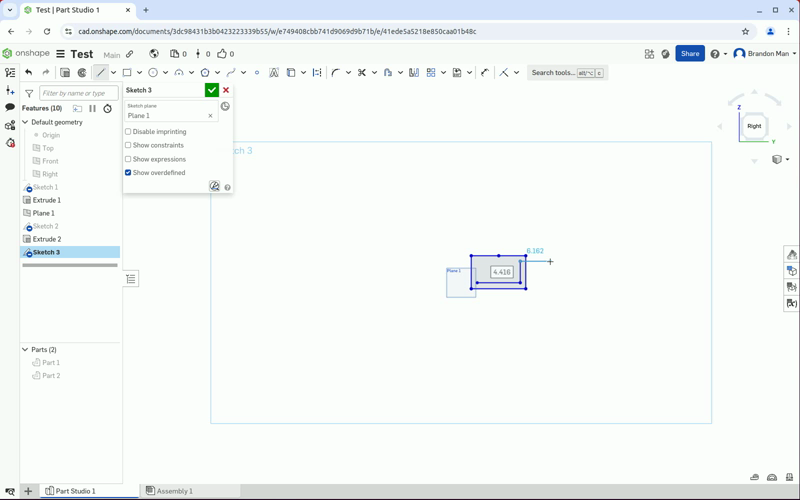
mouse_move(477, 261)
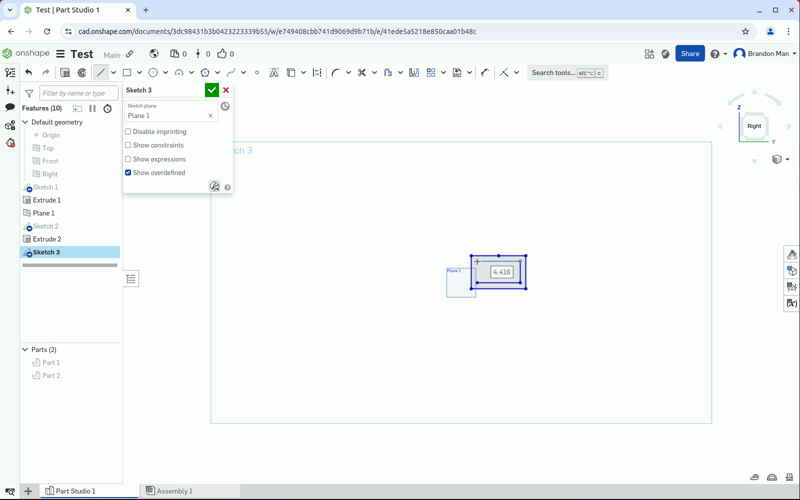
click(477, 261)
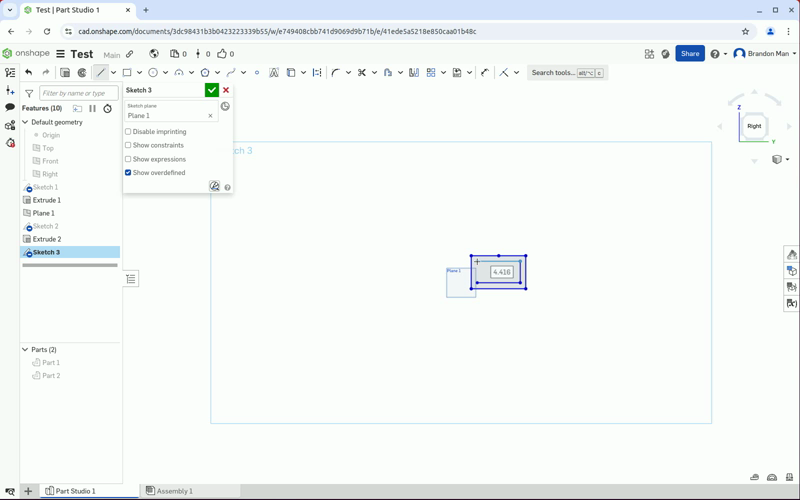
key_up(shift)
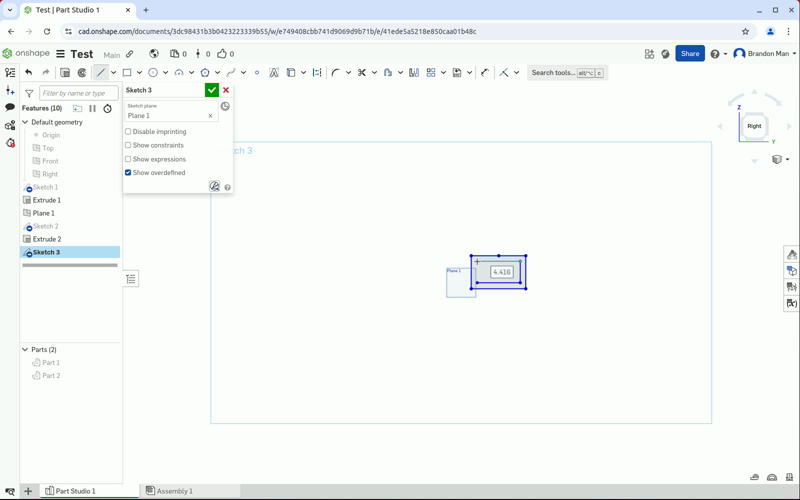
mouse_move(507, 261)
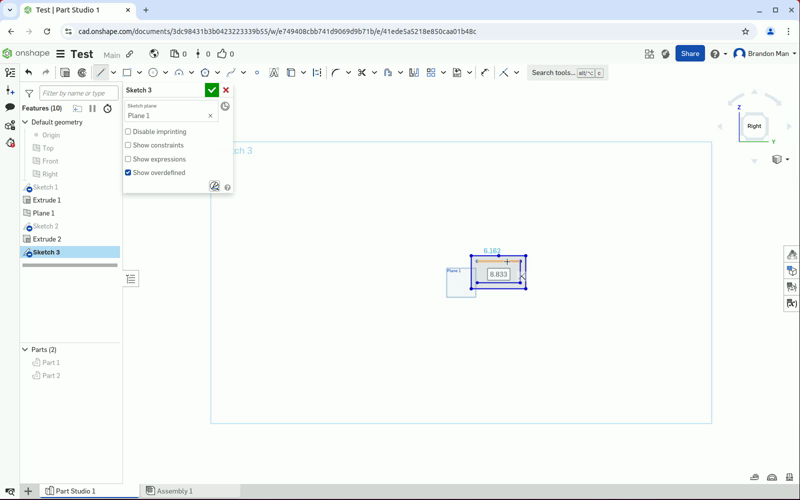
key_down(shift)
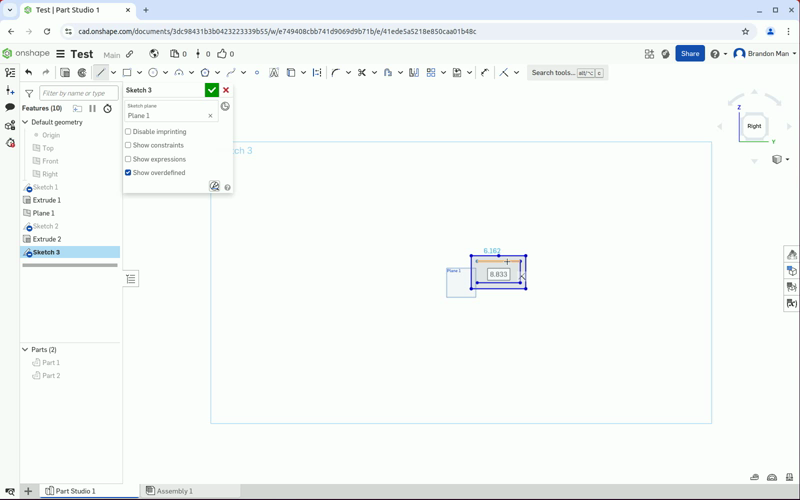
mouse_move(477, 282)
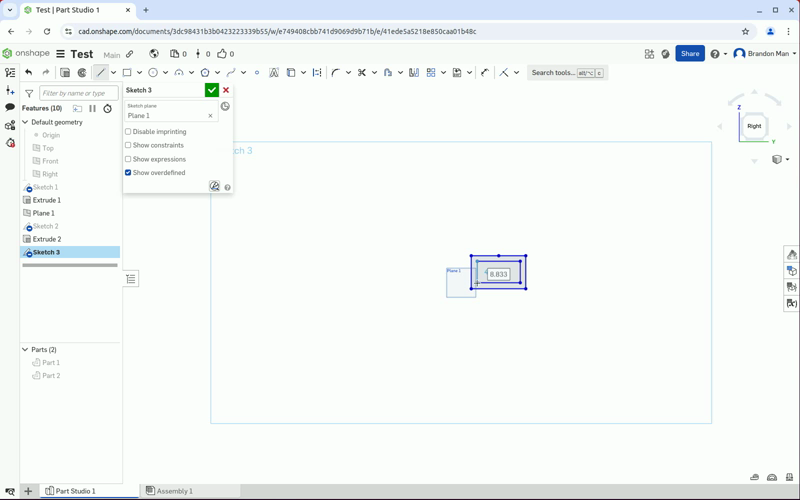
key_up(shift)
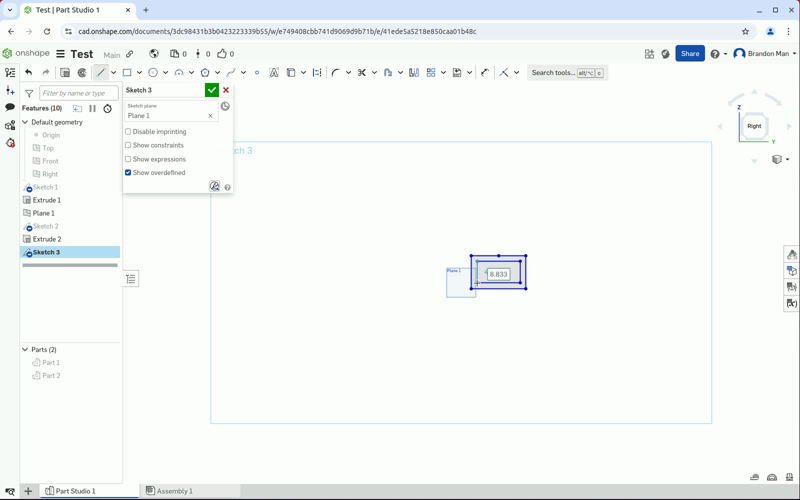
click(477, 282)
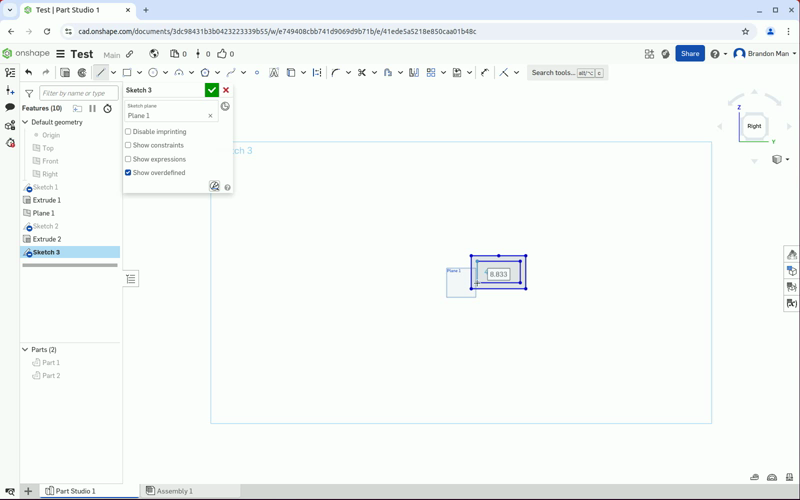
key(esc)
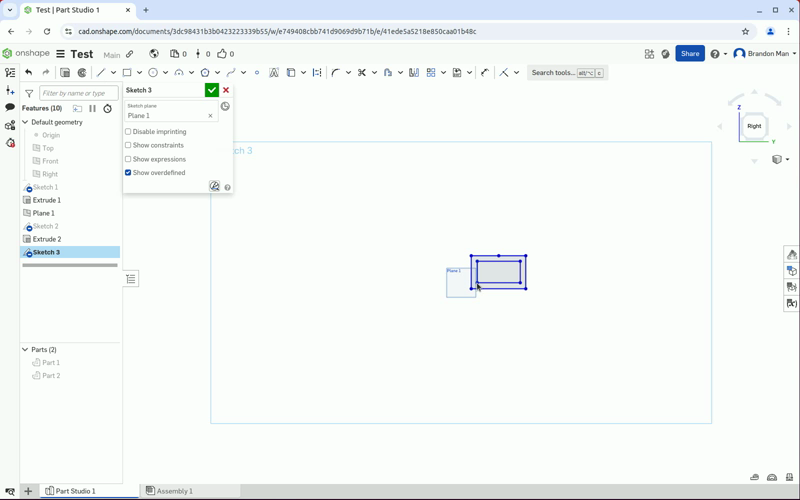
mouse_move(524, 280)
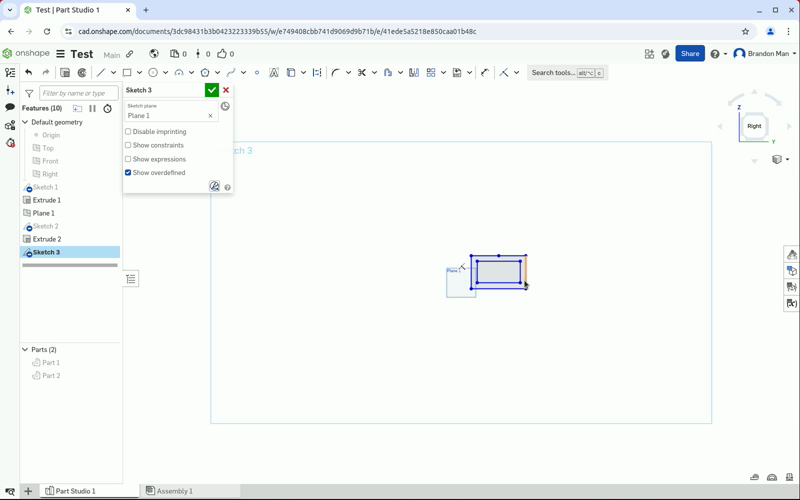
scroll(6)
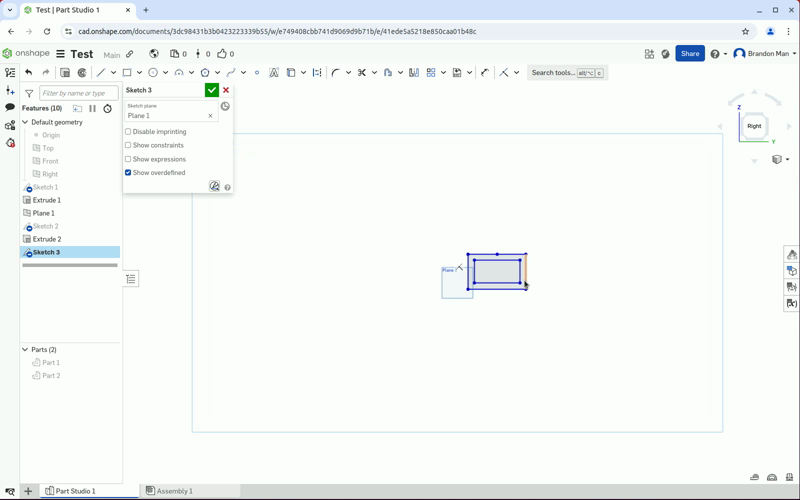
scroll(6)
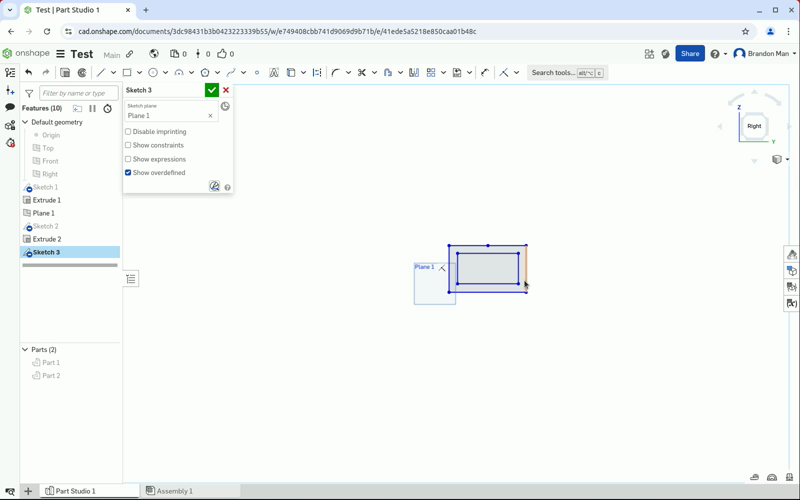
scroll(6)
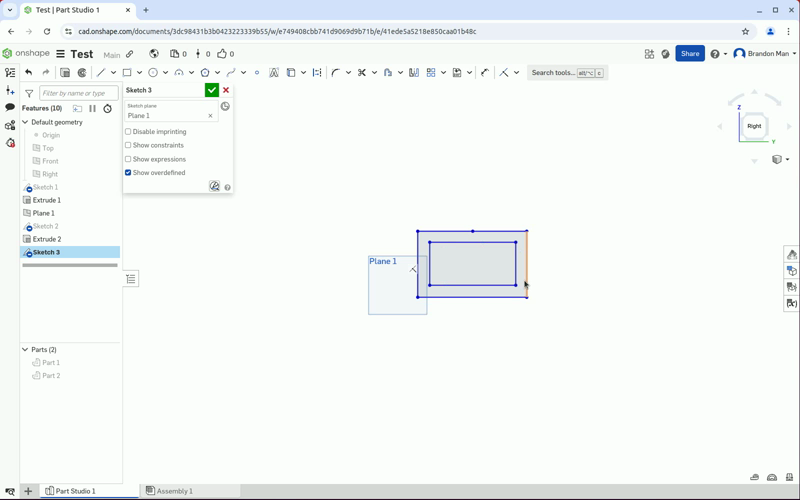
scroll(6)
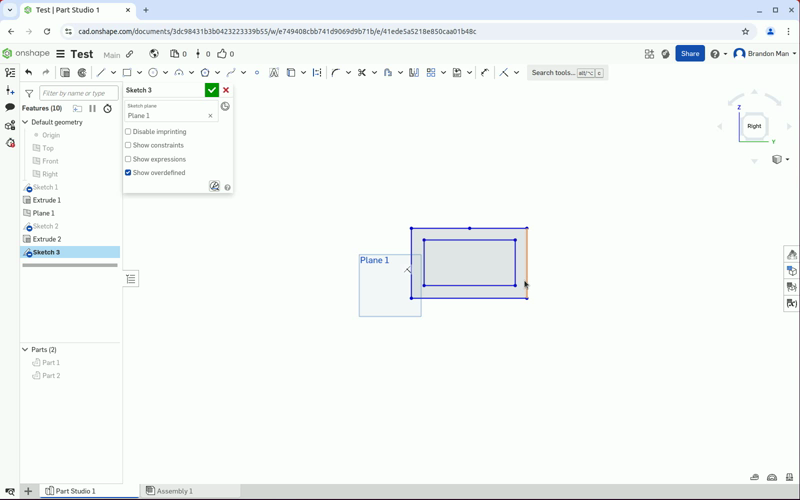
scroll(6)
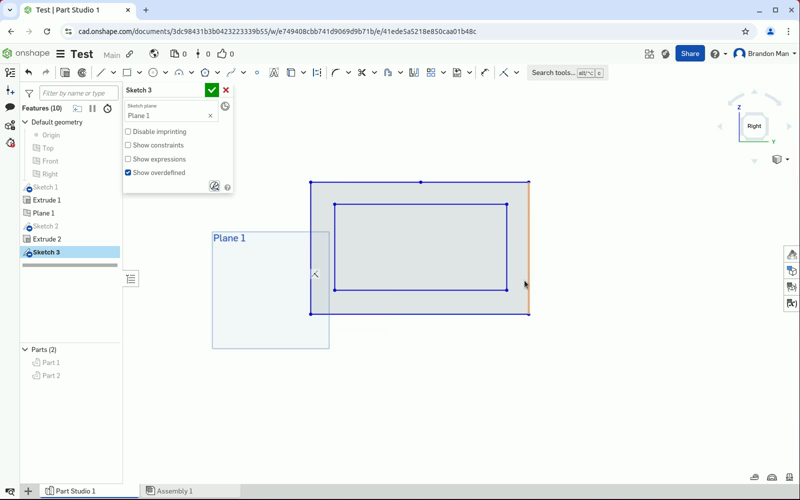
scroll(6)
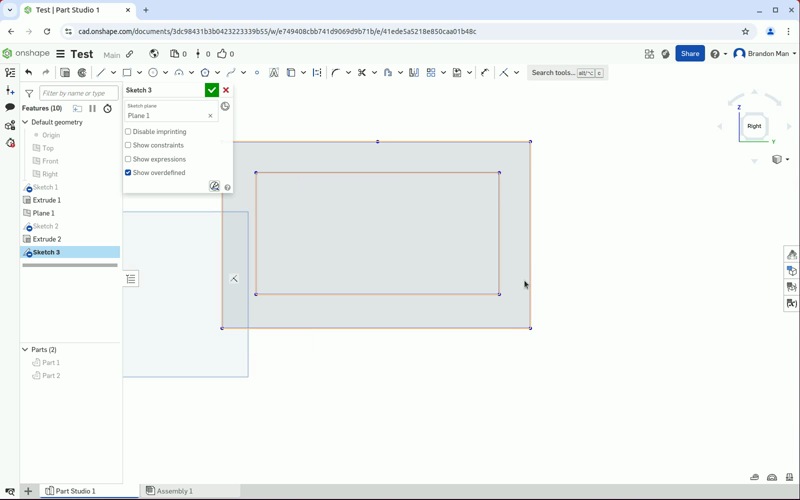
scroll(6)
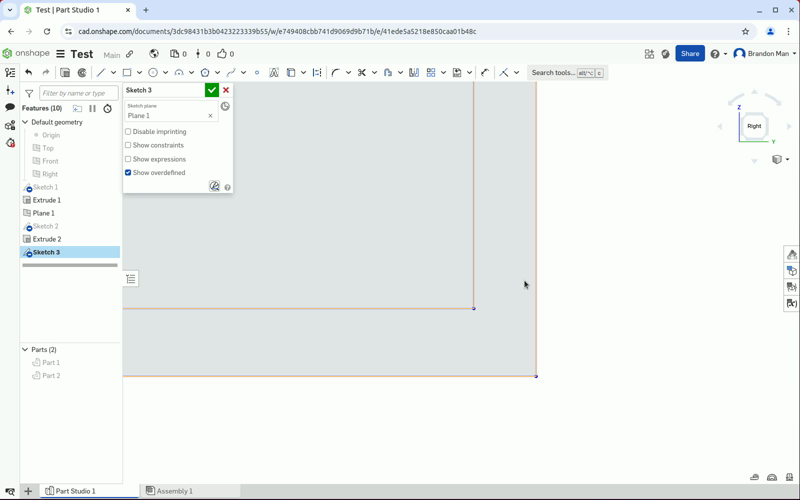
click(524, 280)
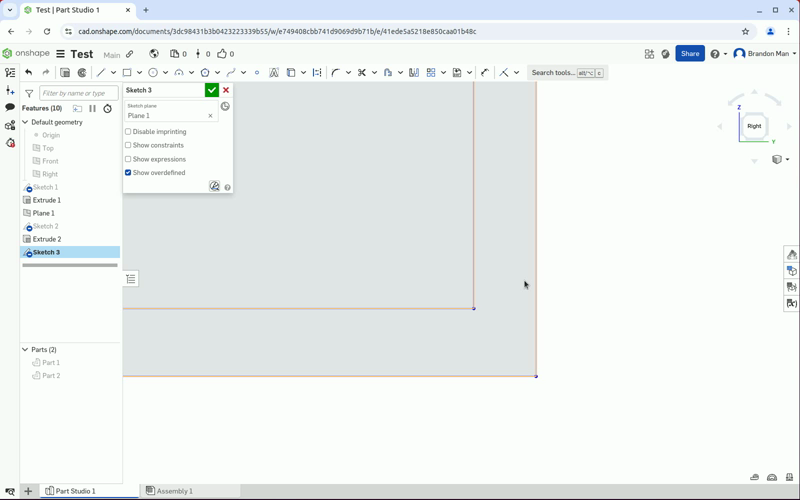
scroll(-6)
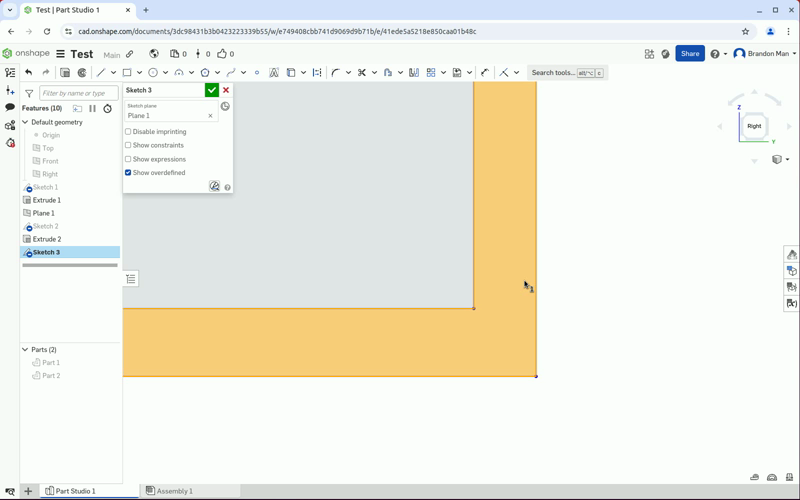
scroll(-6)
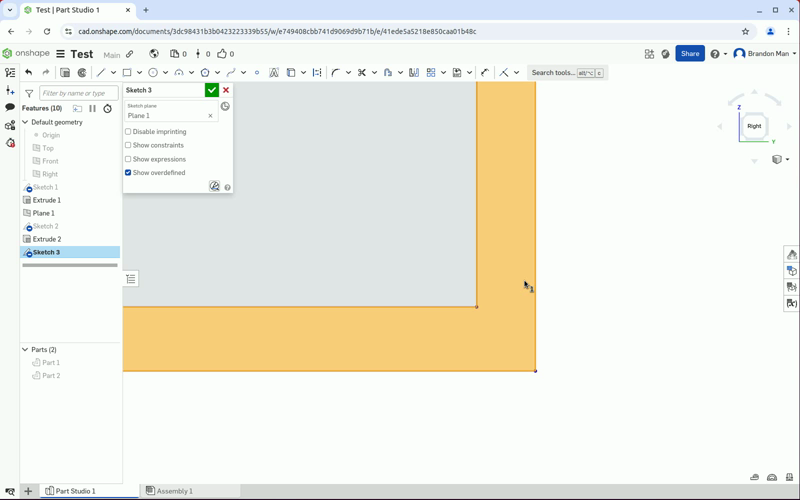
scroll(-6)
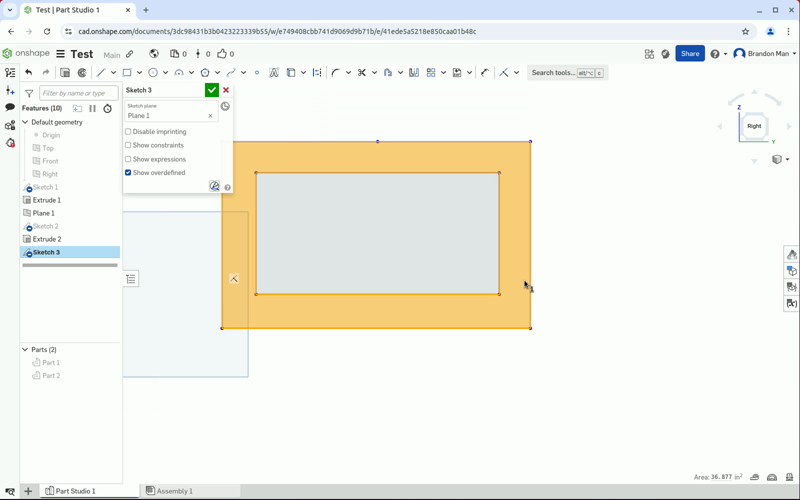
scroll(-6)
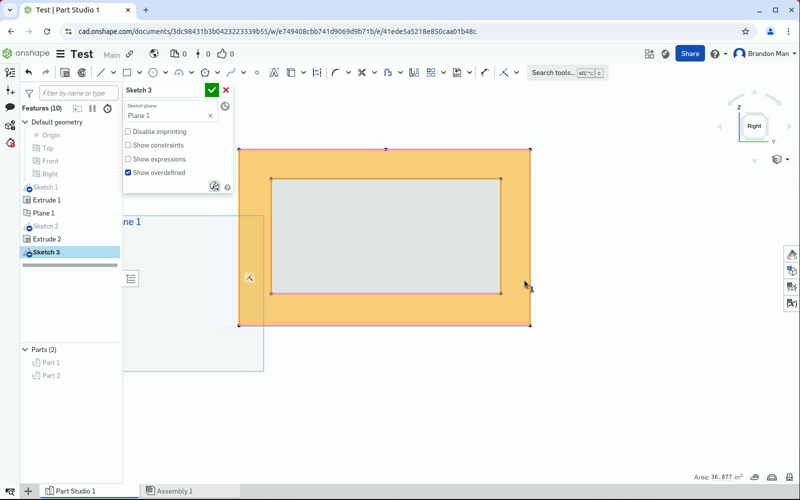
scroll(-6)
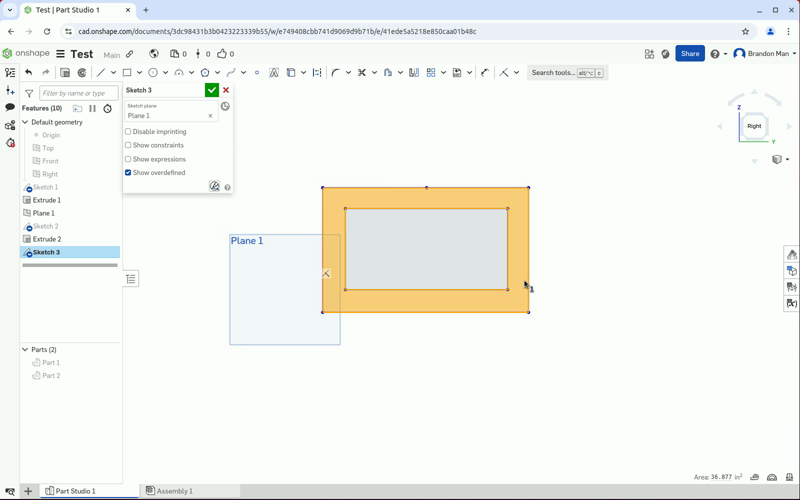
scroll(-6)
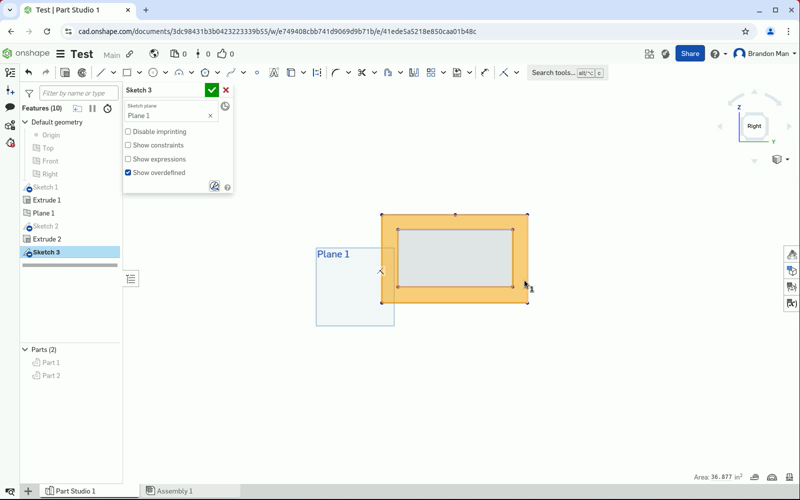
scroll(-6)
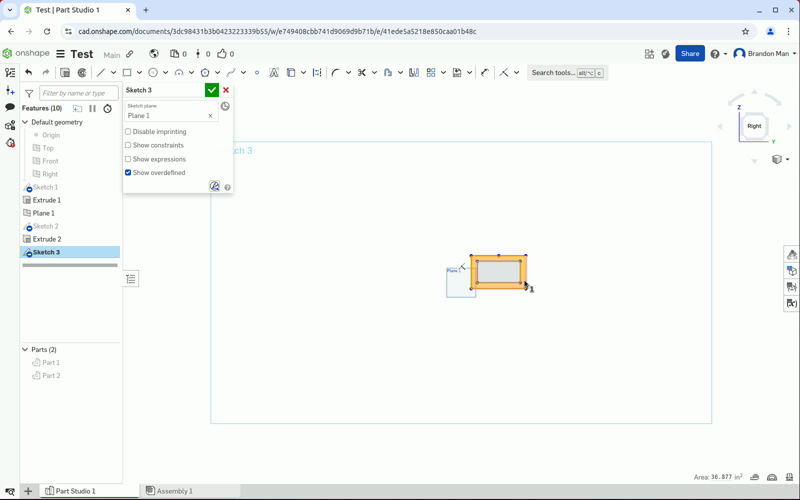
mouse_move(73, 352)
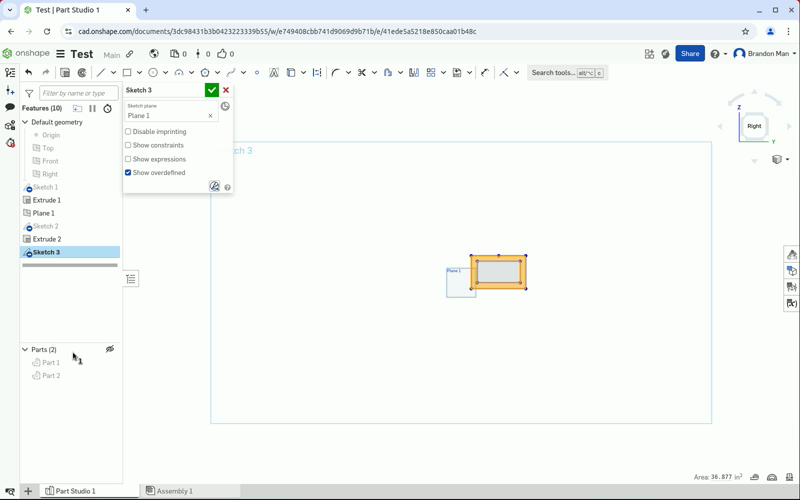
key(shift+y)
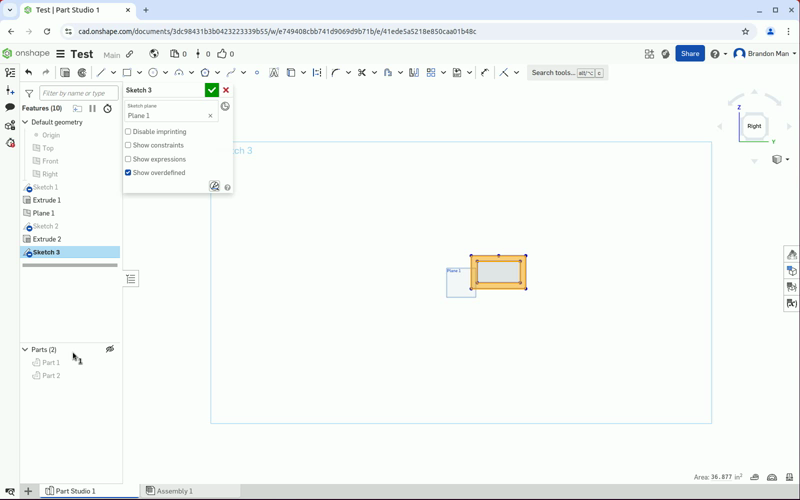
key(shift+e)
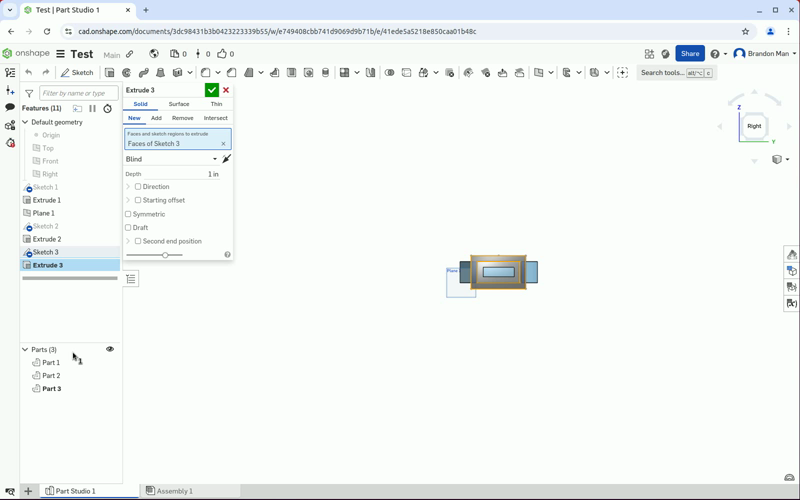
mouse_move(143, 106)
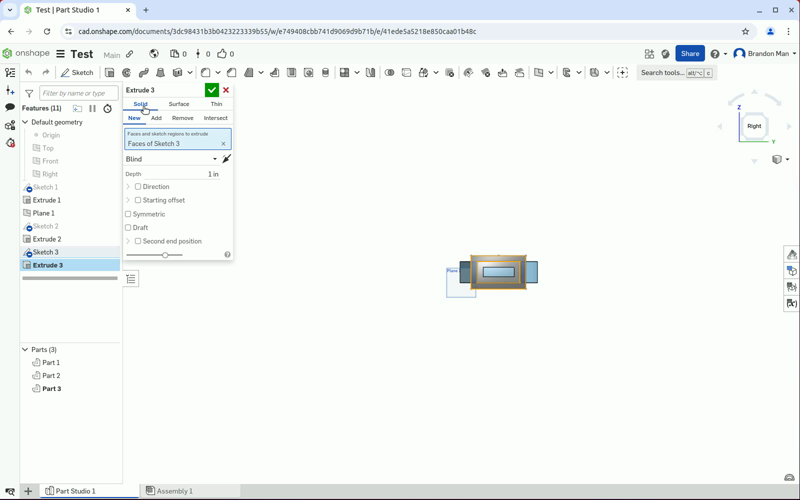
click(143, 106)
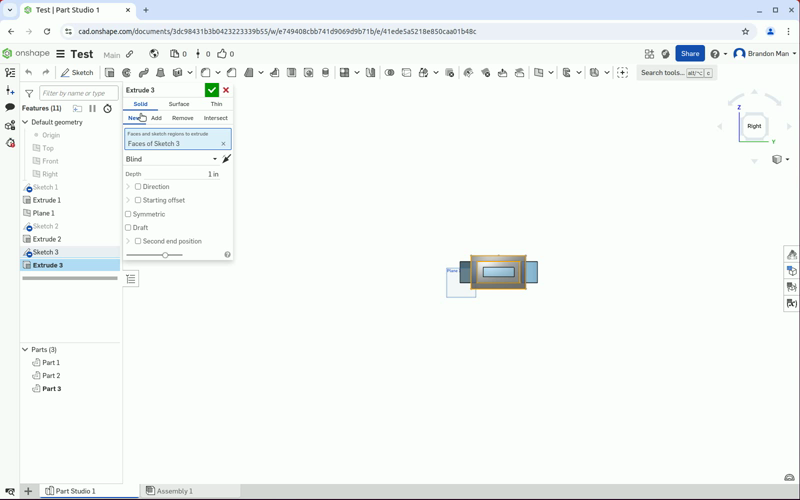
mouse_move(137, 120)
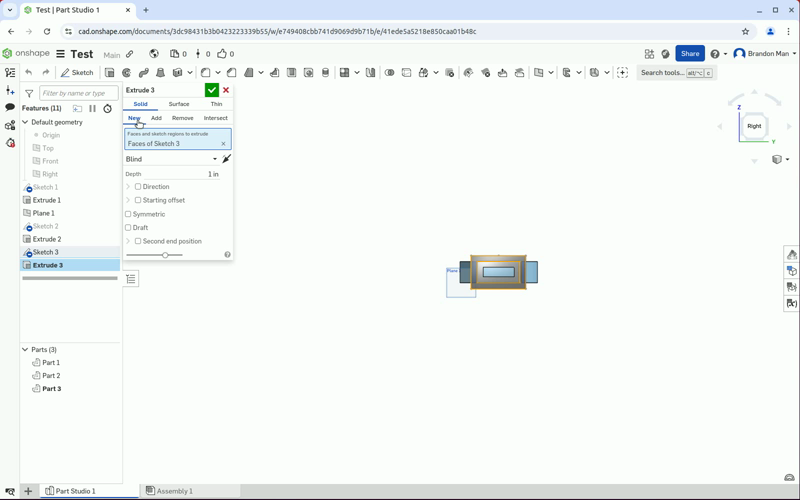
click(137, 120)
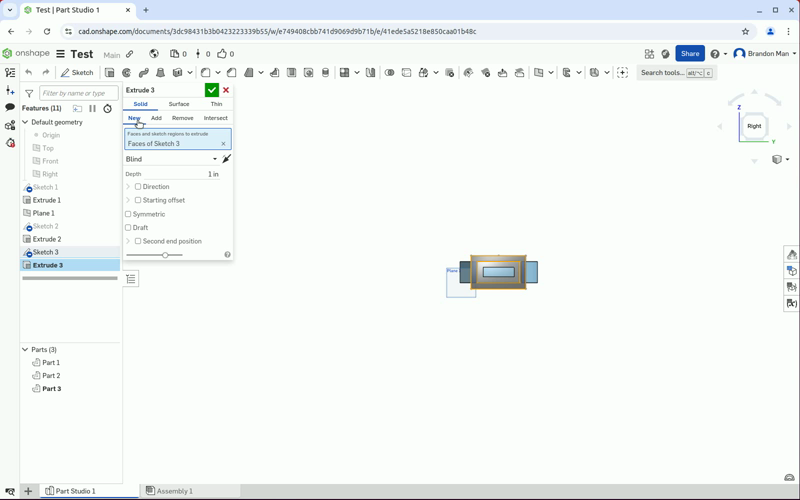
key(tab, 4)
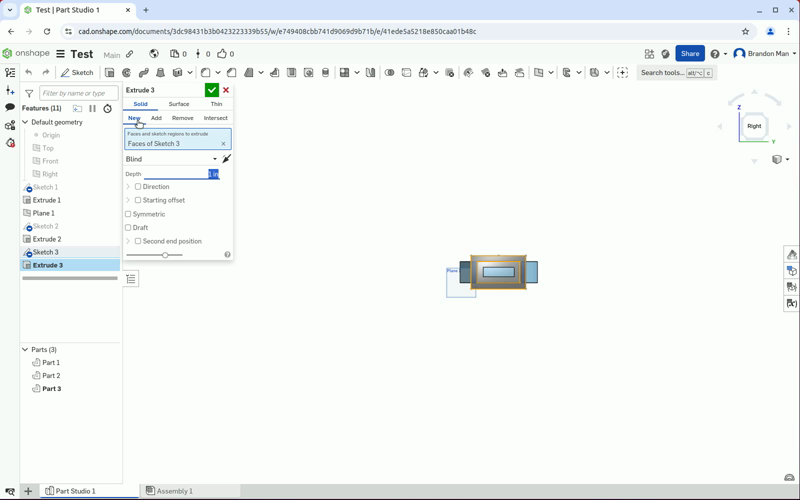
text(2.648)
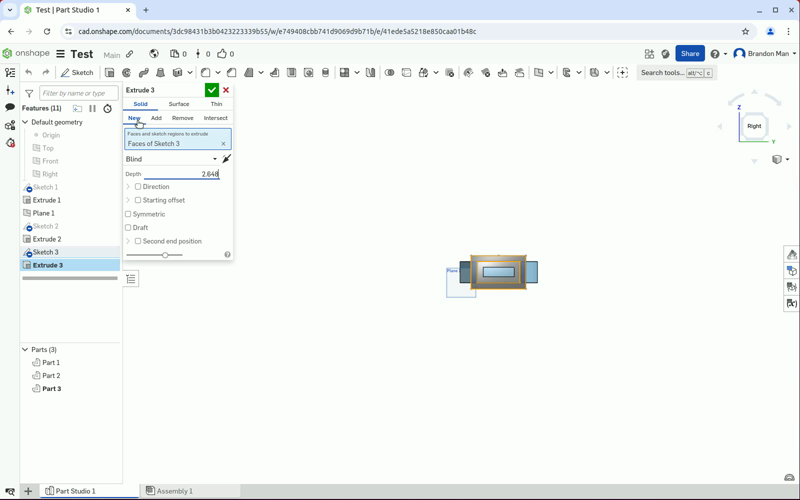
key(enter)
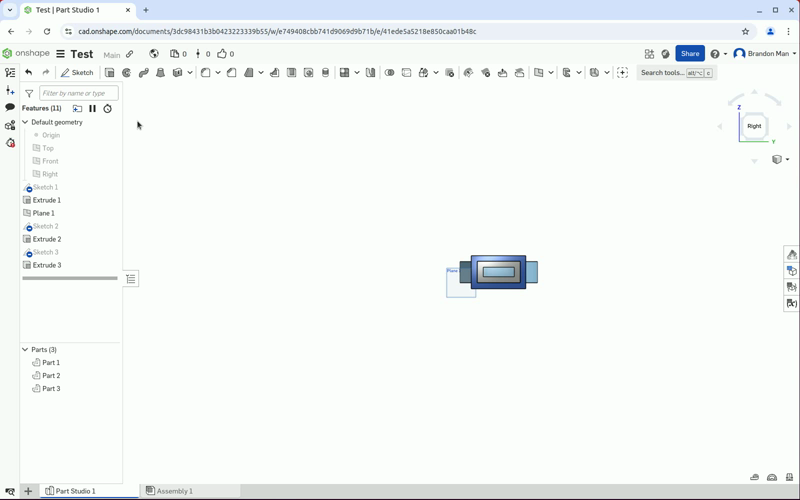
key(shift+h)
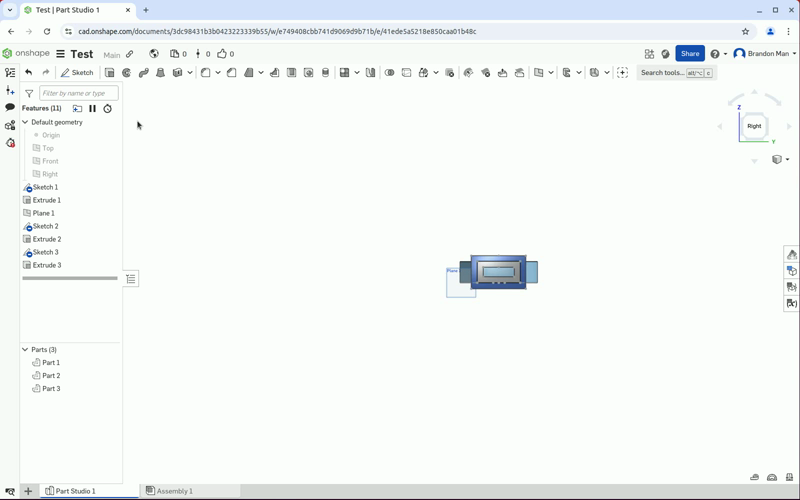
key(shift+h)
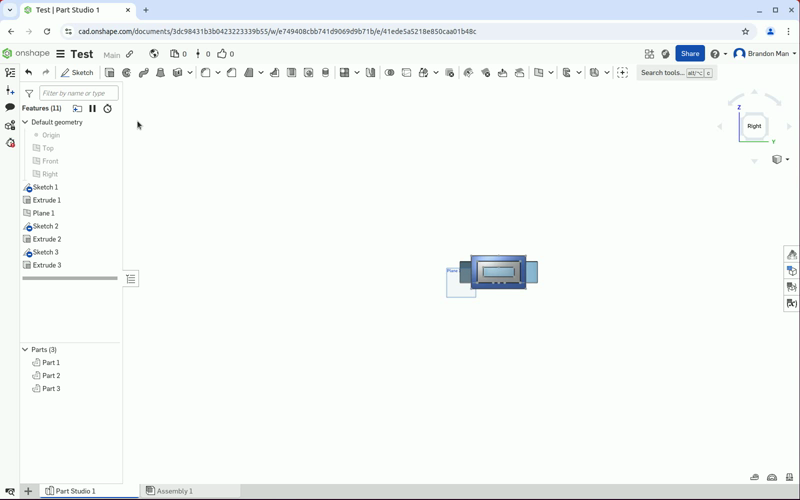
key(shift+7)
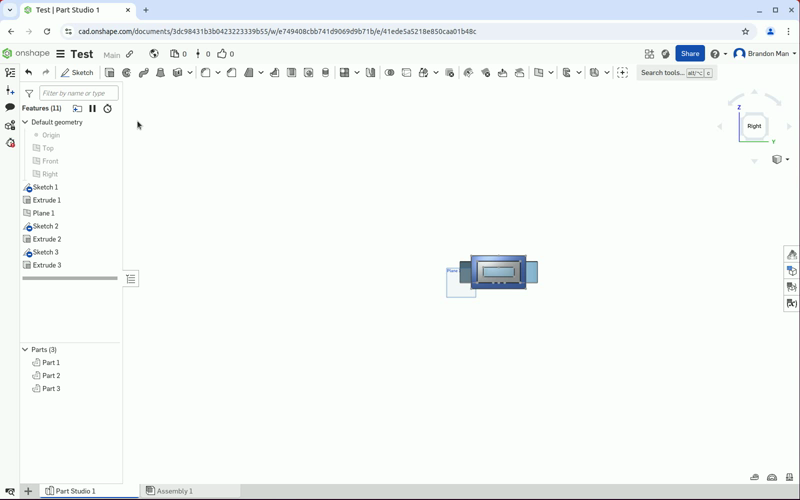
key(right, 2)
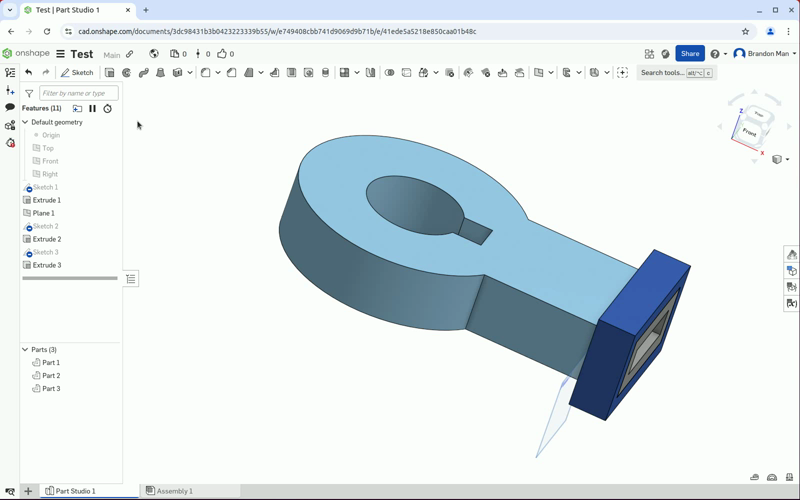
key(down, 2)
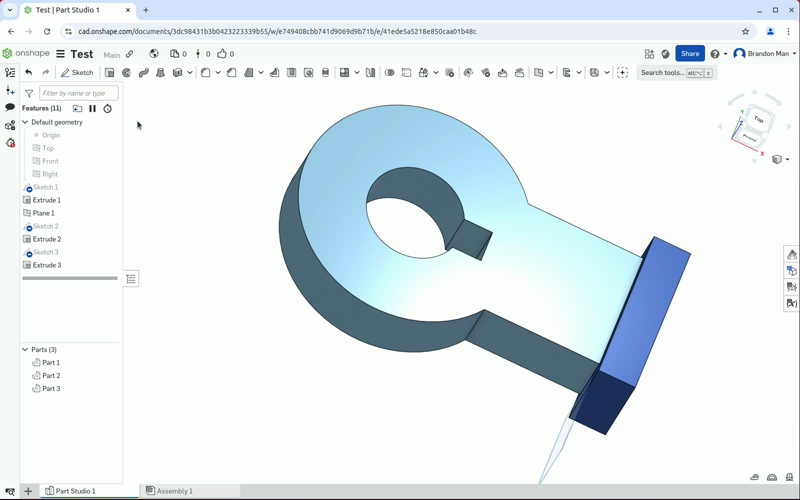
key(up, 2)
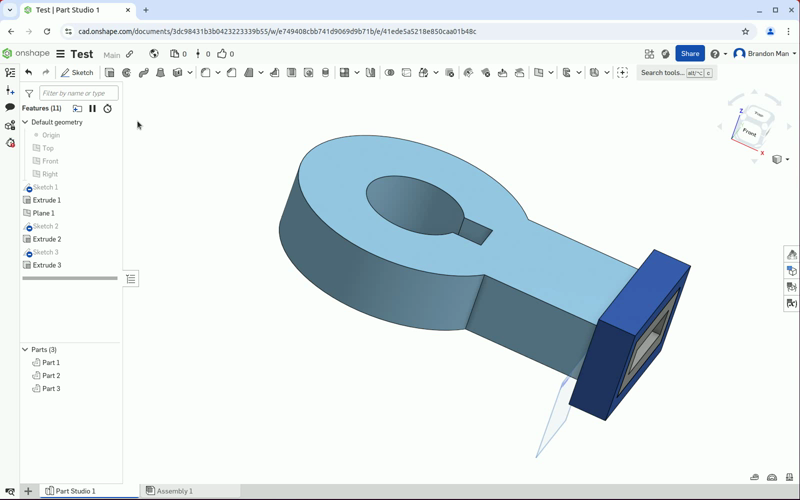
key(left, 2)
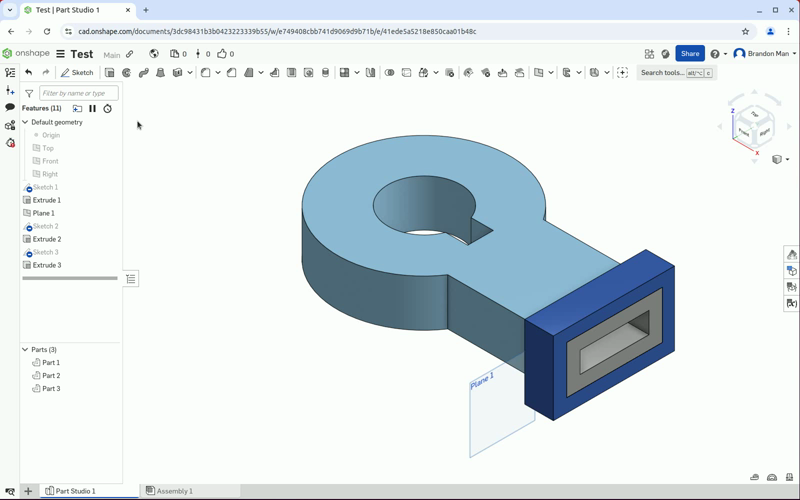
mouse_move(73, 189)
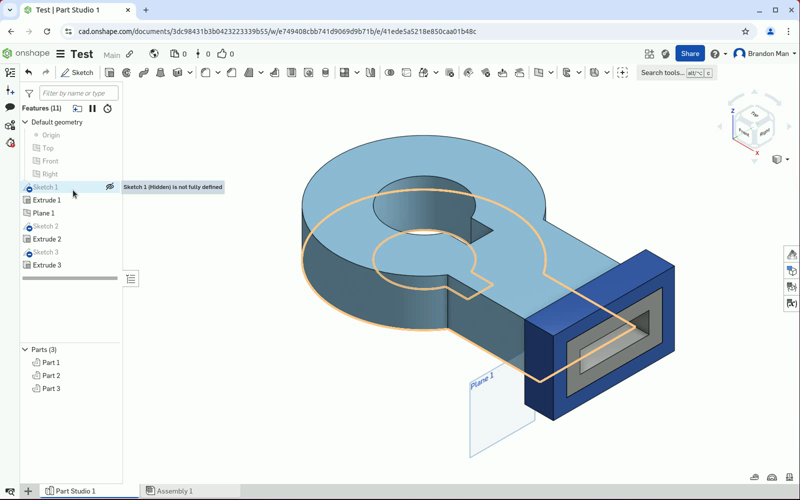
click(73, 189)